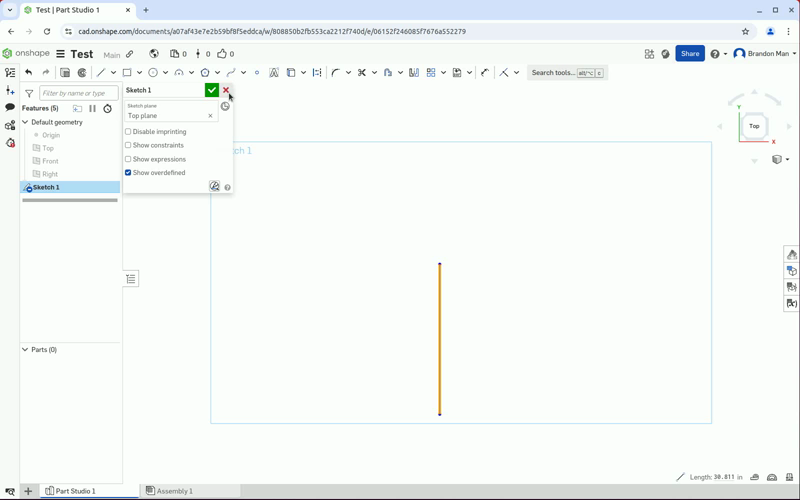
key(shift+h)
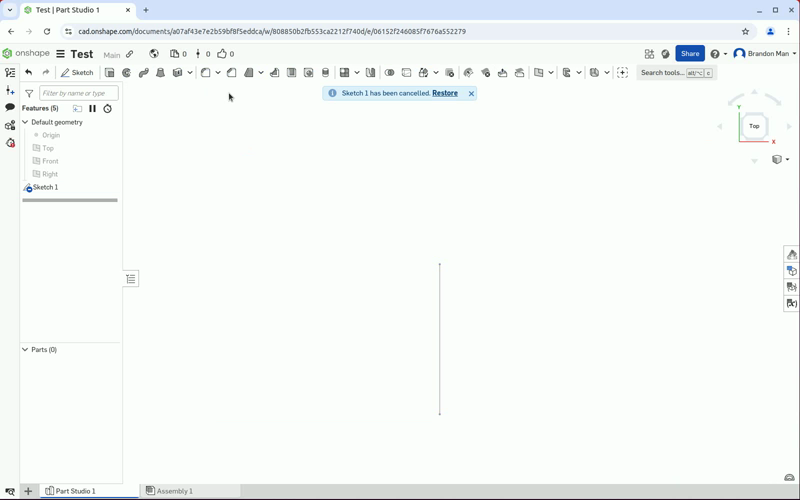
key(shift+s)
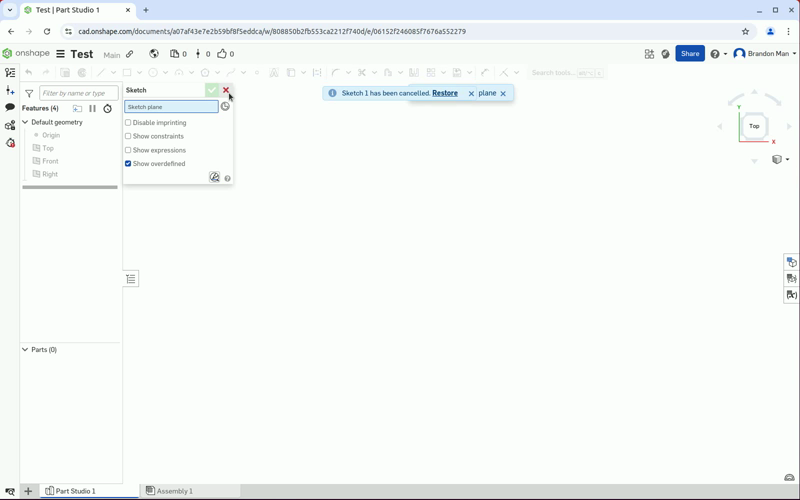
mouse_move(73, 150)
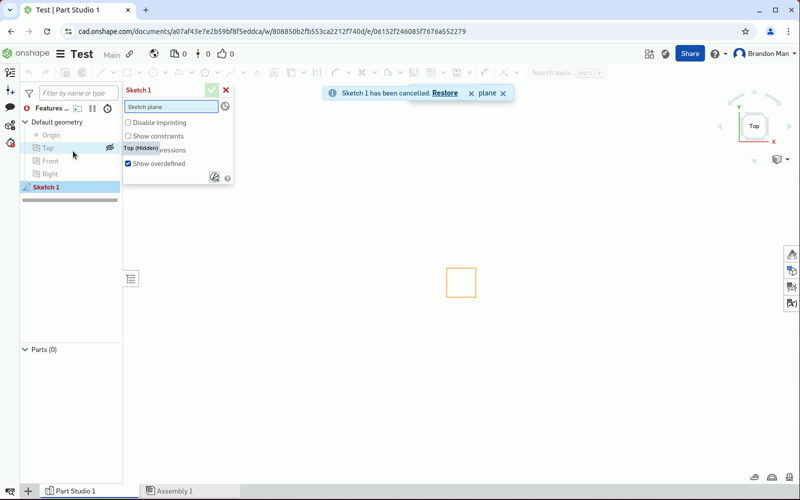
click(73, 150)
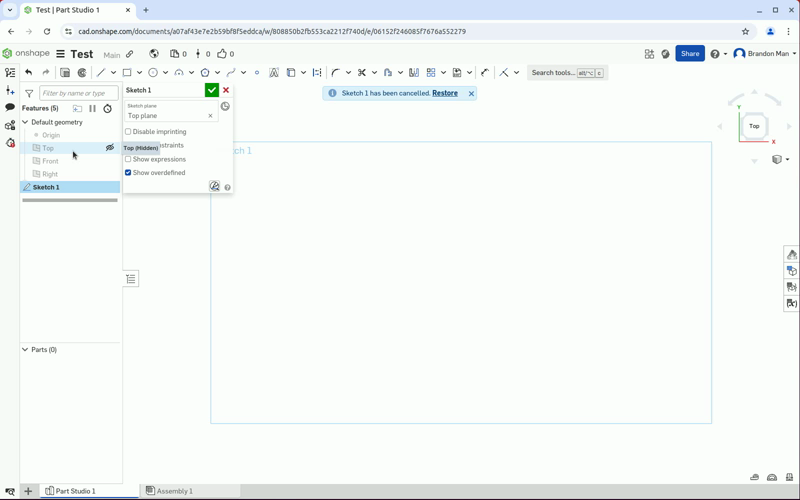
mouse_move(73, 352)
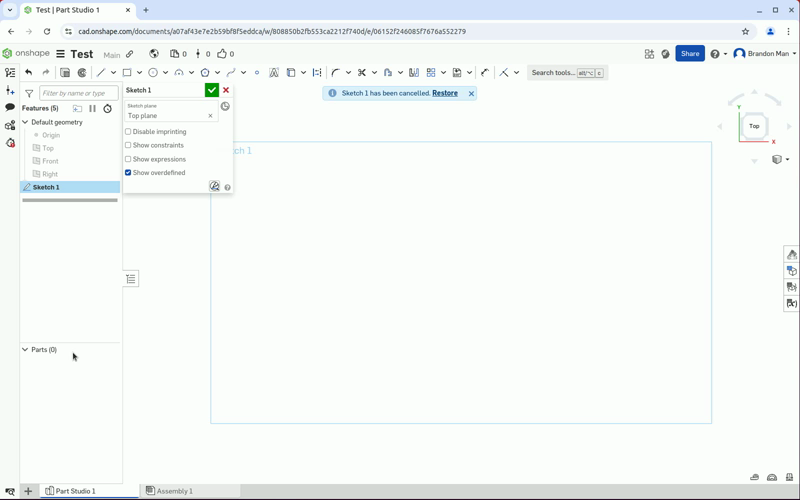
key(y)
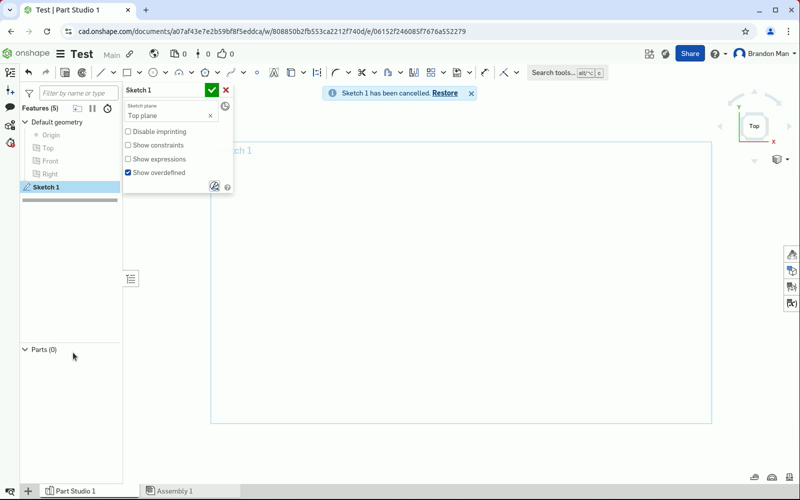
key(a)
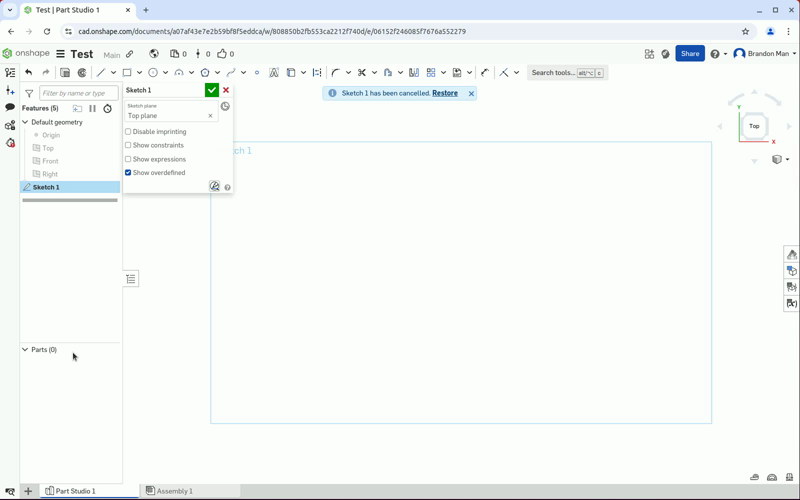
key_down(shift)
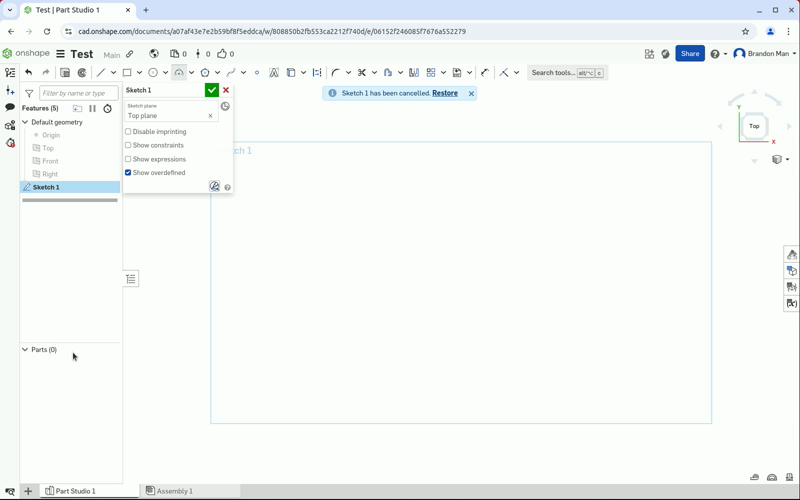
mouse_move(349, 376)
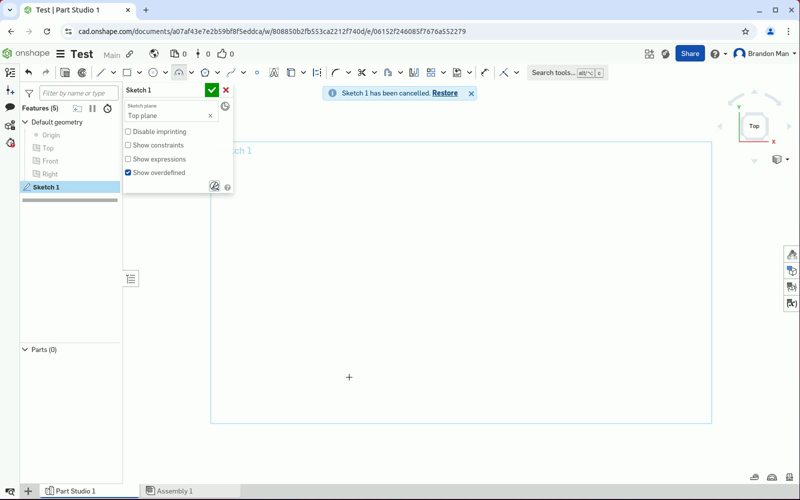
click(349, 376)
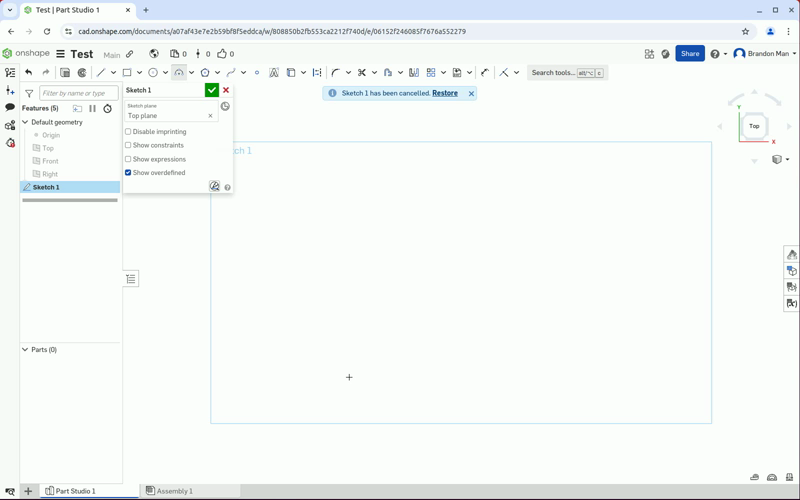
key_up(shift)
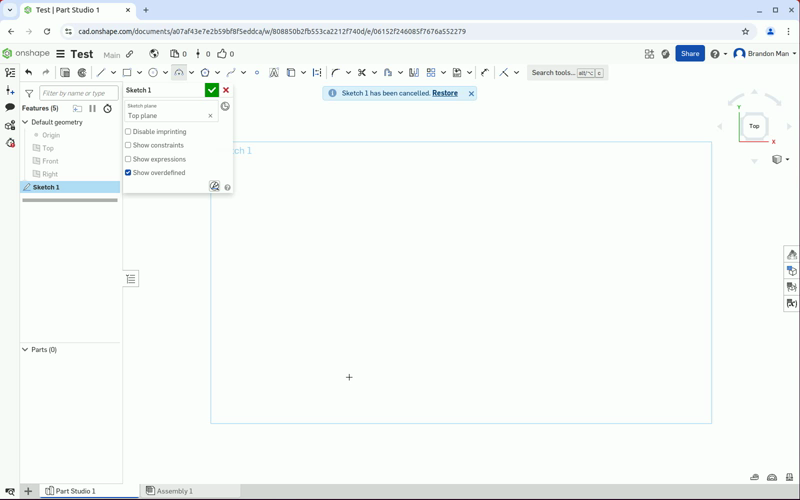
key_down(shift)
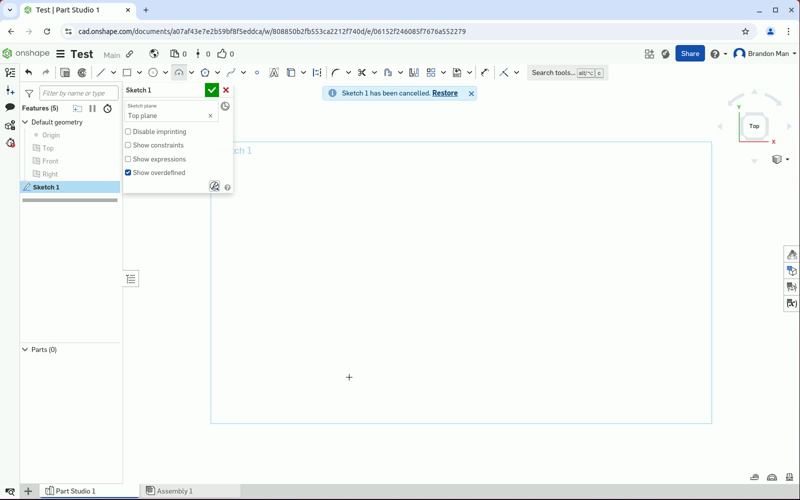
mouse_move(368, 395)
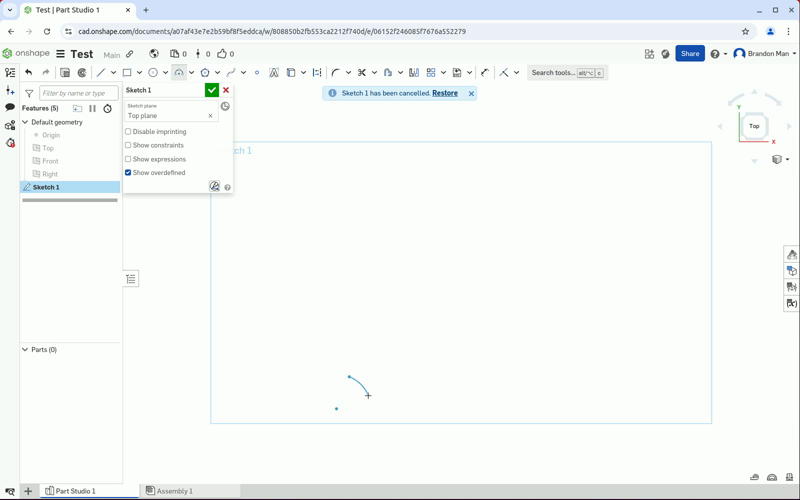
click(368, 395)
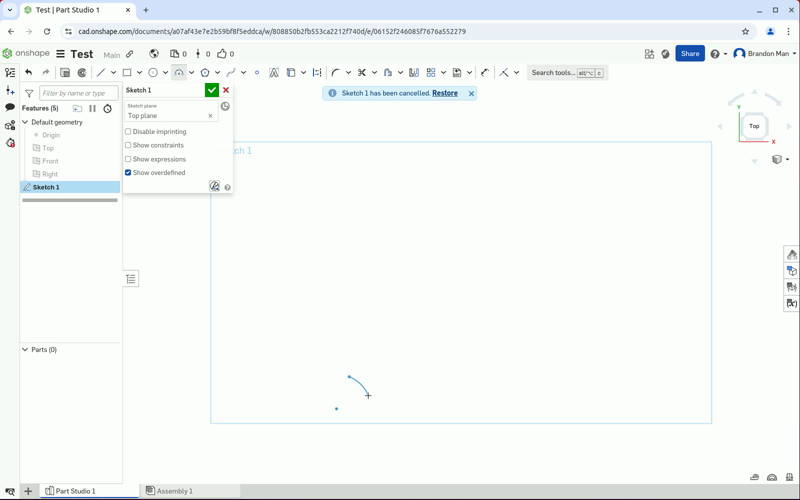
mouse_move(354, 390)
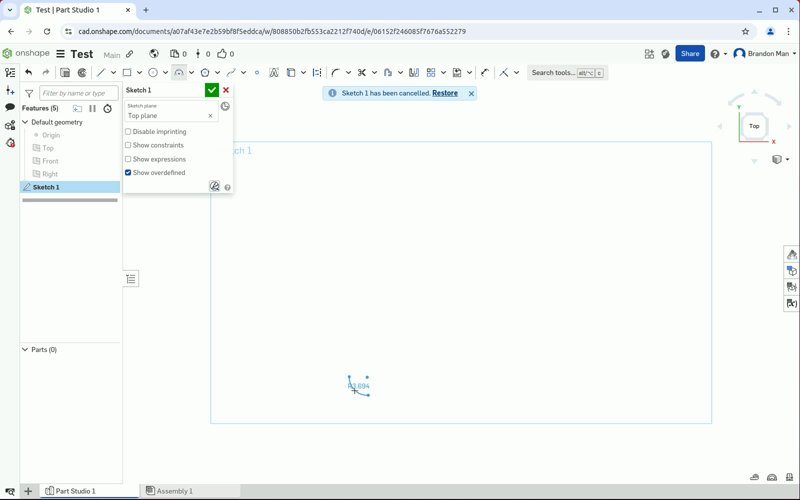
click(354, 390)
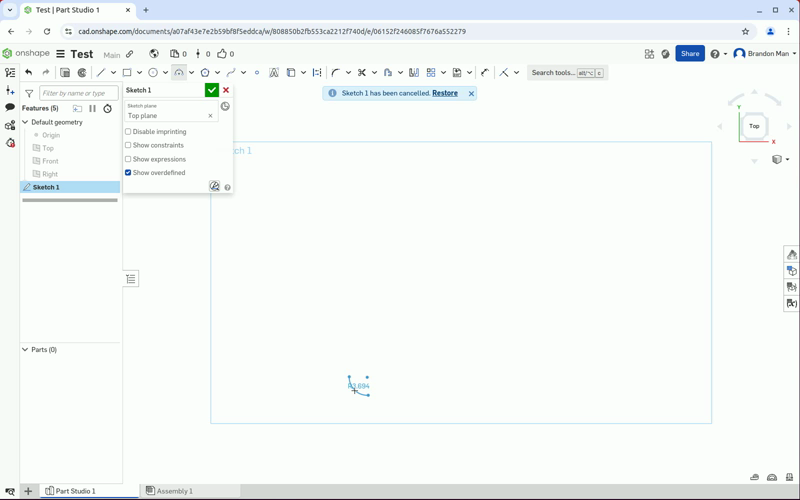
key_up(shift)
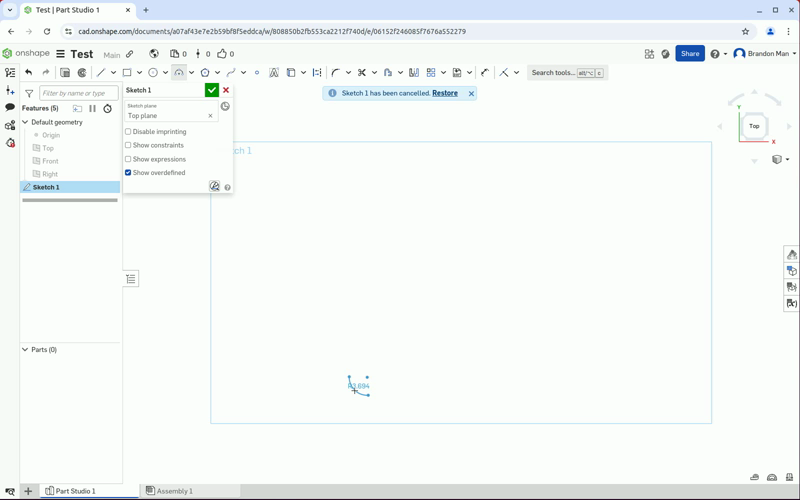
key(esc)
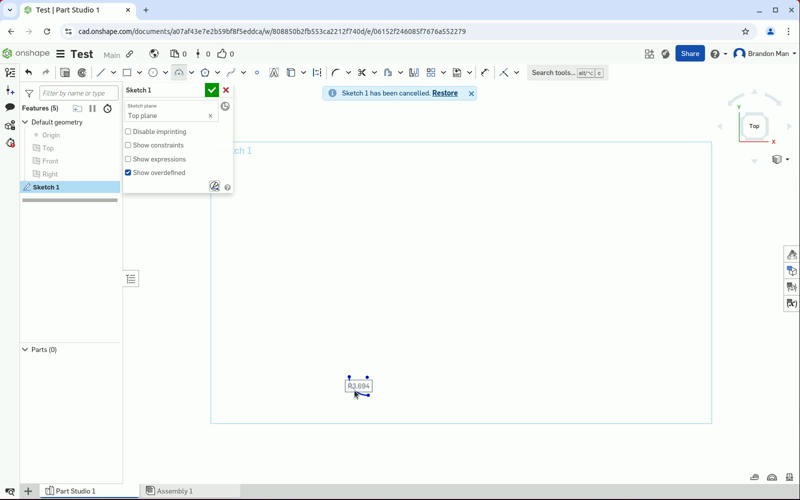
key(l)
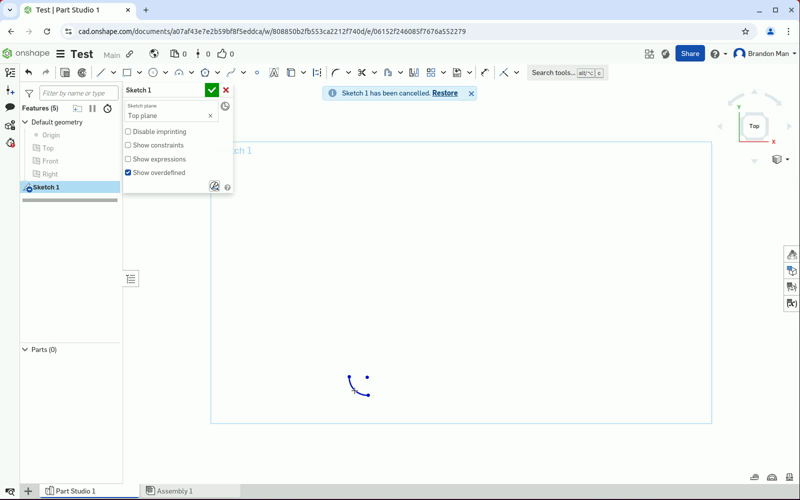
mouse_move(368, 395)
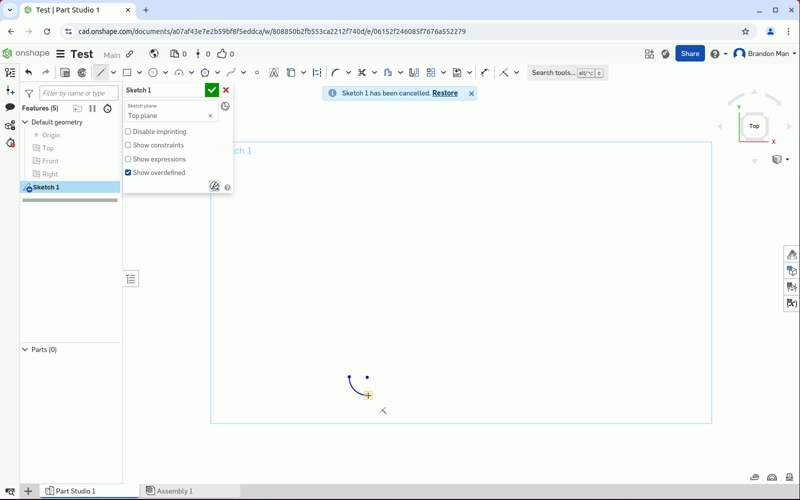
click(368, 395)
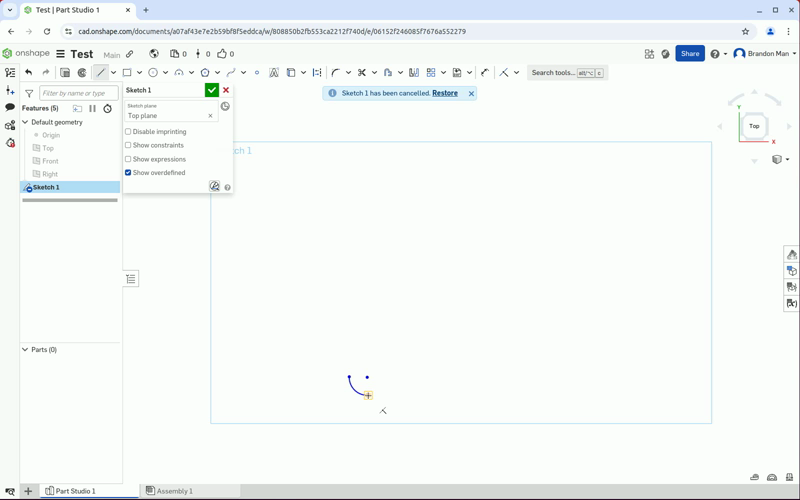
key_down(shift)
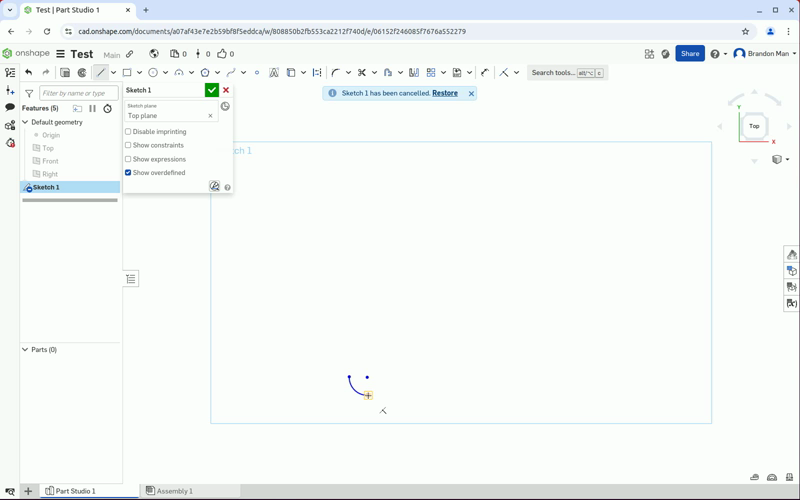
mouse_move(553, 395)
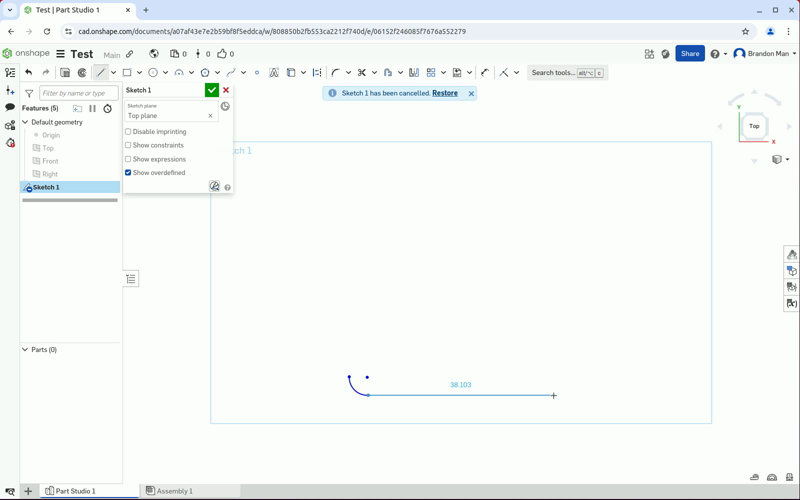
click(553, 395)
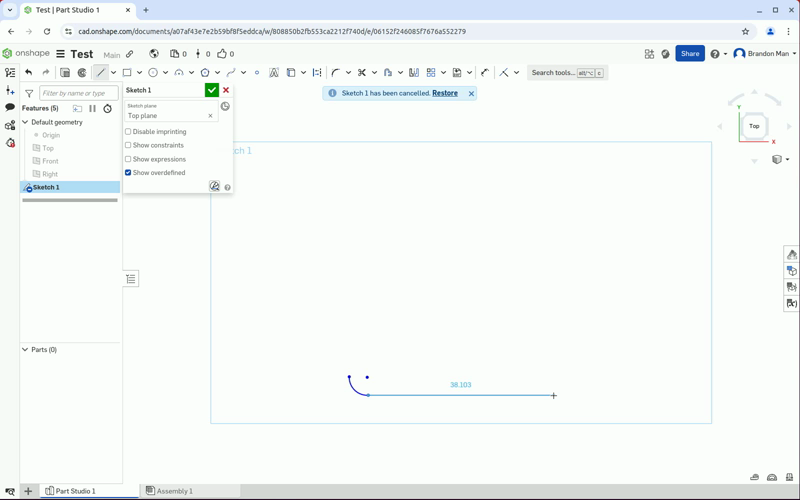
key_up(shift)
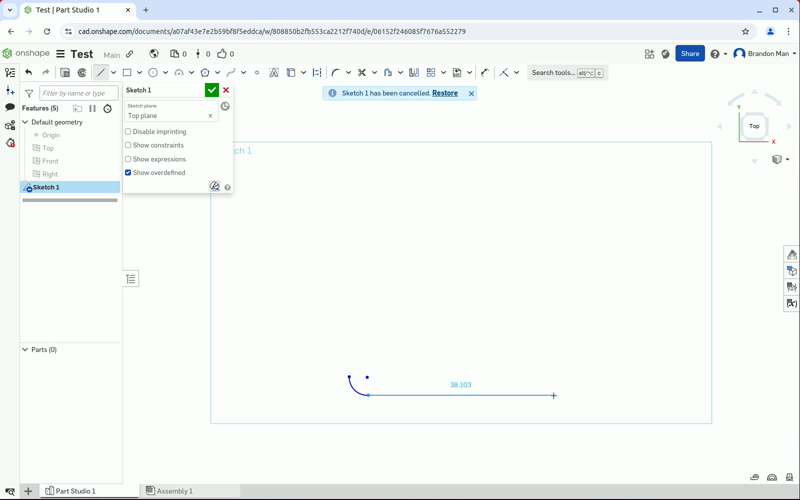
key(esc)
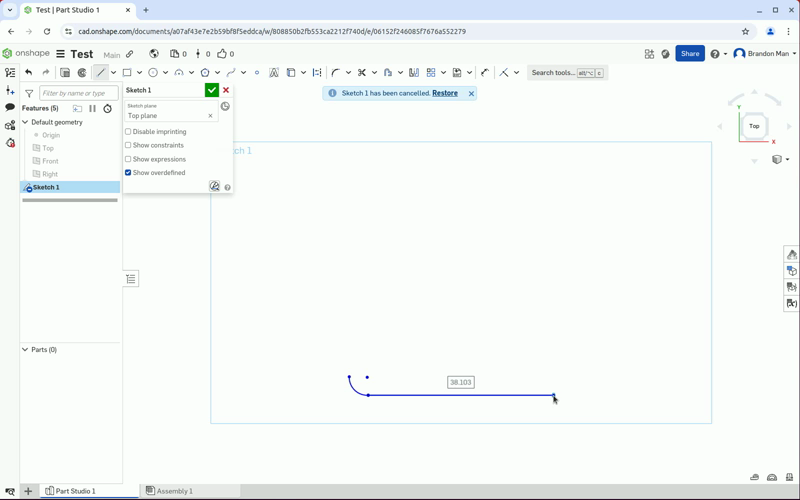
key(a)
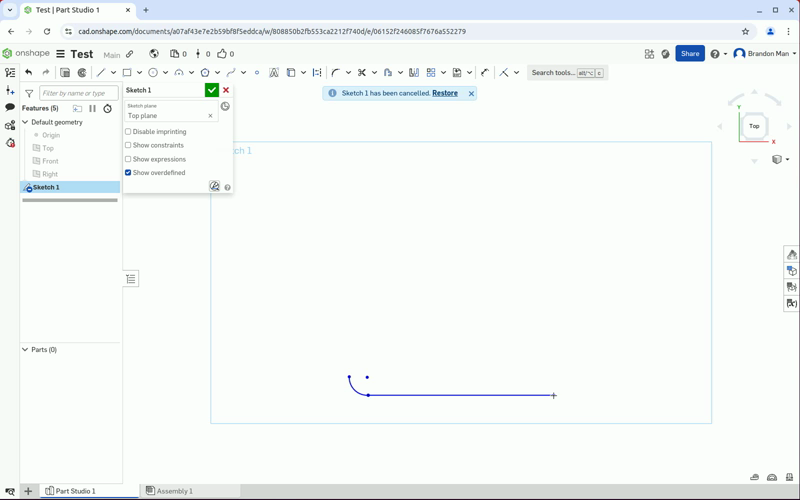
mouse_move(553, 395)
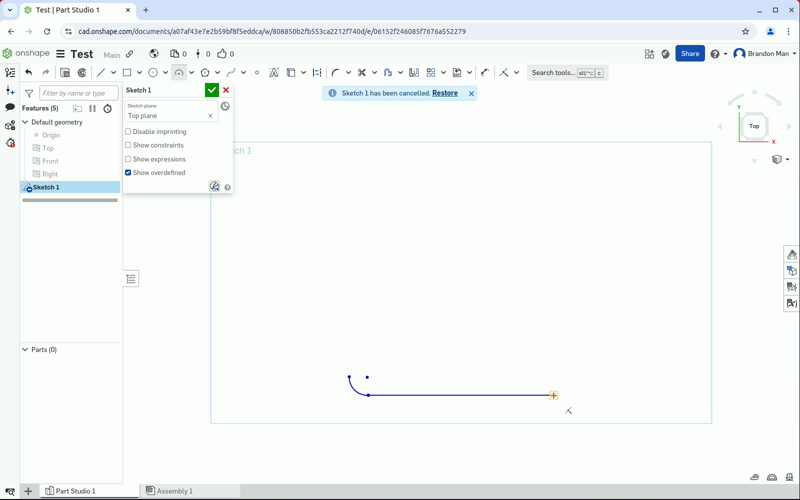
click(553, 395)
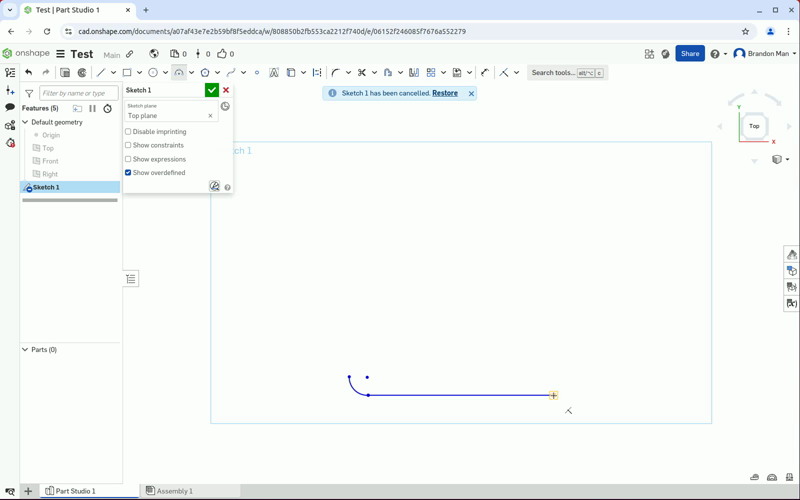
key_down(shift)
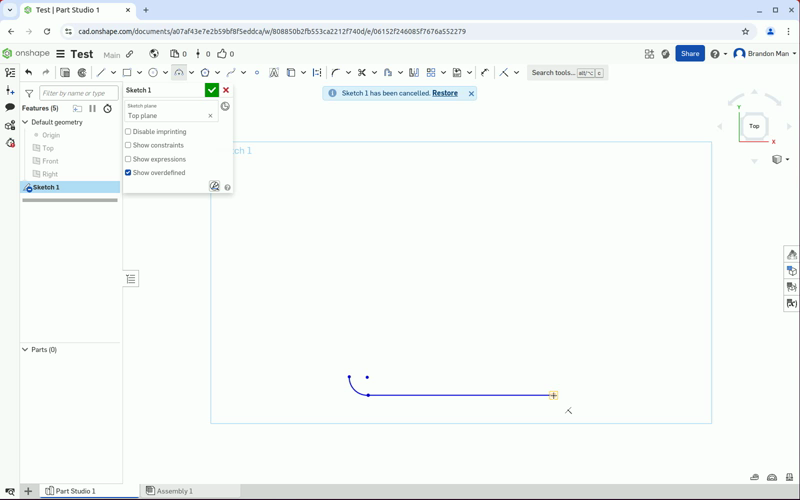
mouse_move(572, 376)
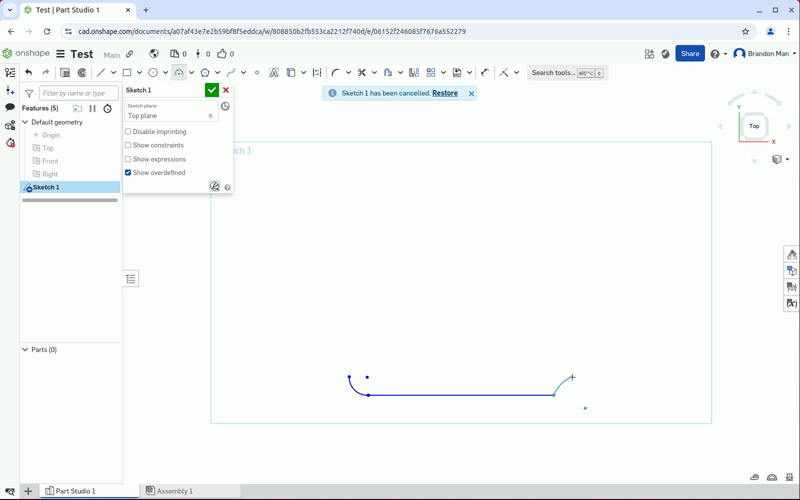
click(572, 376)
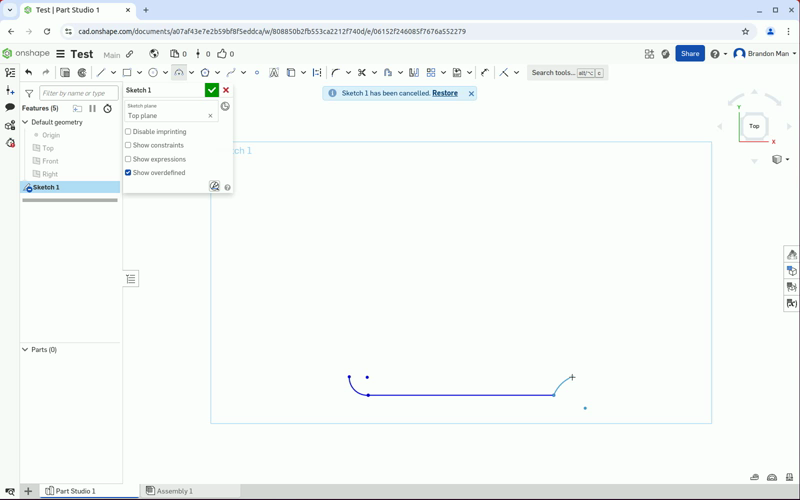
mouse_move(566, 390)
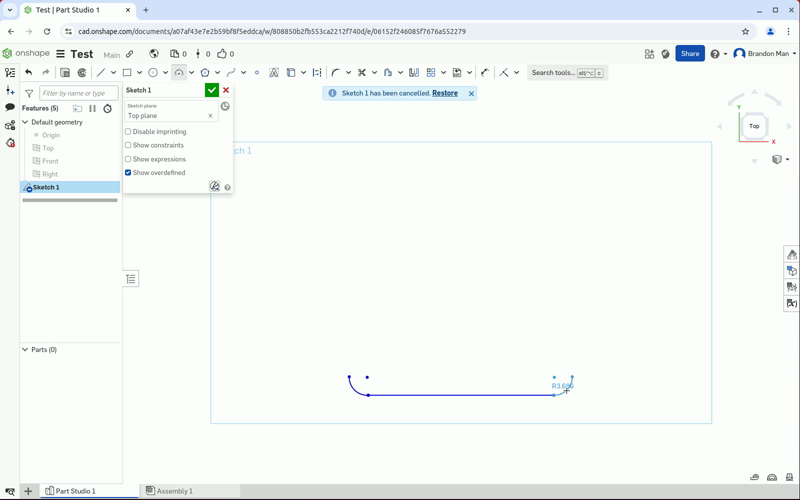
click(566, 390)
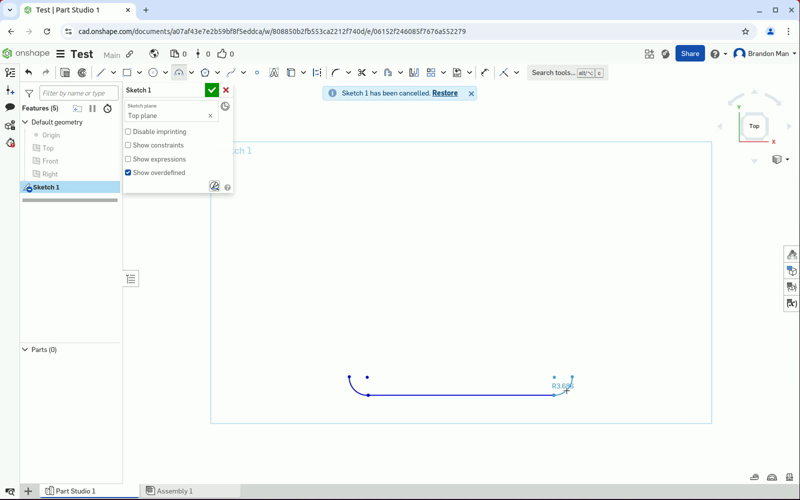
key_up(shift)
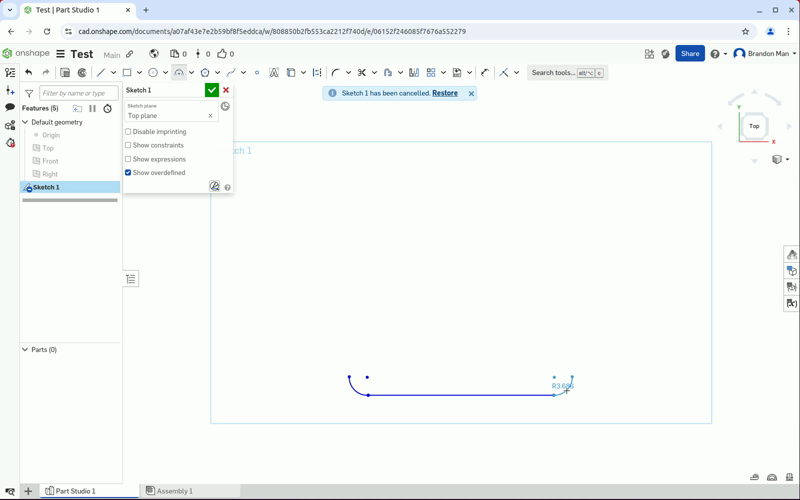
key(esc)
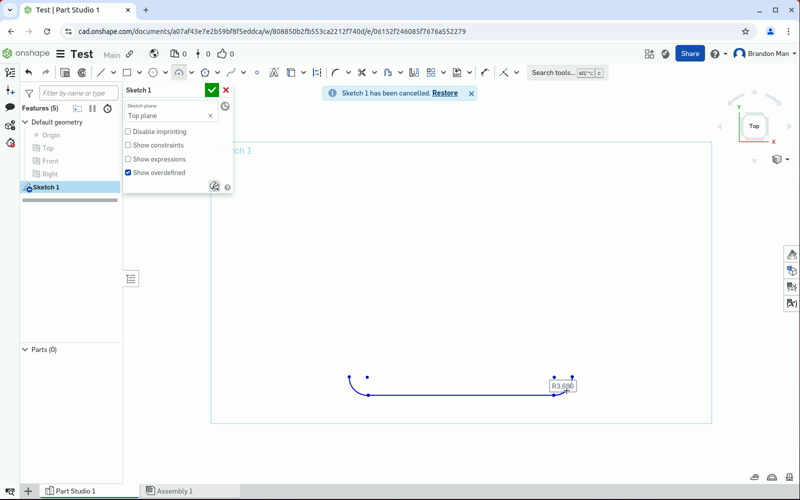
key(l)
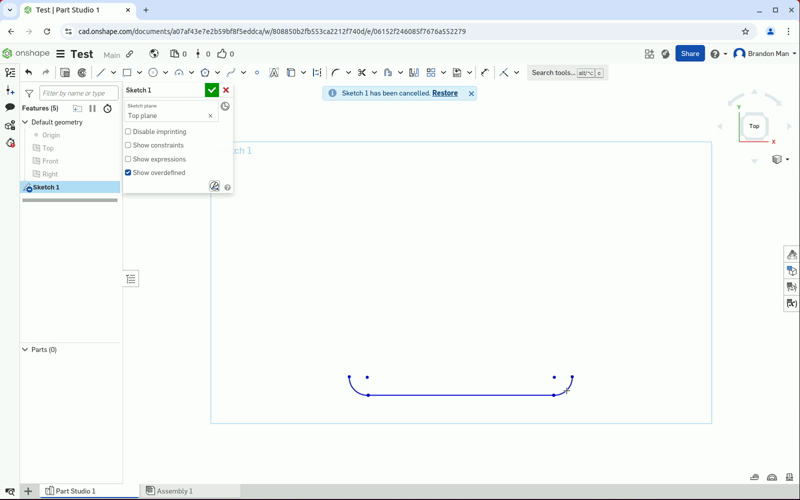
mouse_move(572, 376)
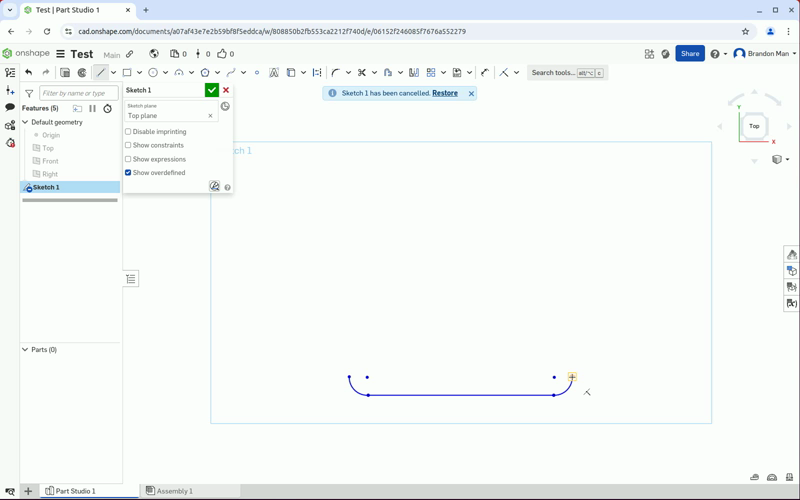
click(572, 376)
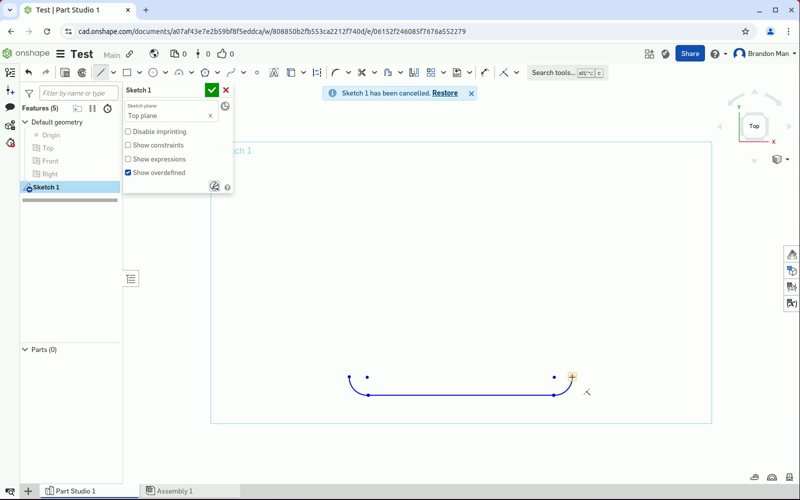
key_down(shift)
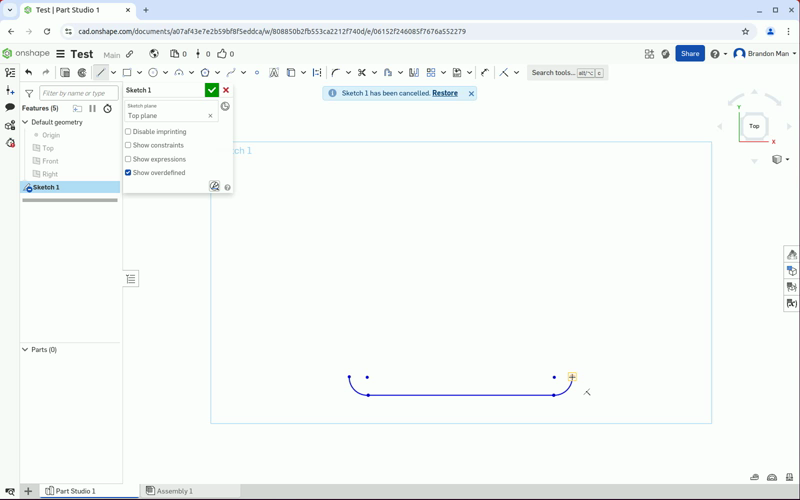
mouse_move(572, 189)
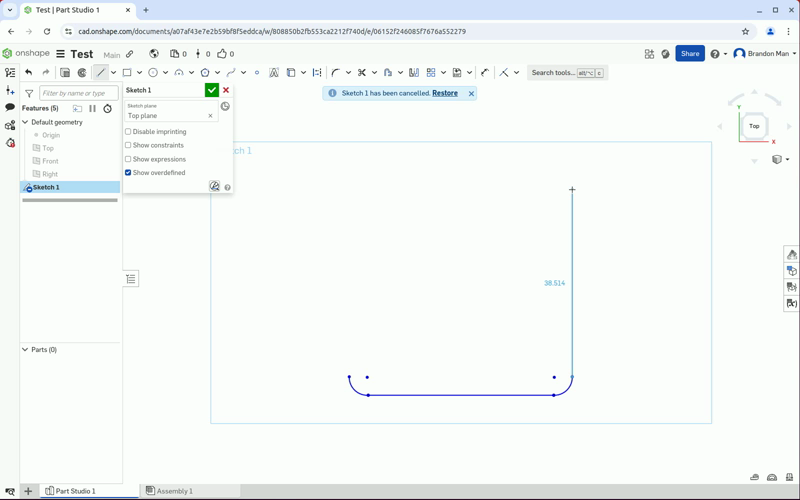
click(572, 189)
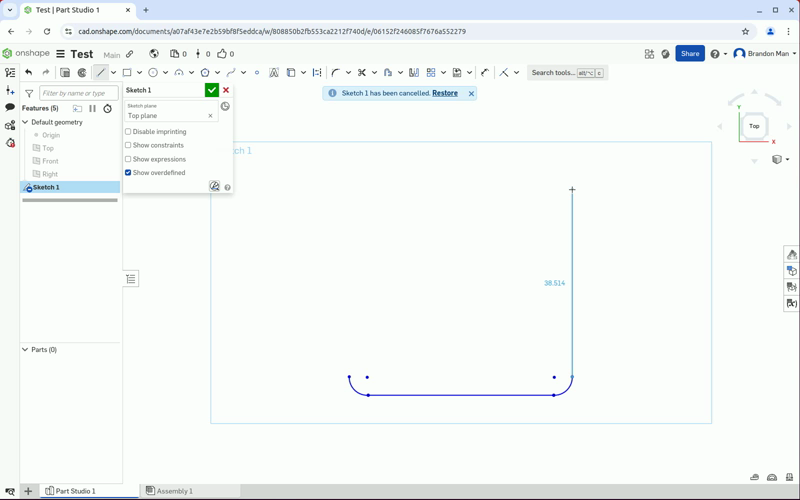
key_up(shift)
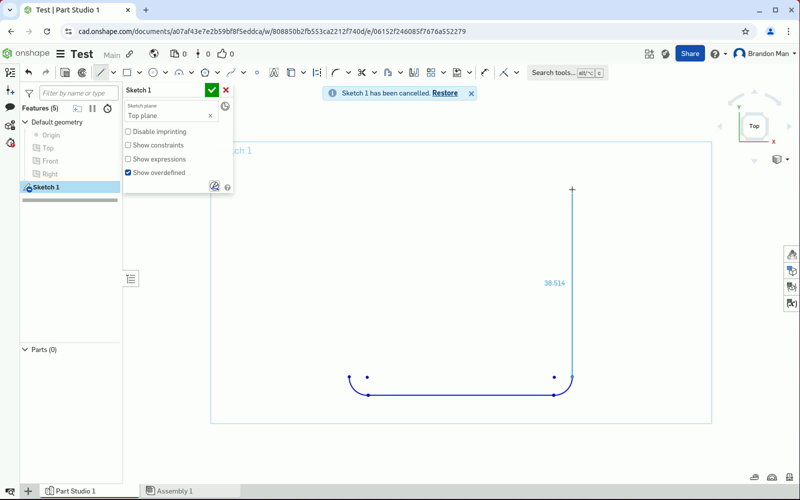
key(esc)
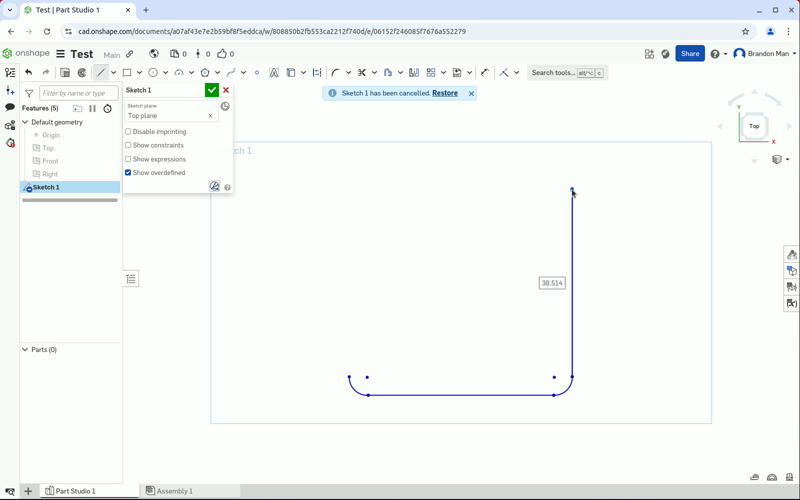
key(a)
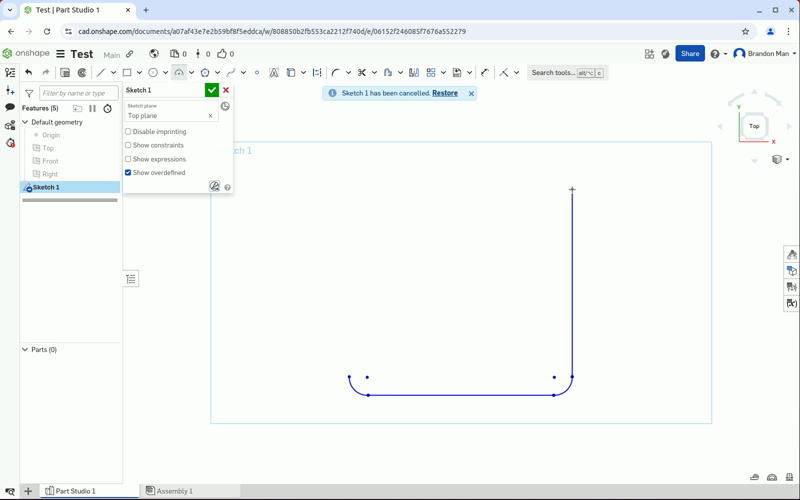
mouse_move(572, 189)
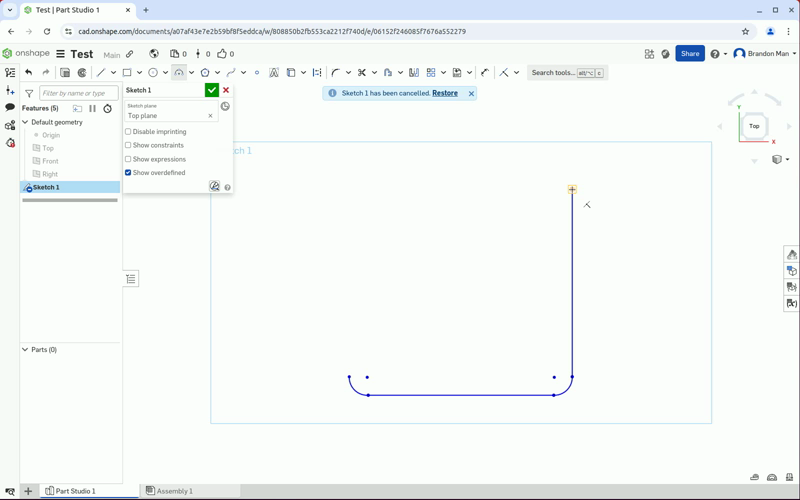
click(572, 189)
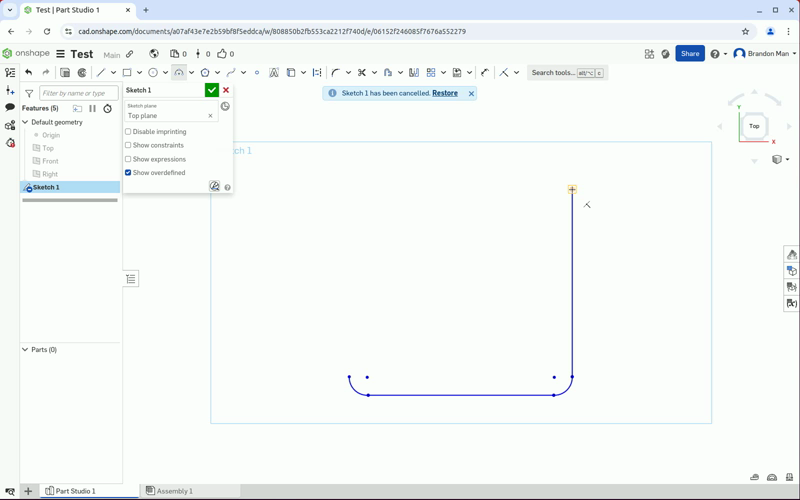
key_down(shift)
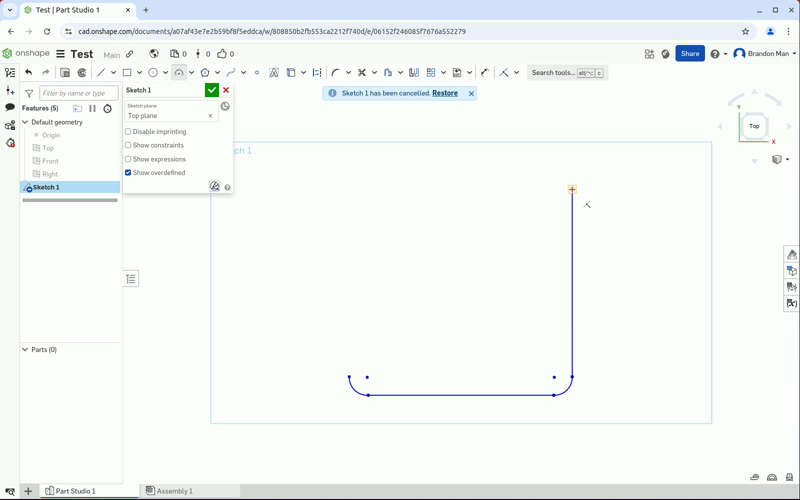
mouse_move(553, 170)
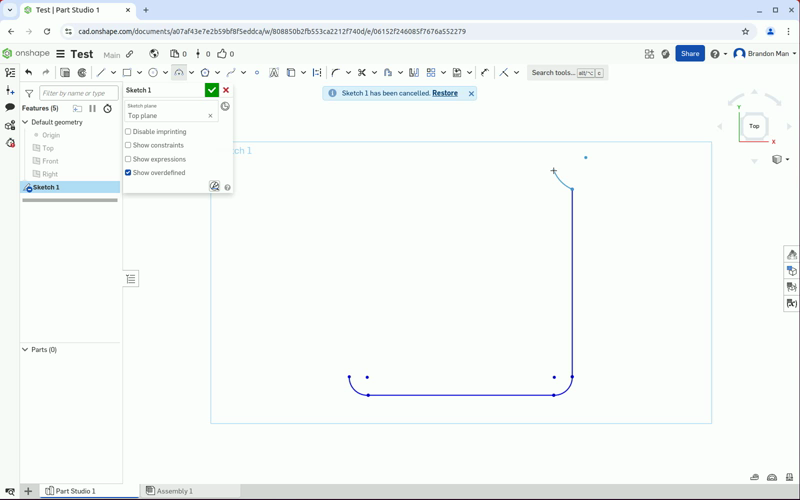
click(553, 170)
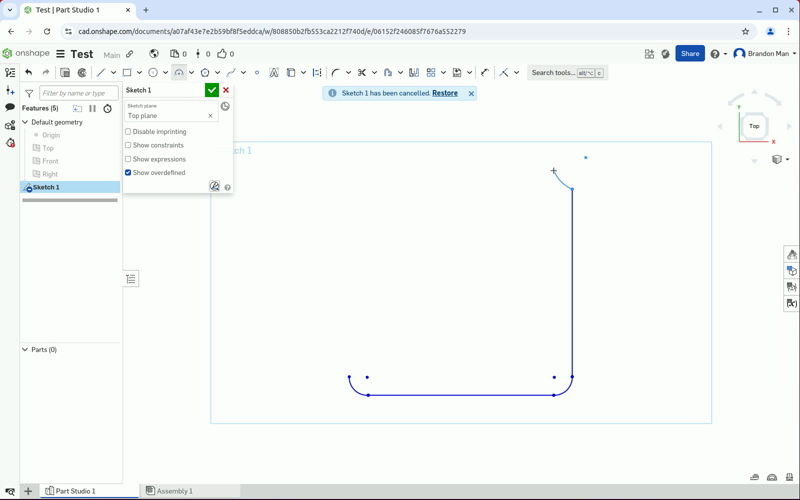
mouse_move(566, 175)
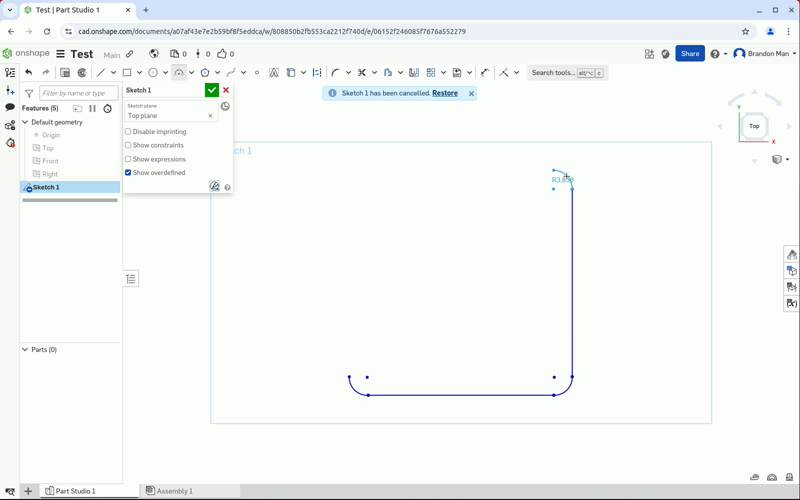
click(566, 175)
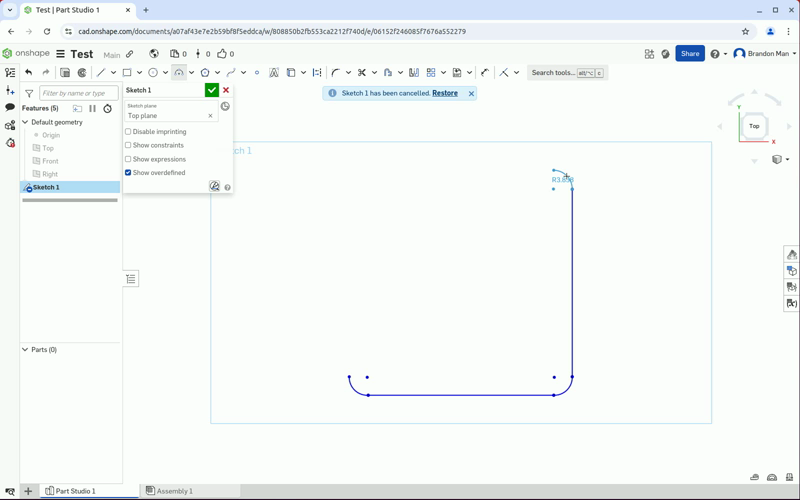
key_up(shift)
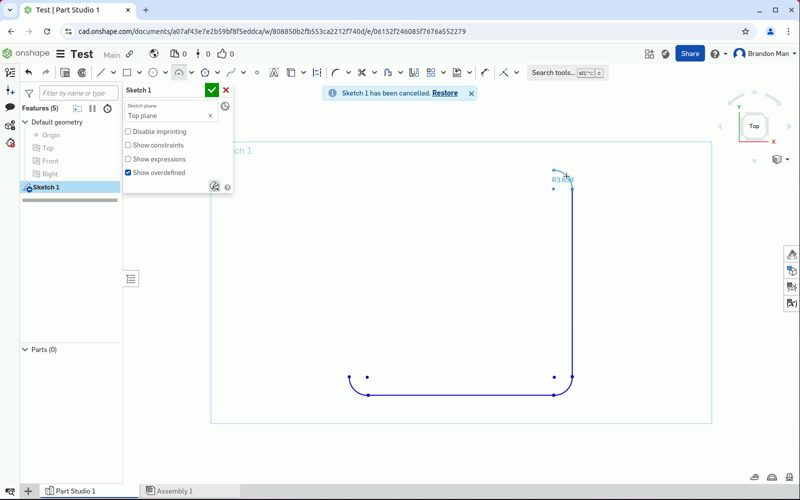
key(esc)
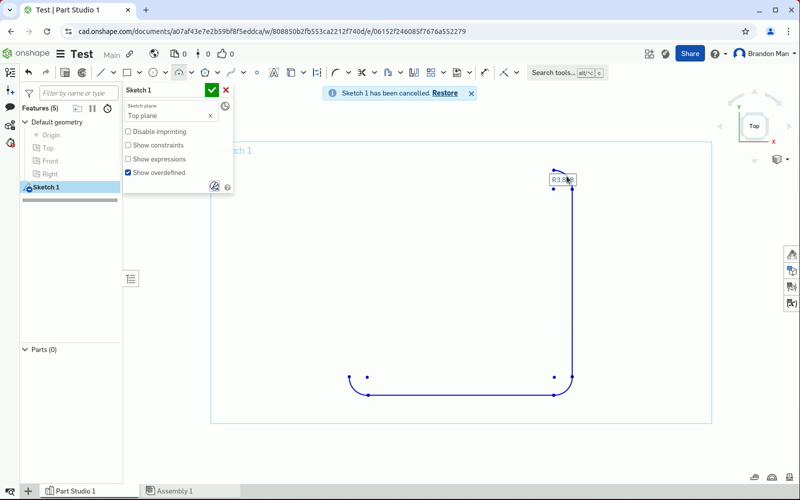
key(l)
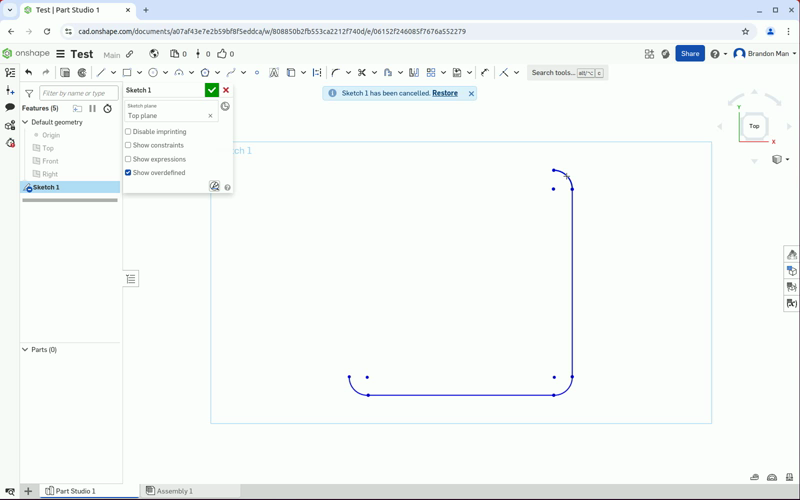
mouse_move(553, 170)
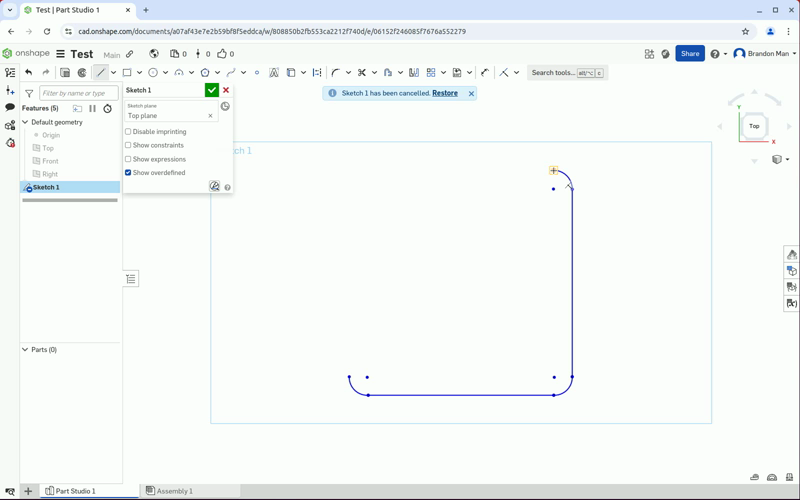
click(553, 170)
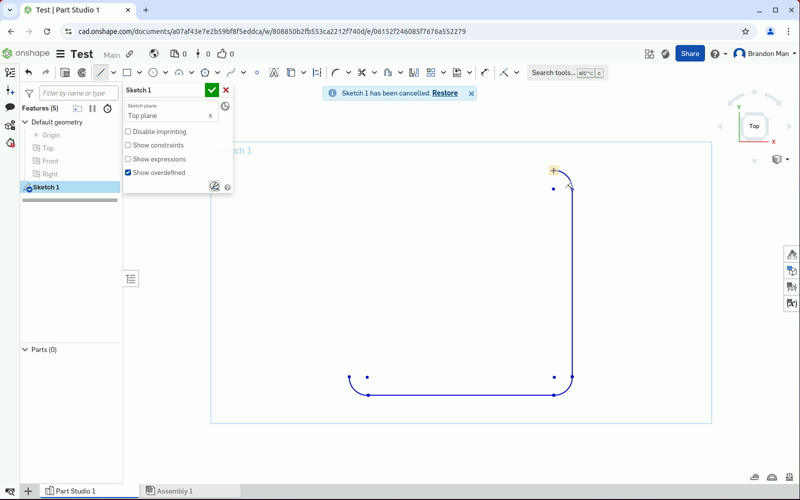
key_down(shift)
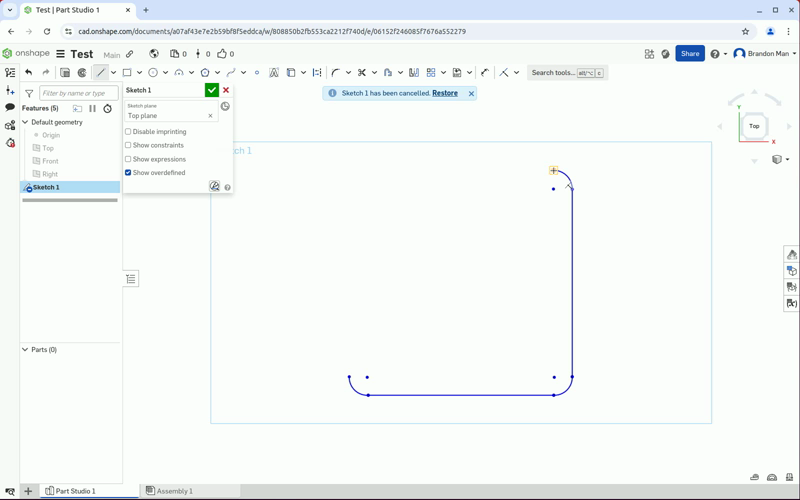
mouse_move(368, 170)
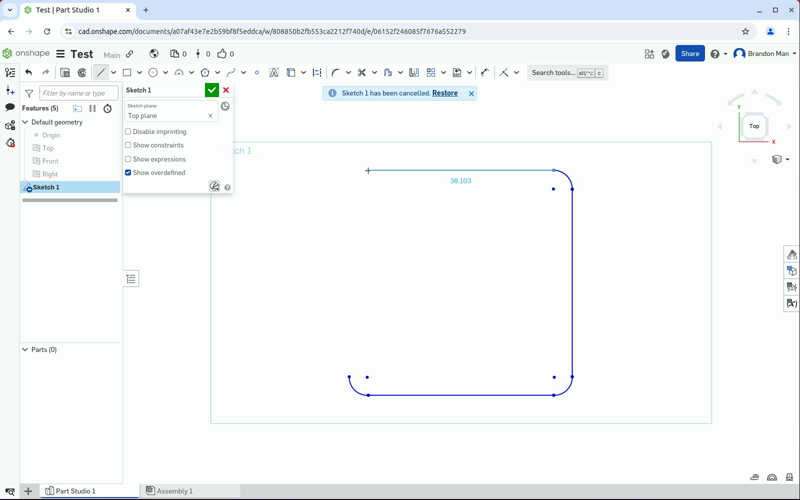
click(368, 170)
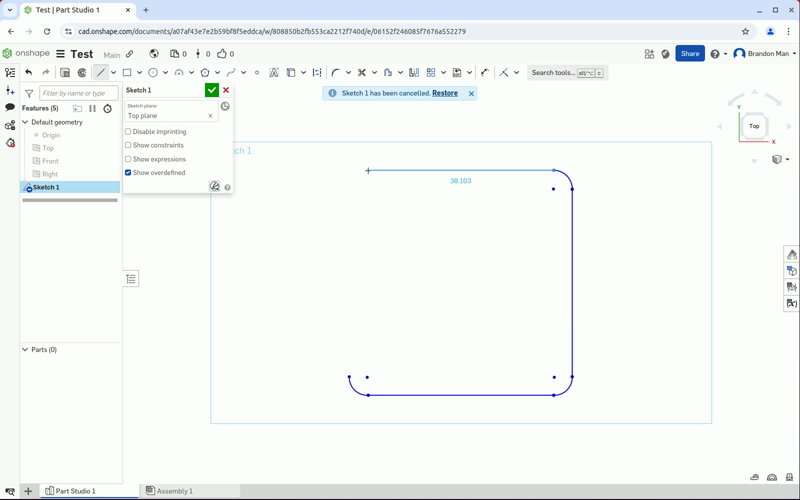
key_up(shift)
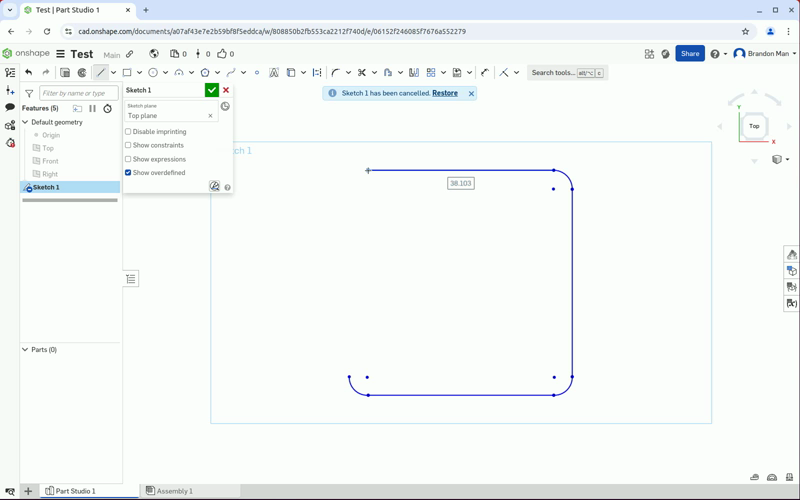
key(esc)
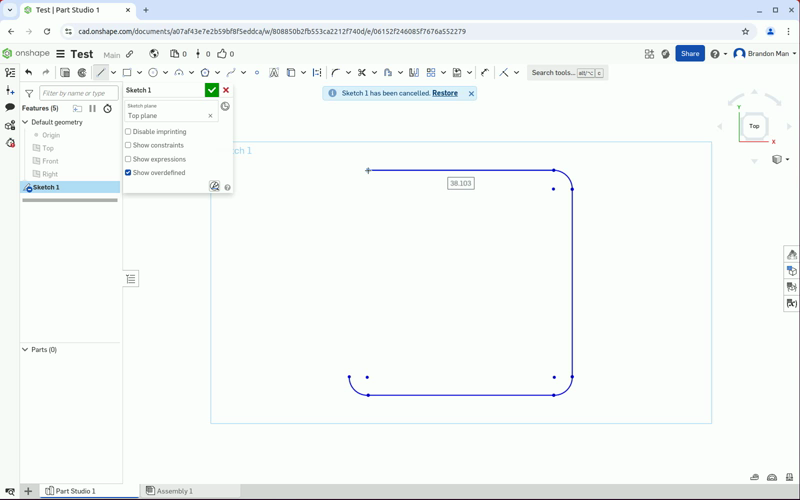
key(a)
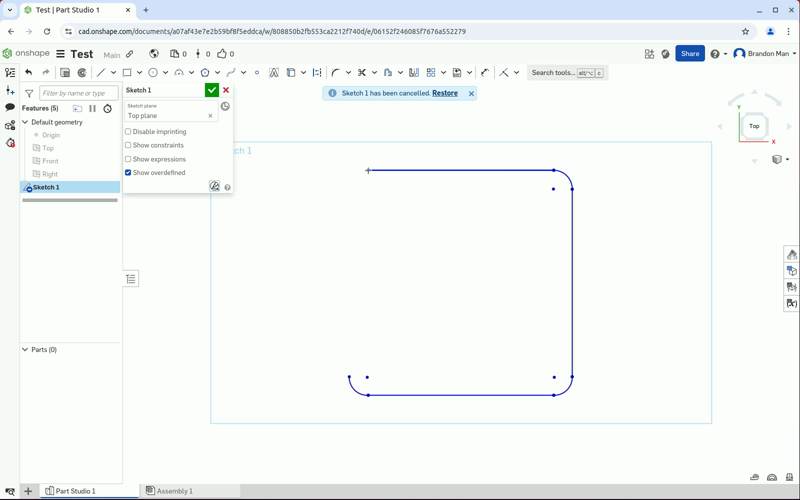
mouse_move(368, 170)
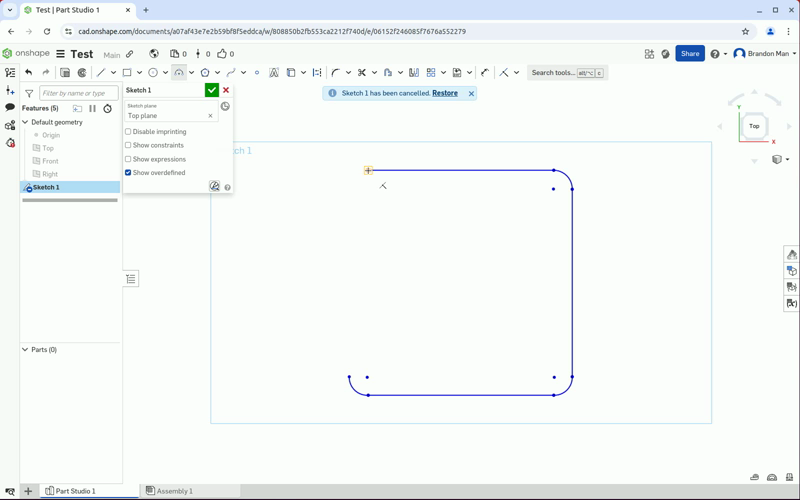
click(368, 170)
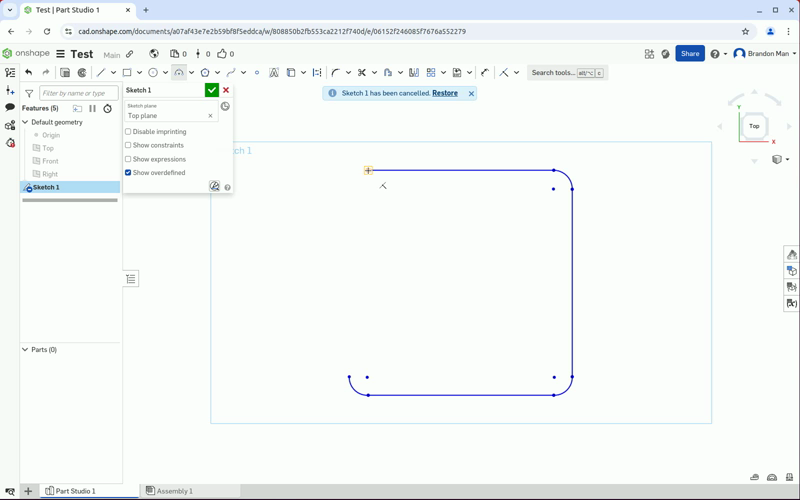
key_down(shift)
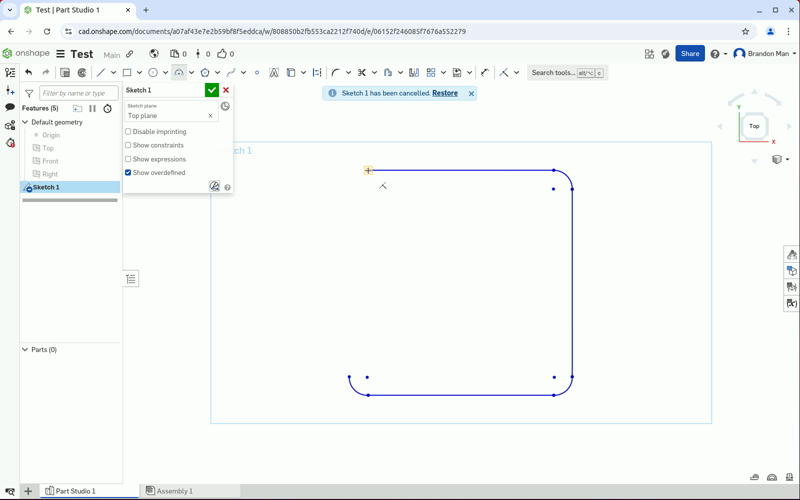
mouse_move(349, 189)
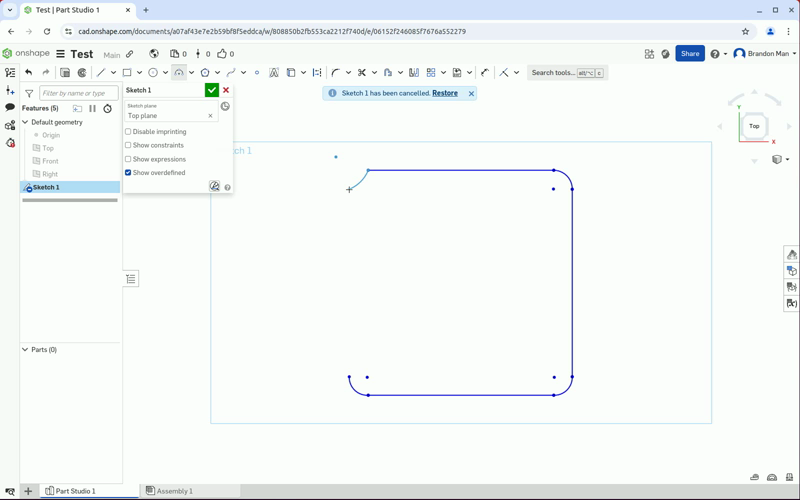
click(349, 189)
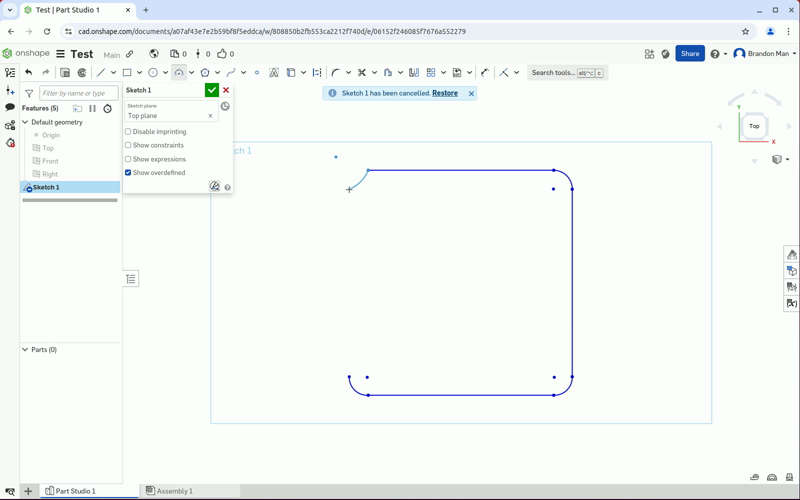
mouse_move(354, 175)
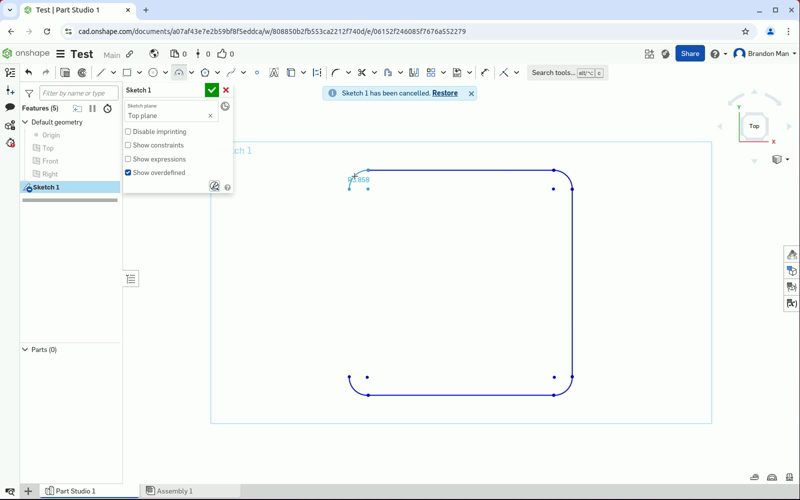
click(354, 175)
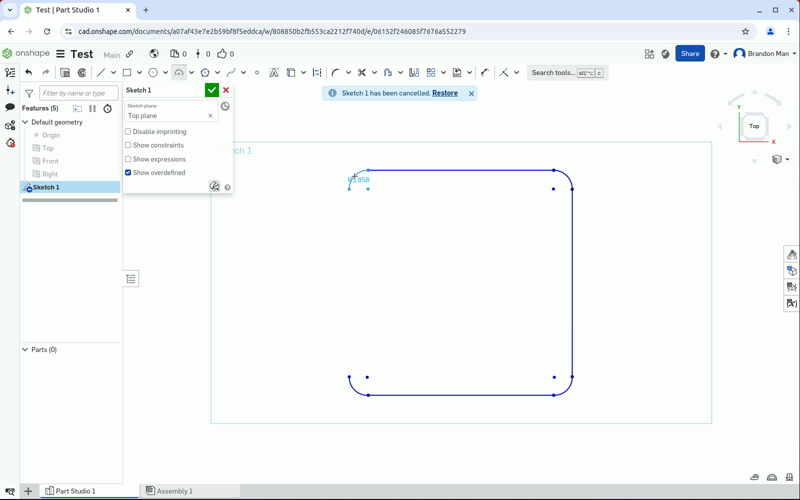
key_up(shift)
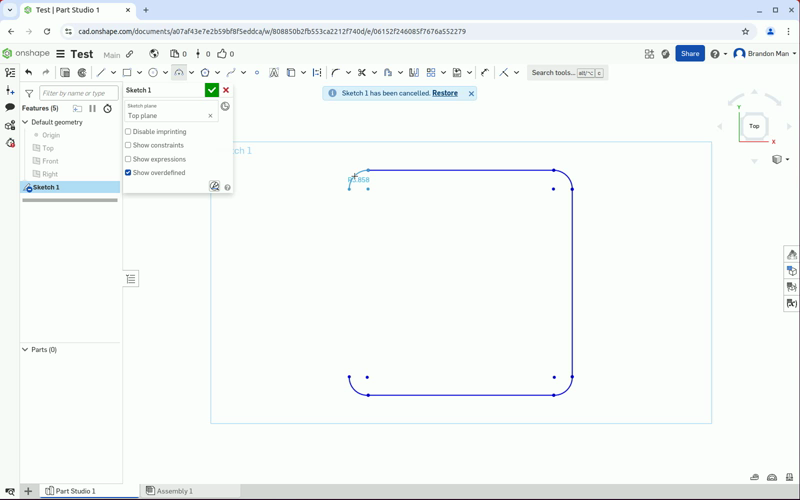
key(esc)
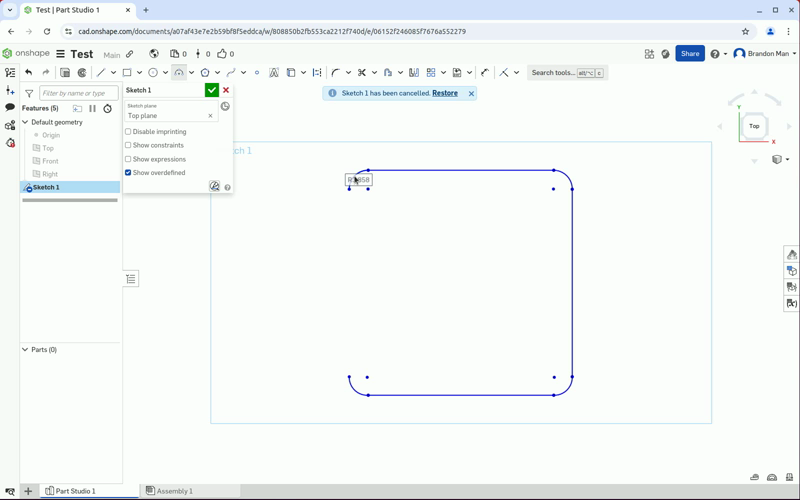
key(l)
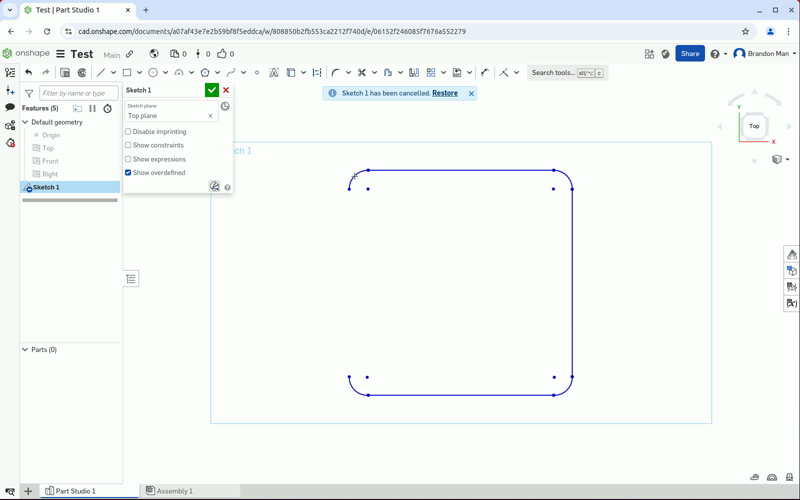
mouse_move(349, 189)
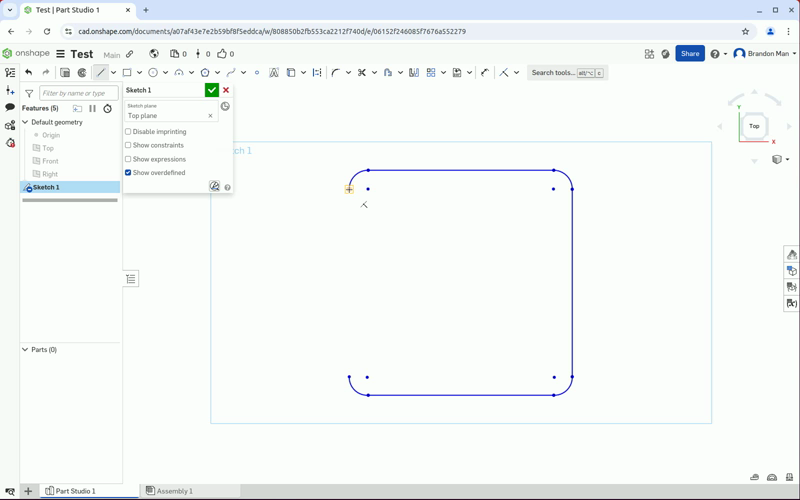
click(349, 189)
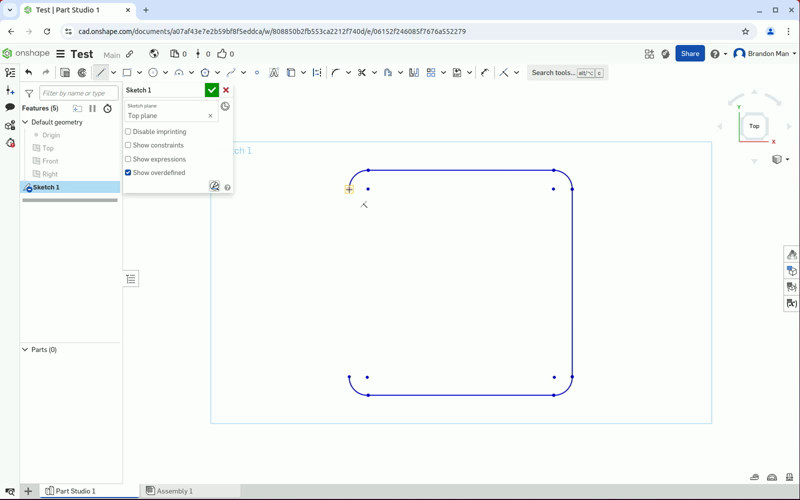
key_down(shift)
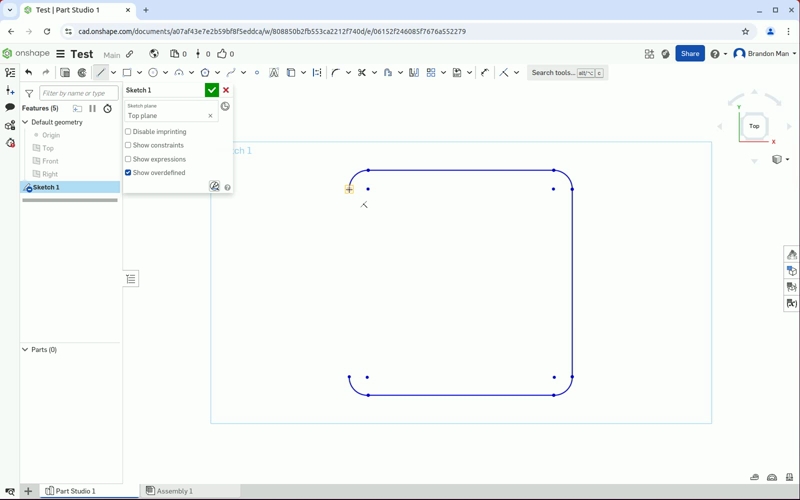
mouse_move(349, 376)
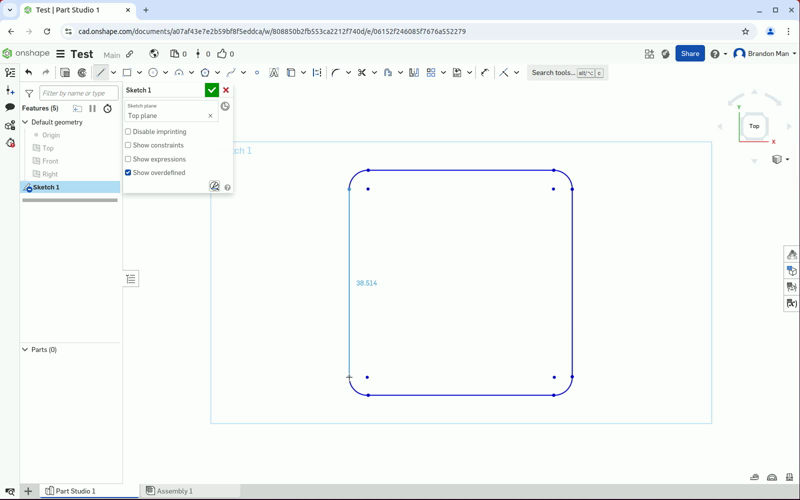
key_up(shift)
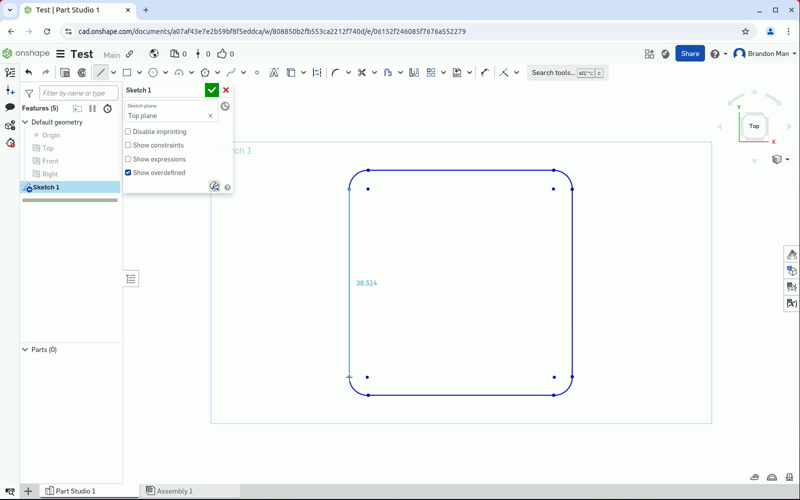
click(349, 376)
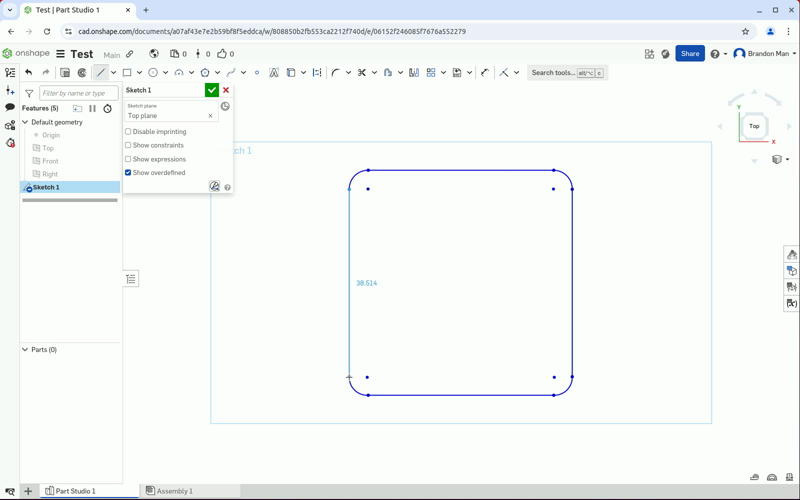
key(esc)
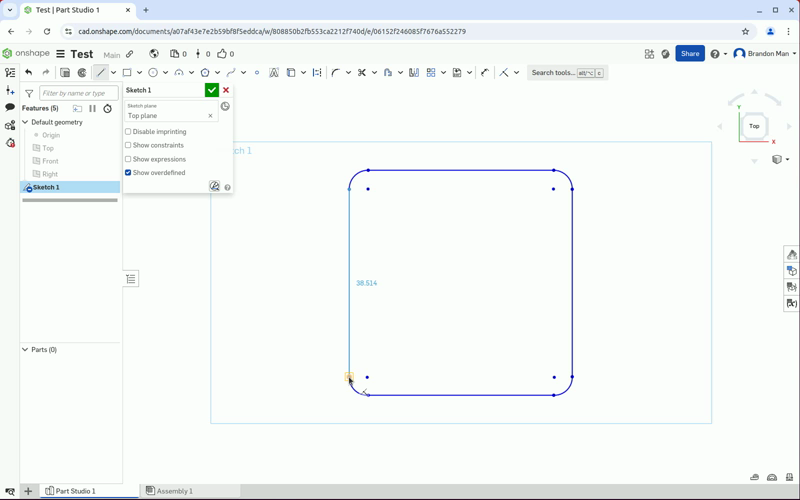
key(a)
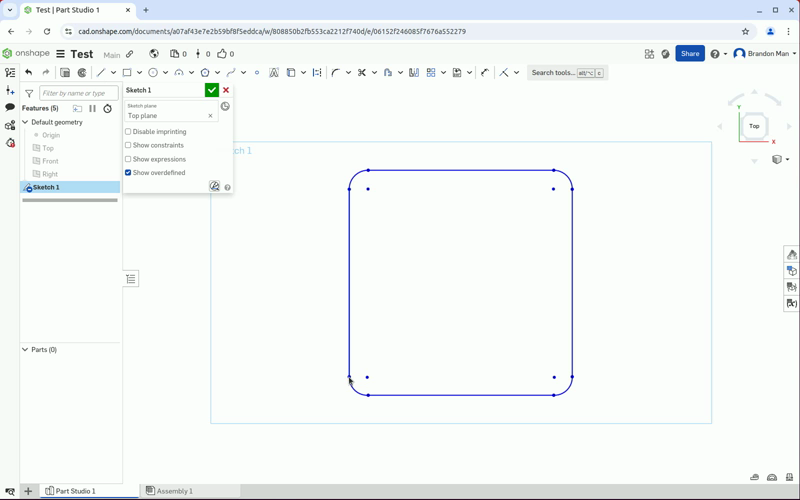
key_down(shift)
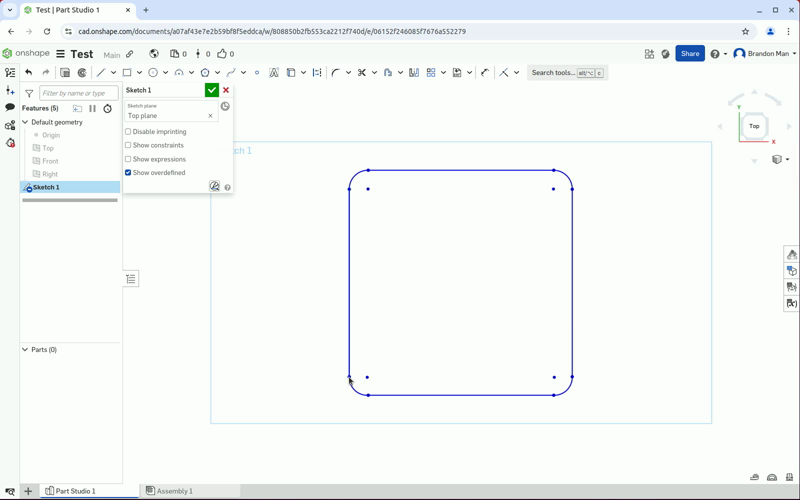
mouse_move(368, 341)
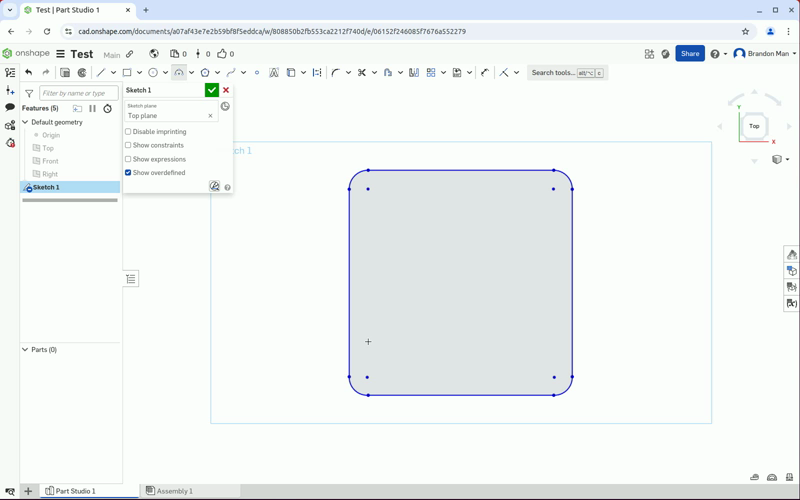
click(368, 341)
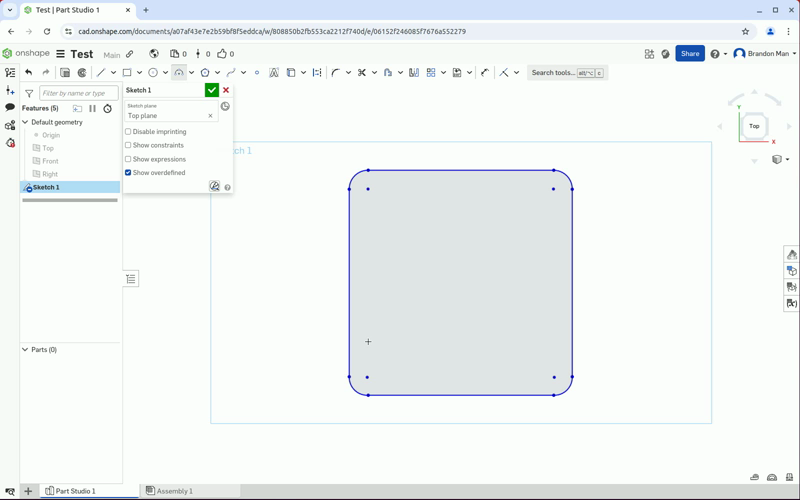
key_up(shift)
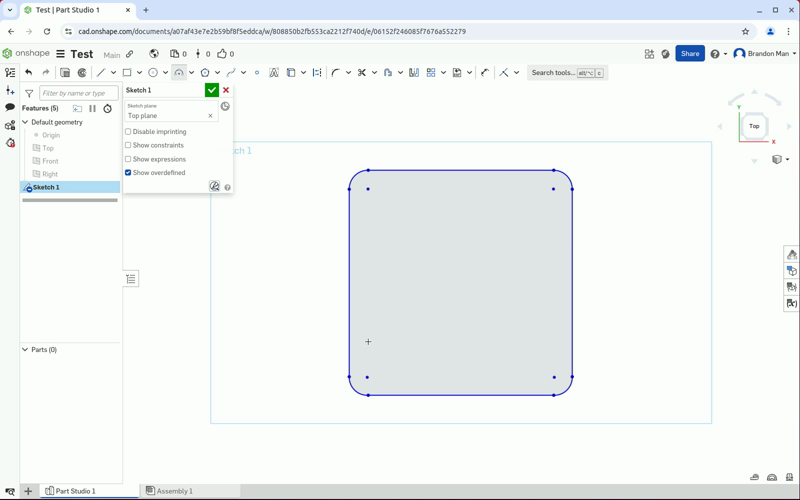
key_down(shift)
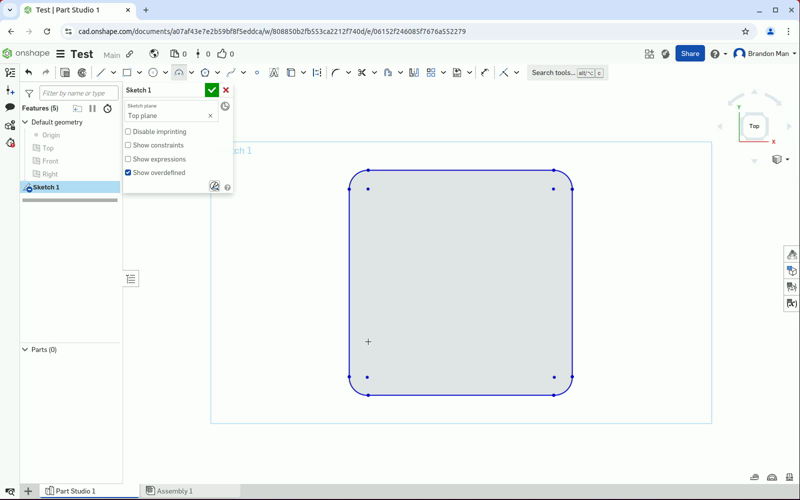
mouse_move(386, 360)
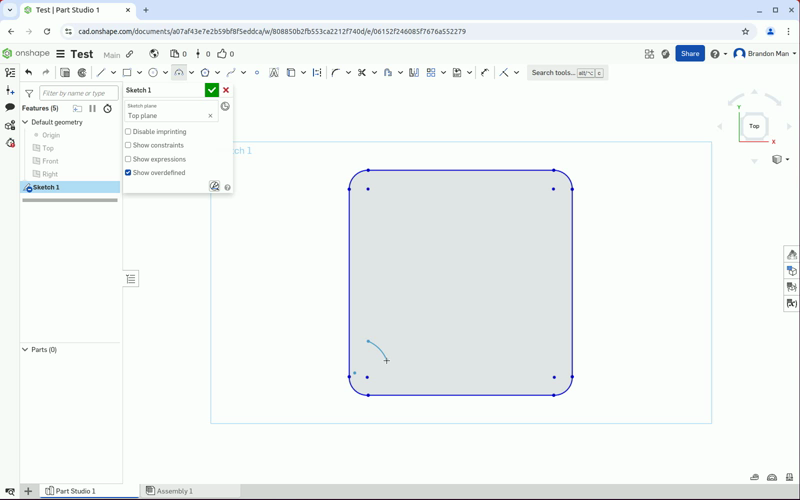
click(386, 360)
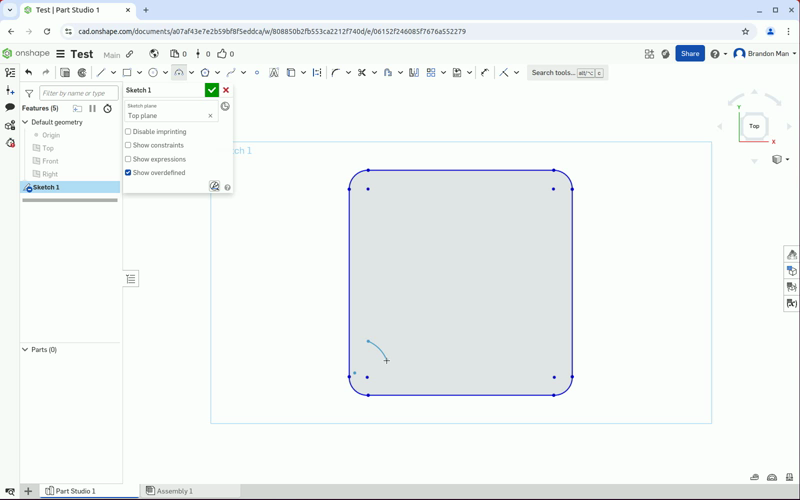
mouse_move(373, 354)
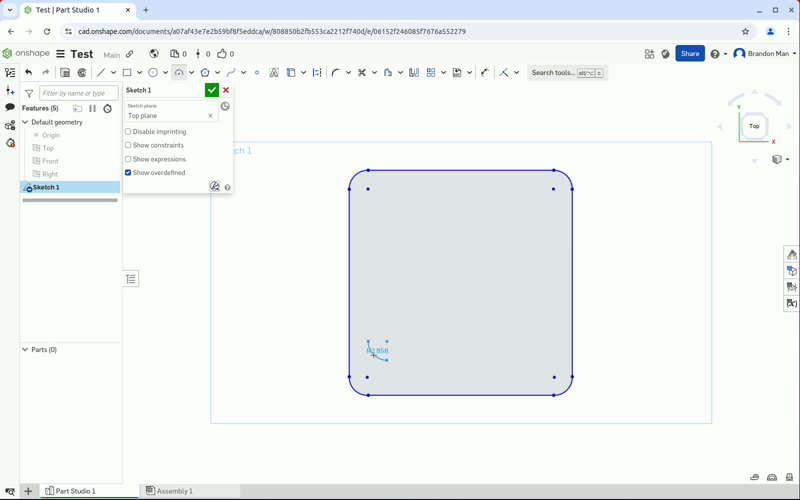
click(373, 354)
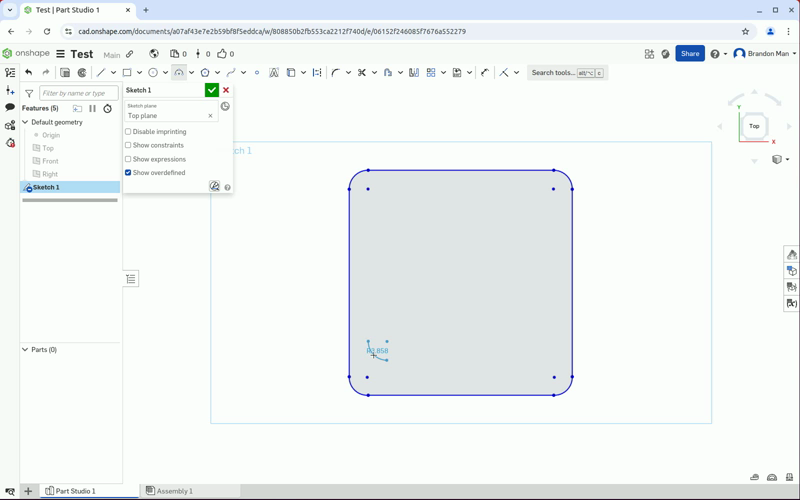
key_up(shift)
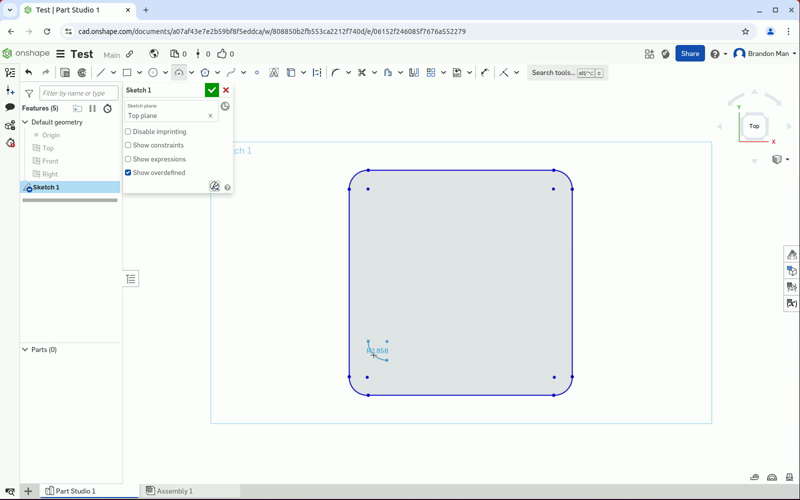
key(esc)
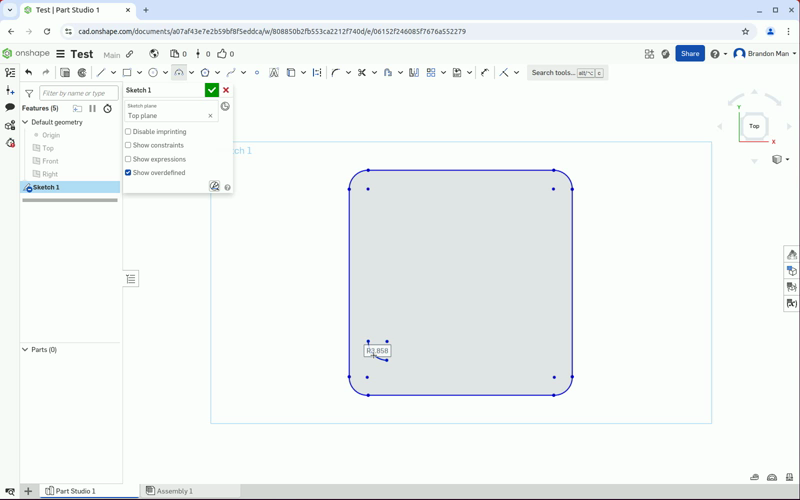
key(l)
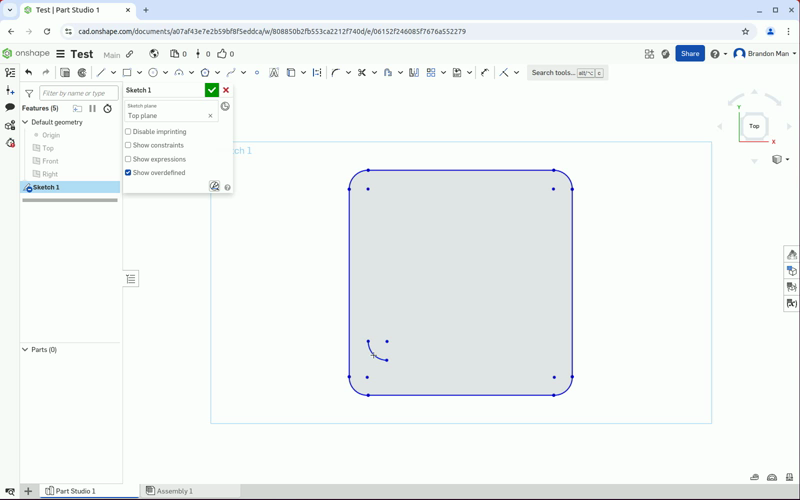
mouse_move(386, 360)
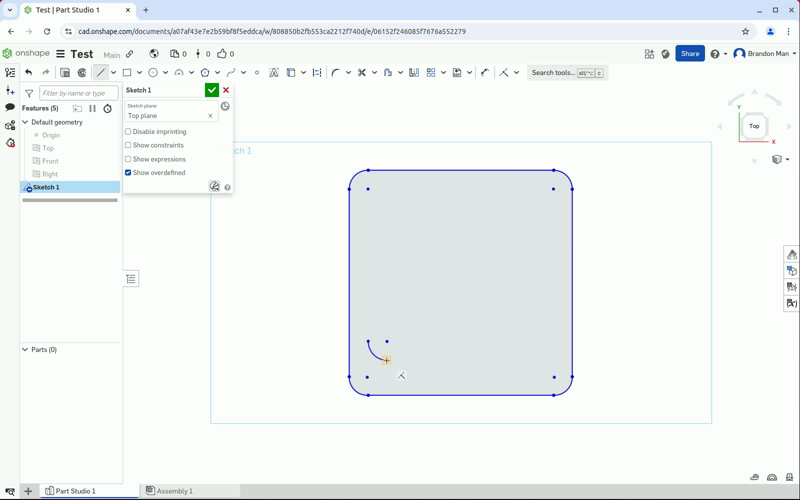
click(386, 360)
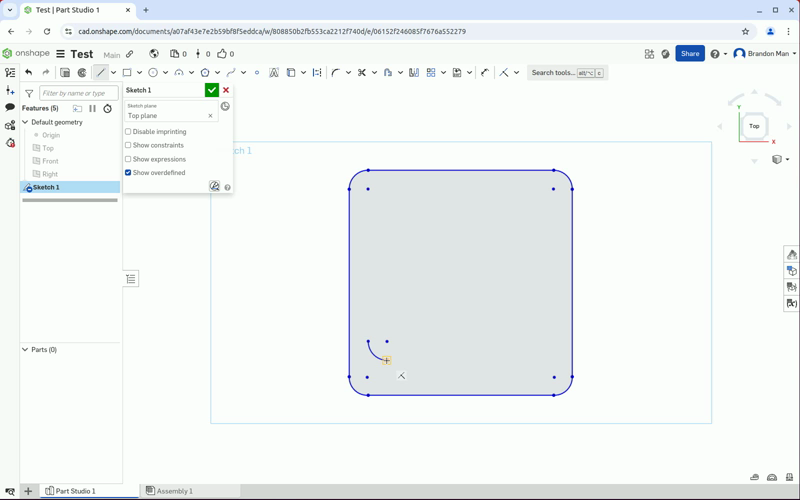
key_down(shift)
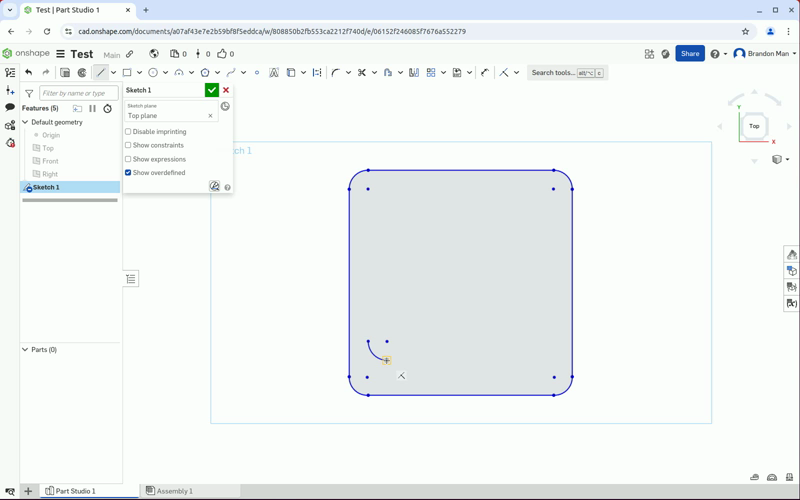
mouse_move(534, 360)
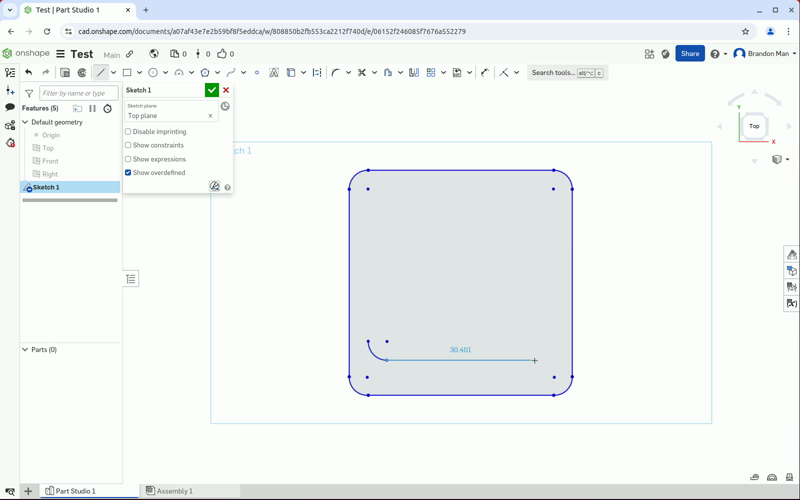
click(534, 360)
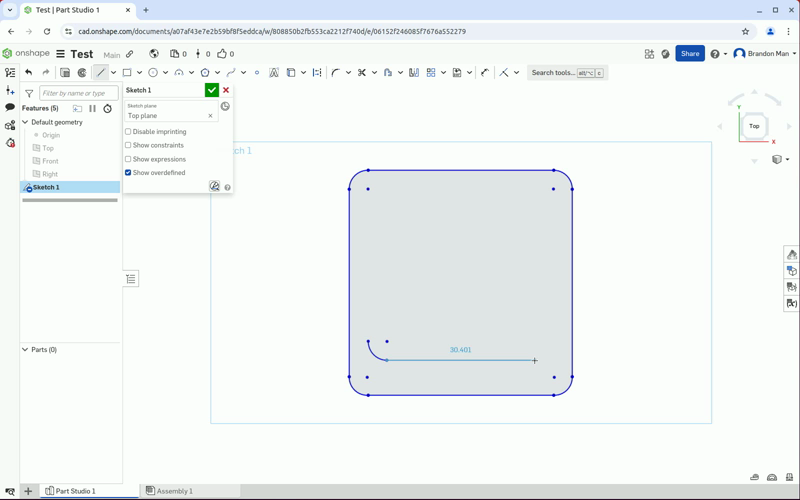
key_up(shift)
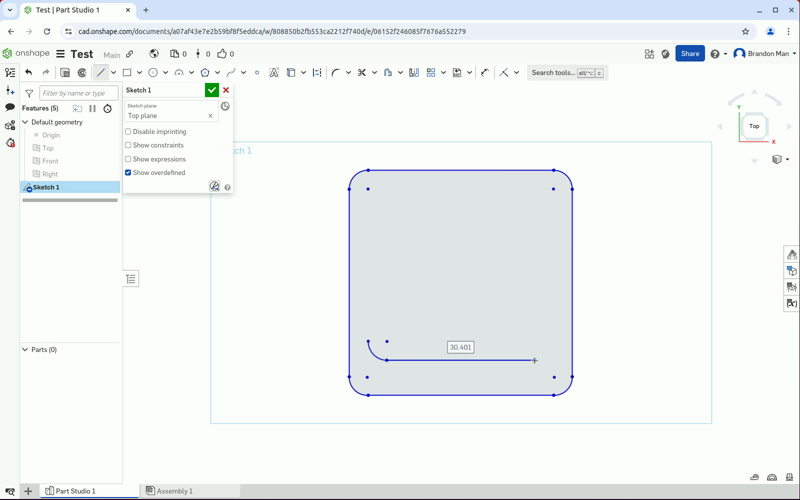
key(esc)
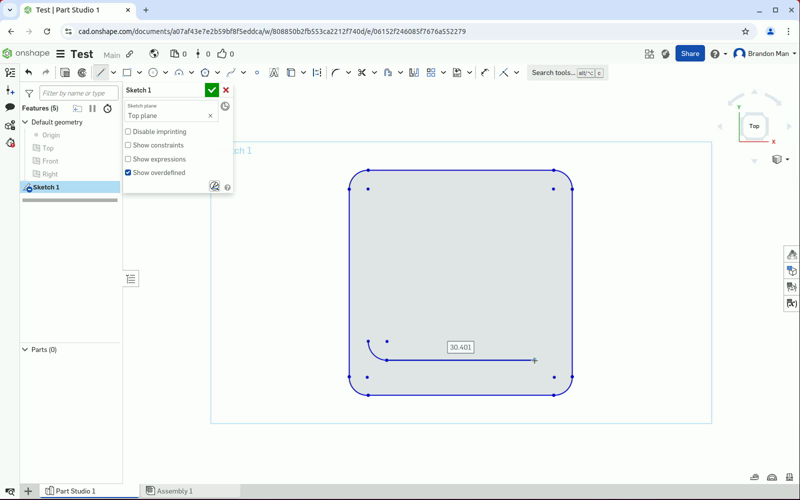
key(a)
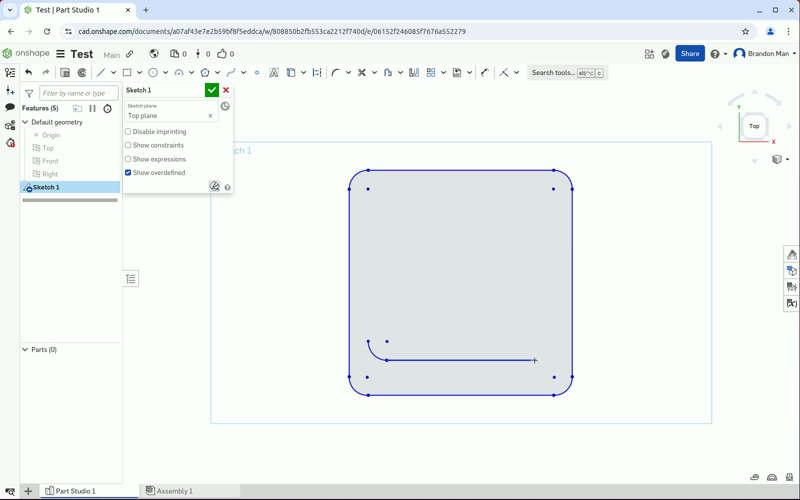
mouse_move(534, 360)
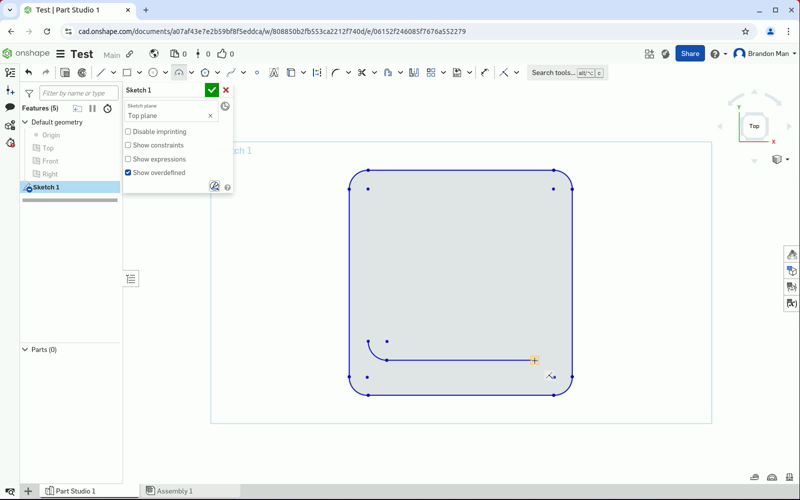
click(534, 360)
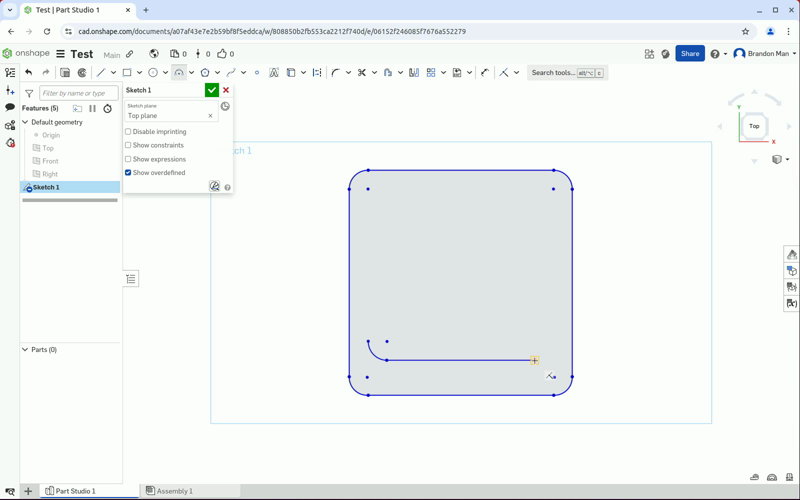
key_down(shift)
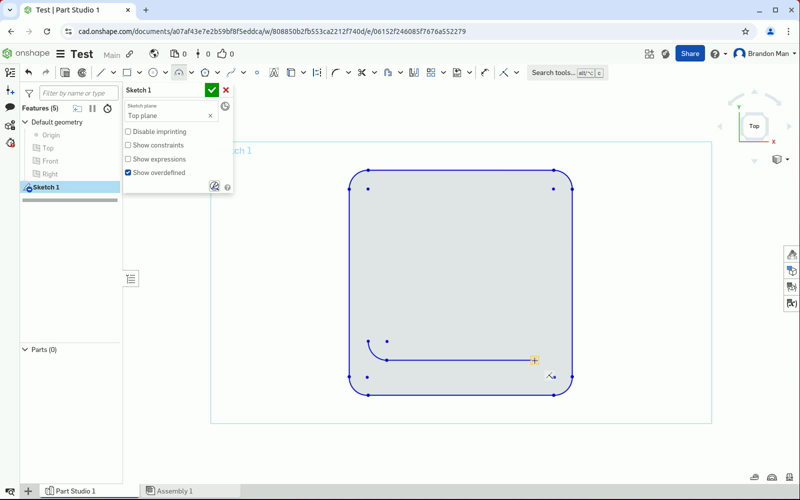
mouse_move(553, 341)
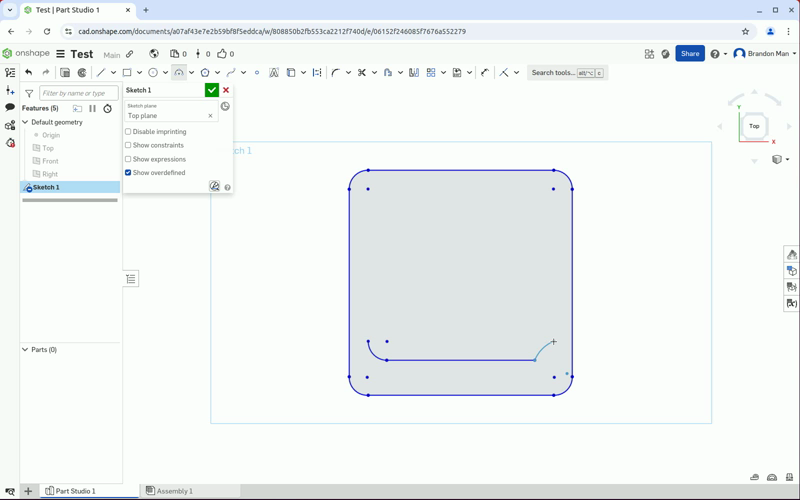
click(553, 341)
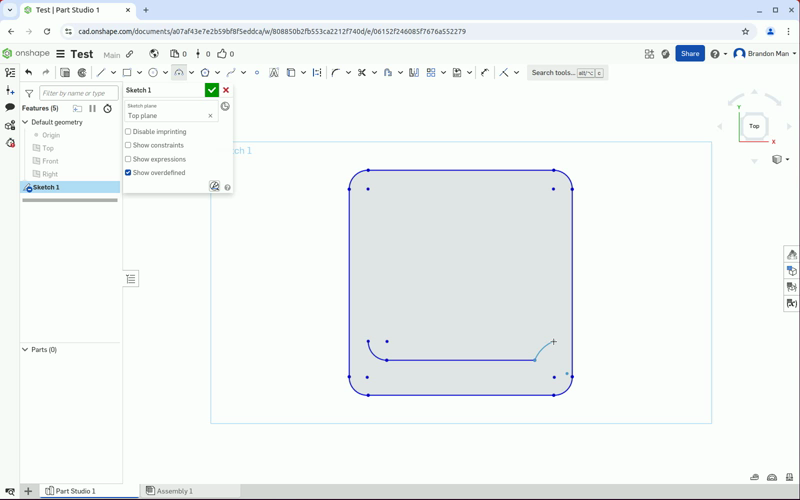
mouse_move(547, 354)
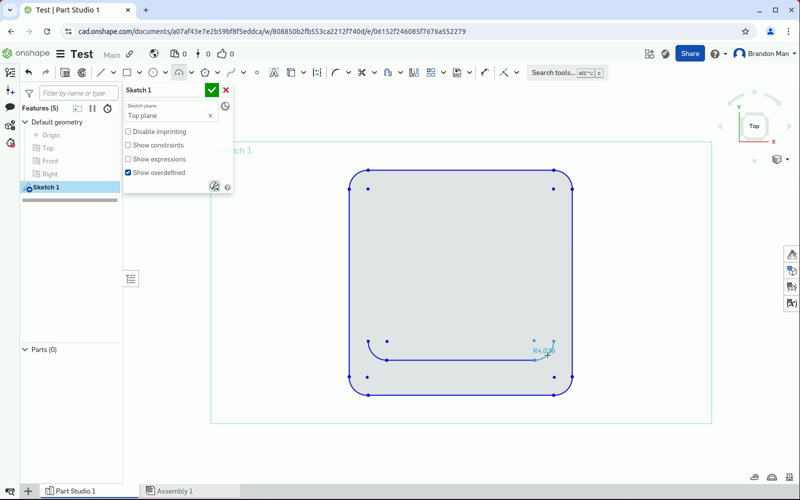
click(547, 354)
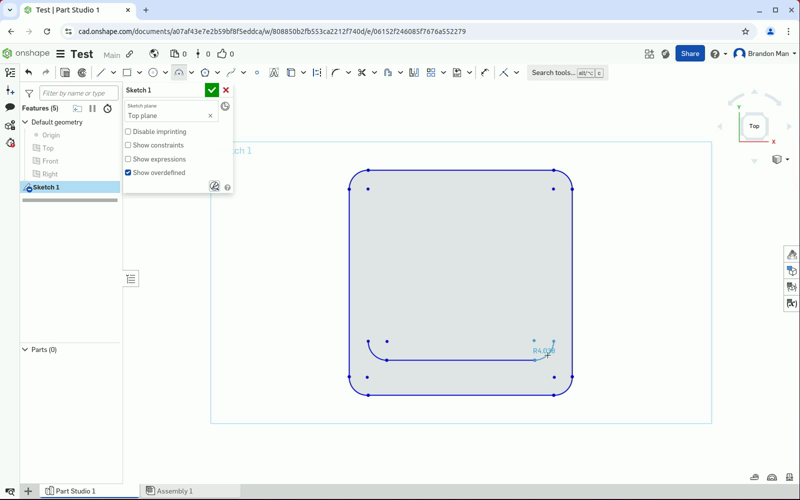
key_up(shift)
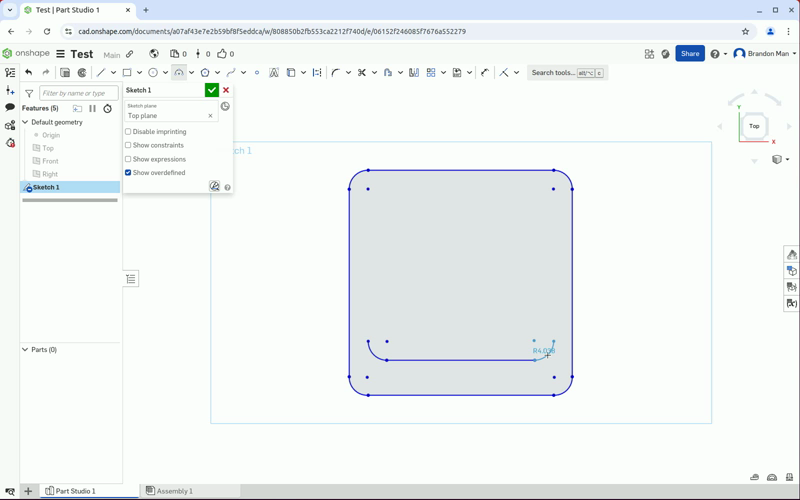
key(esc)
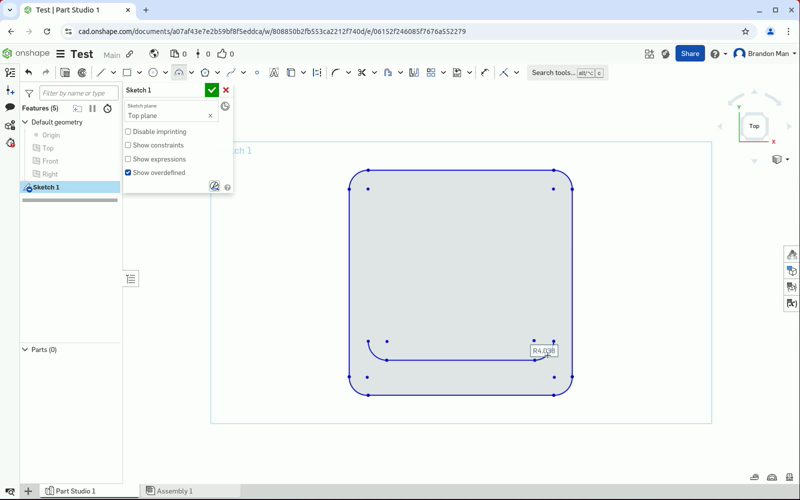
key(l)
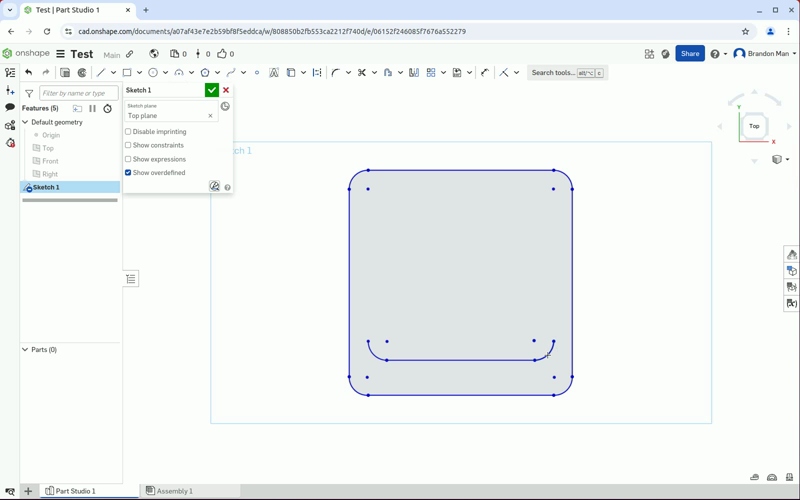
mouse_move(553, 341)
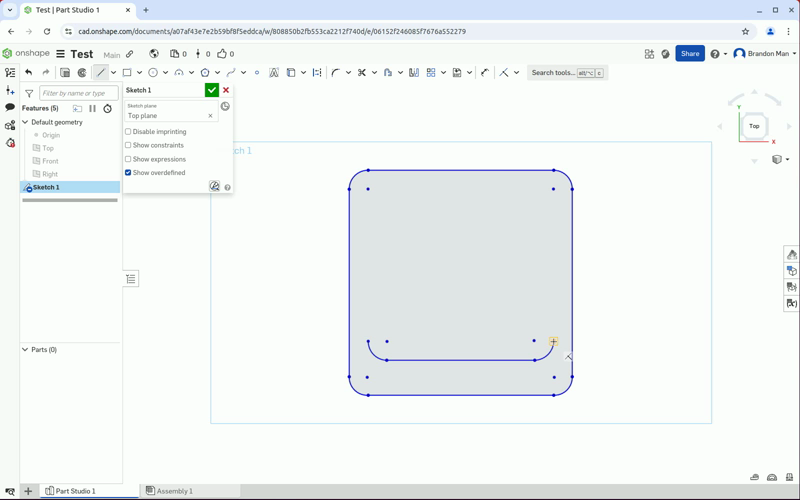
click(553, 341)
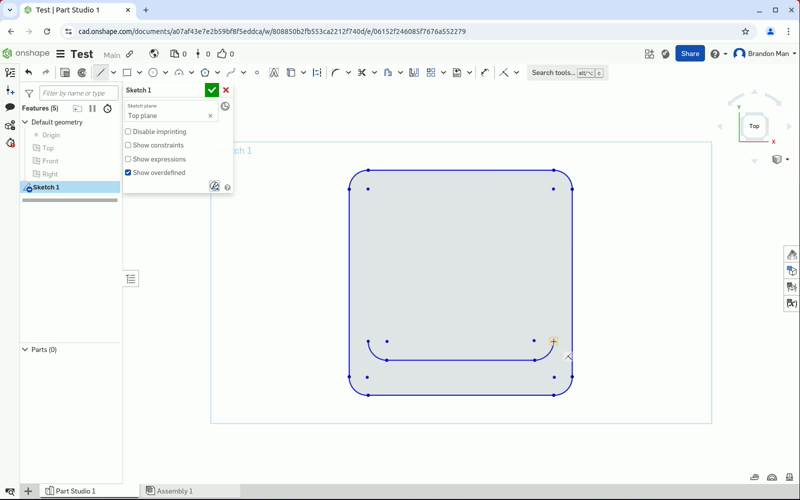
key_down(shift)
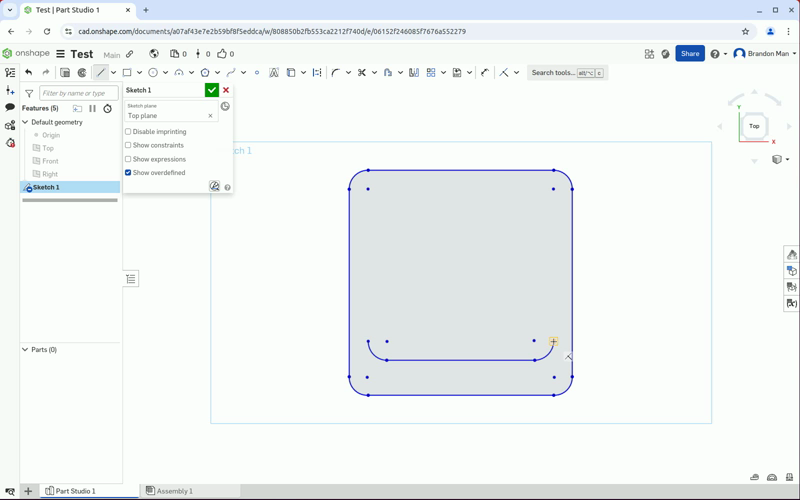
mouse_move(553, 226)
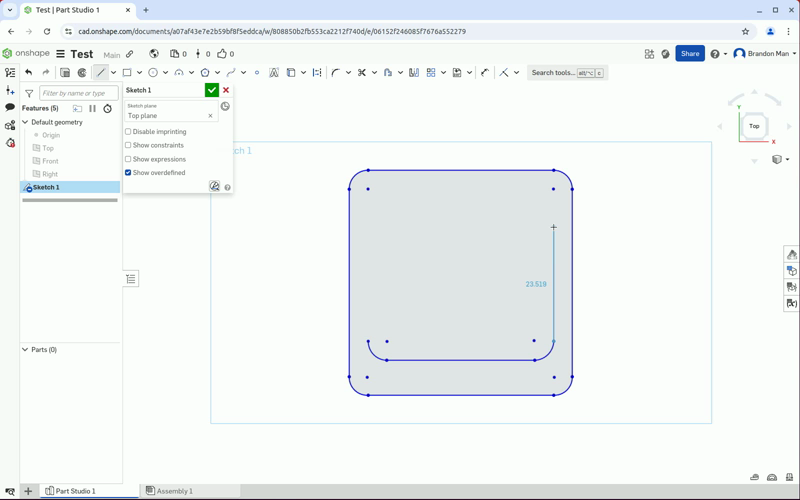
click(553, 226)
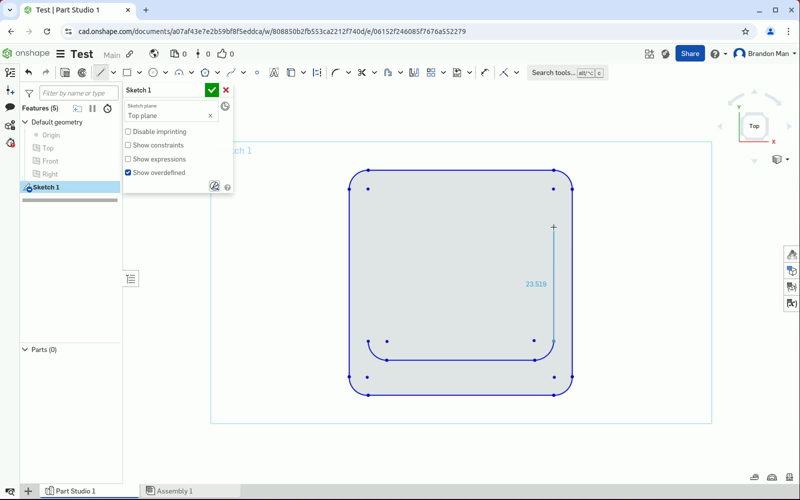
key_up(shift)
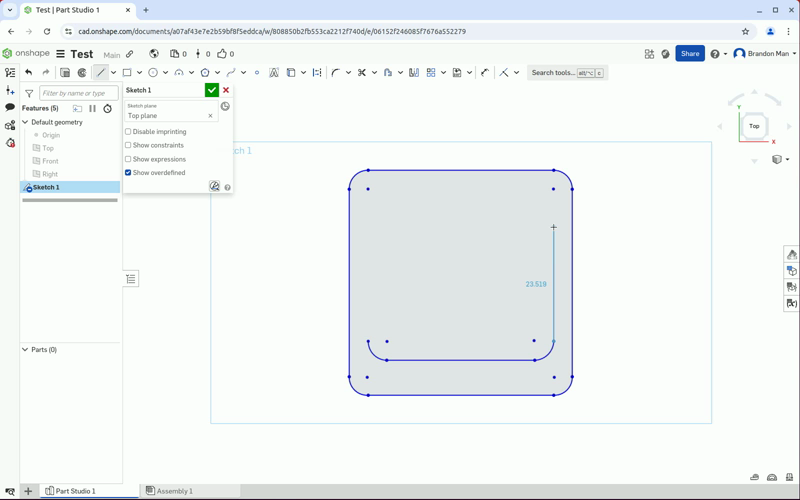
key(esc)
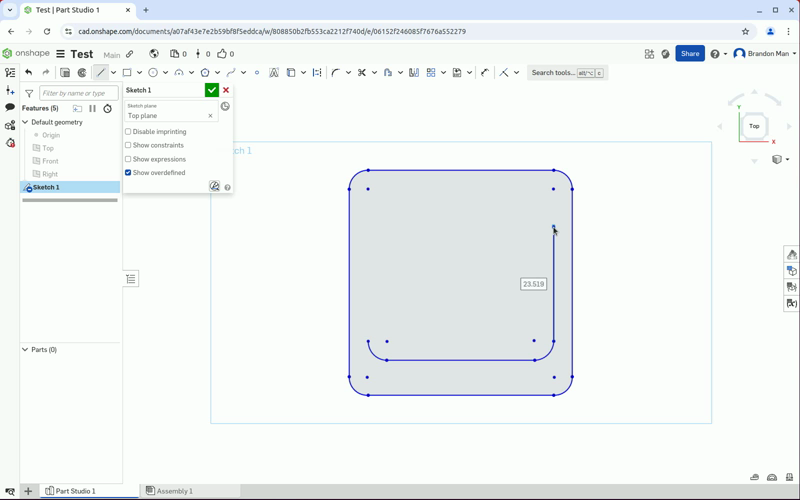
key(a)
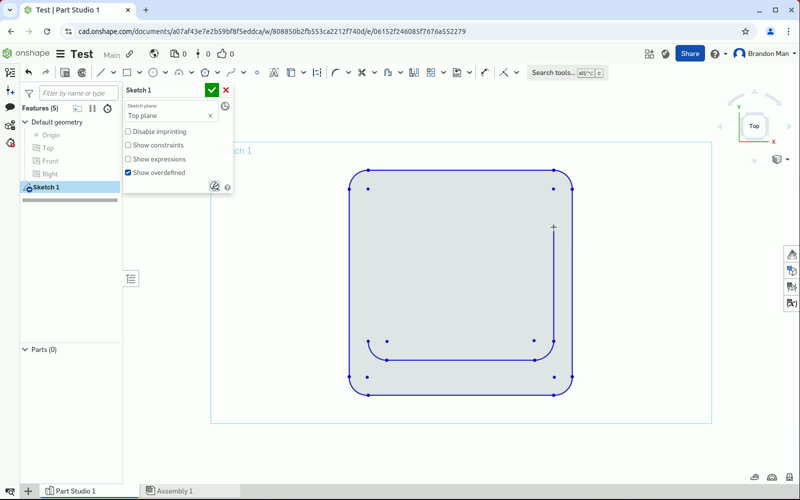
mouse_move(553, 226)
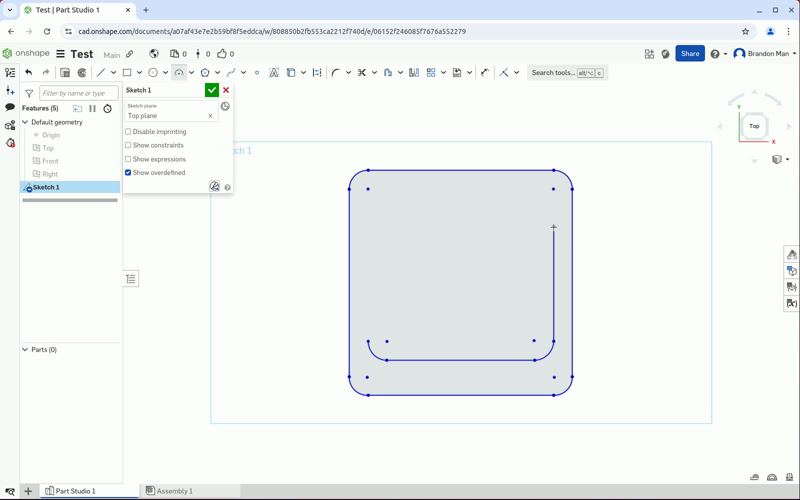
click(553, 226)
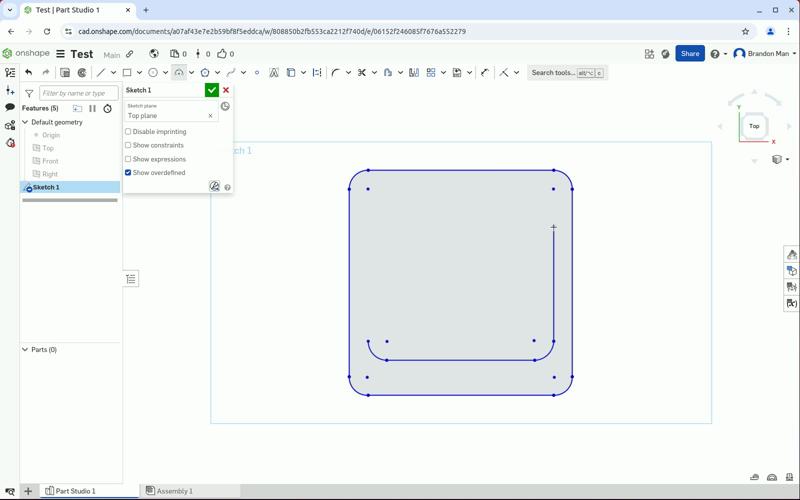
key_down(shift)
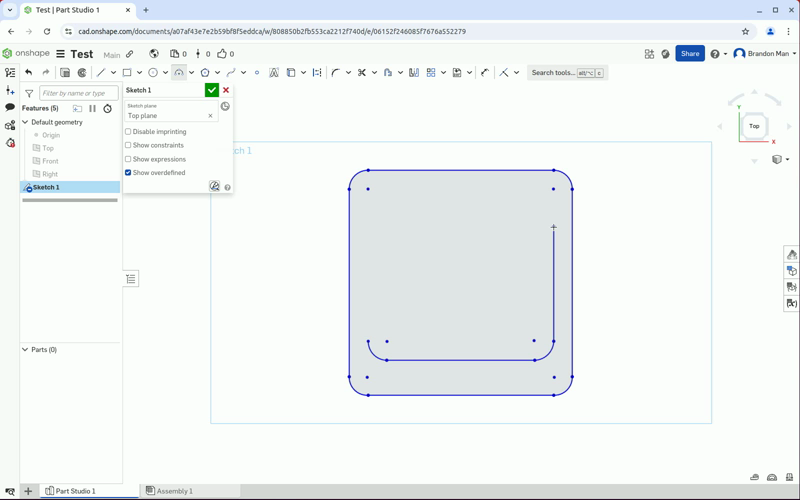
mouse_move(534, 207)
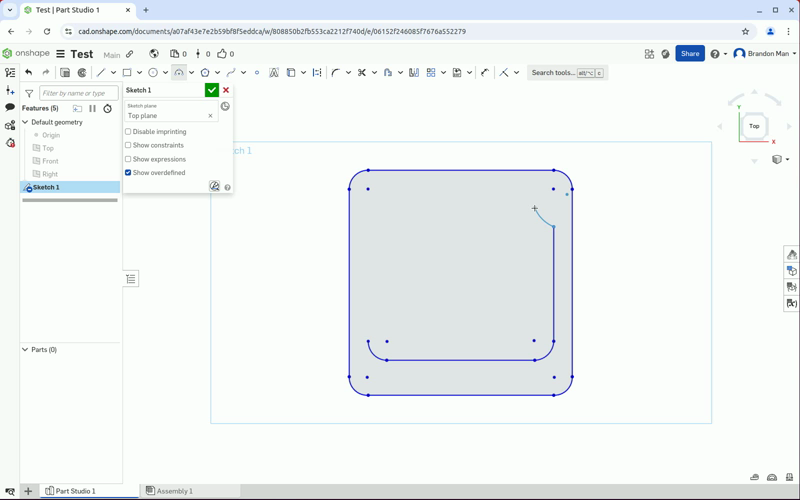
click(534, 207)
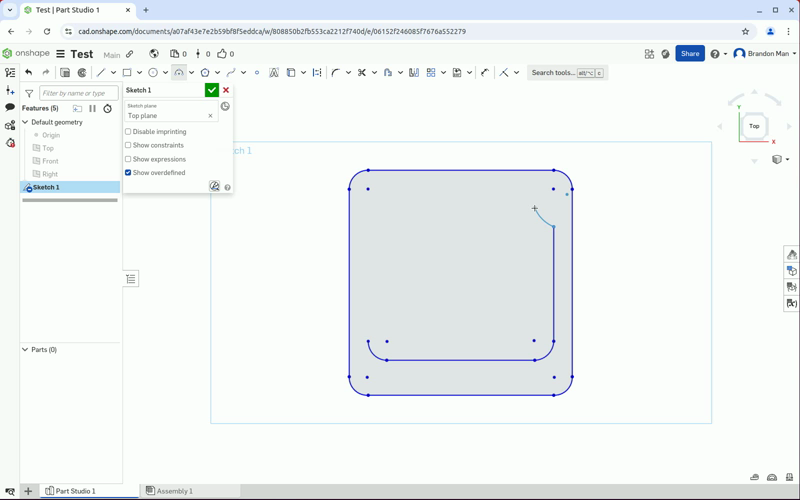
mouse_move(547, 213)
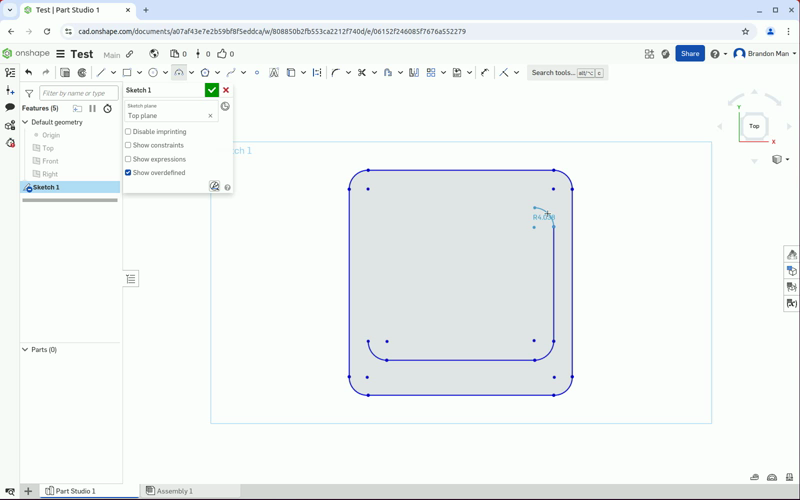
click(547, 213)
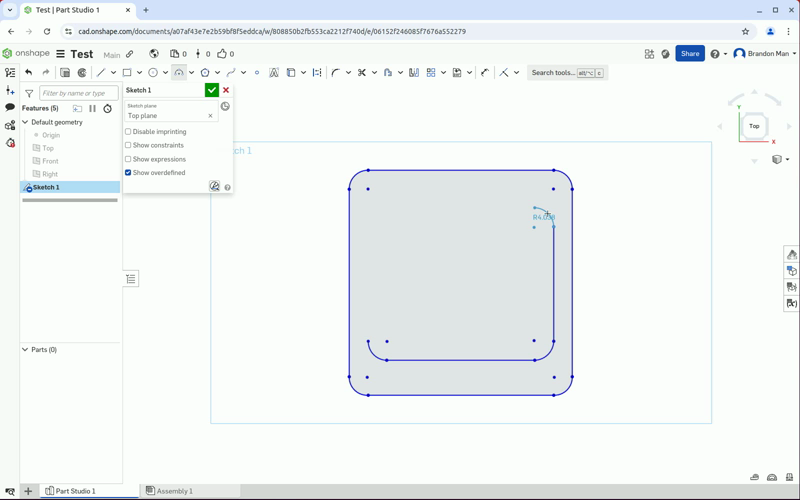
key_up(shift)
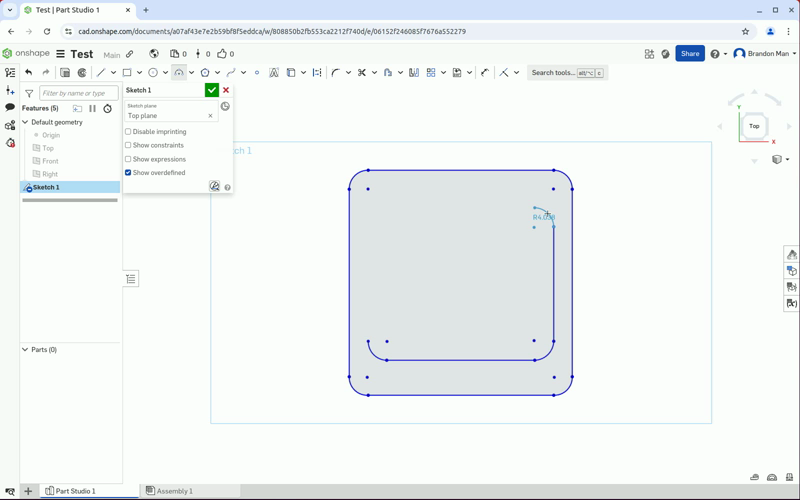
key(esc)
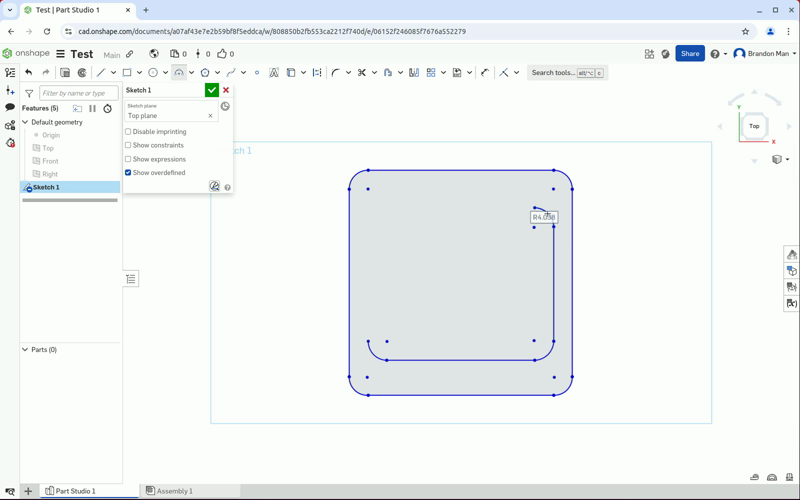
key(l)
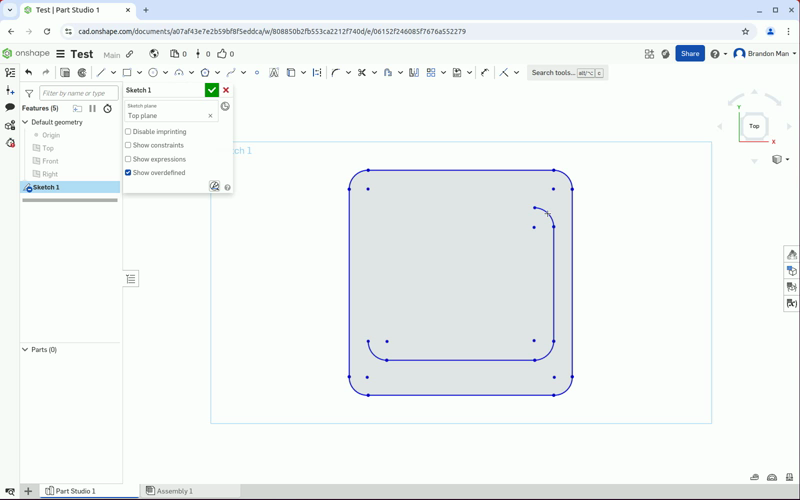
mouse_move(534, 207)
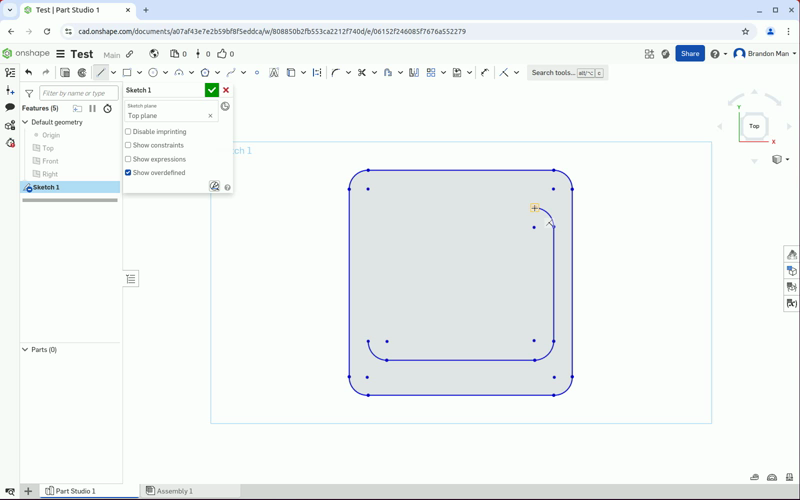
click(534, 207)
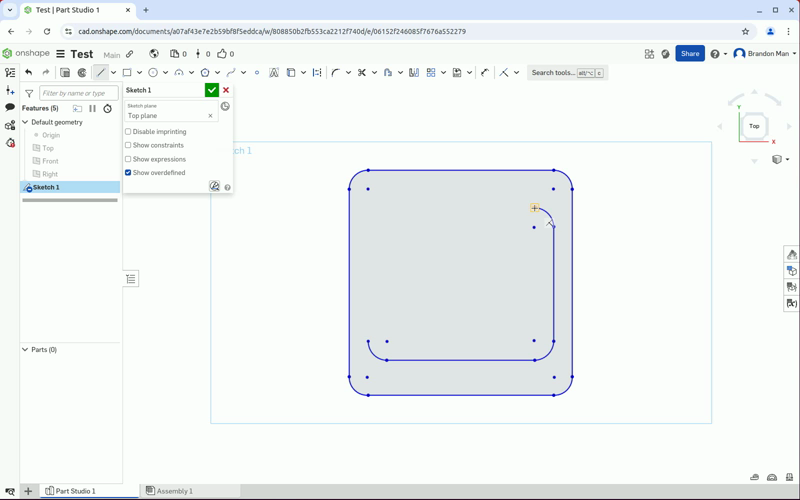
key_down(shift)
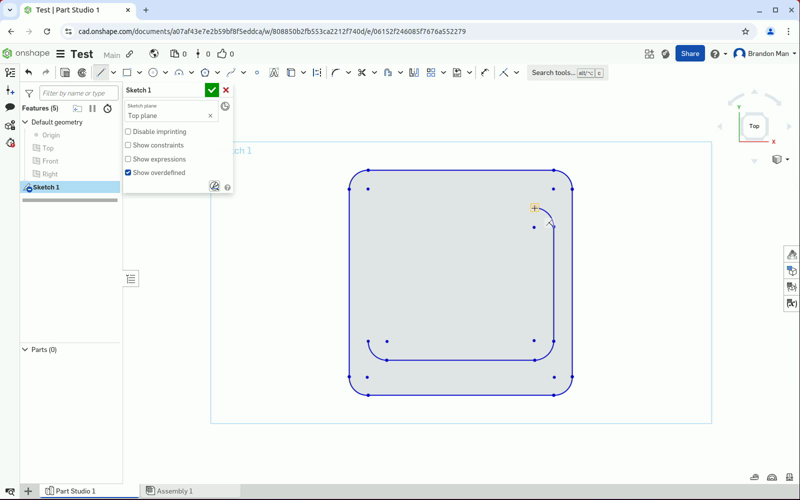
mouse_move(386, 207)
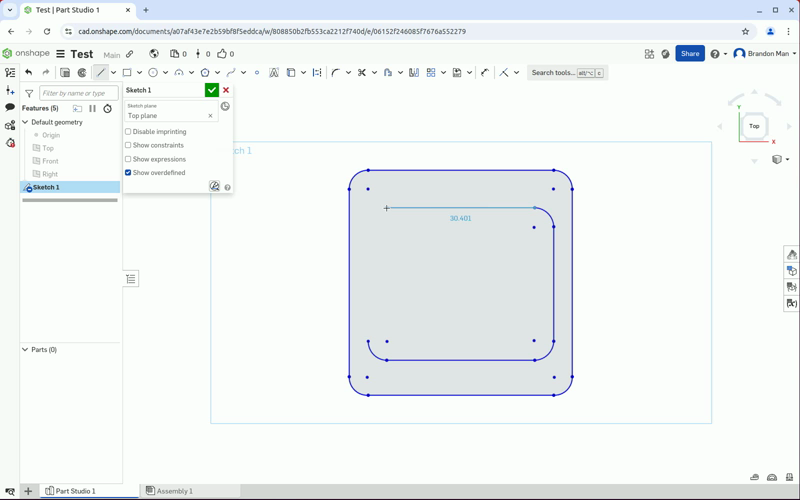
click(386, 207)
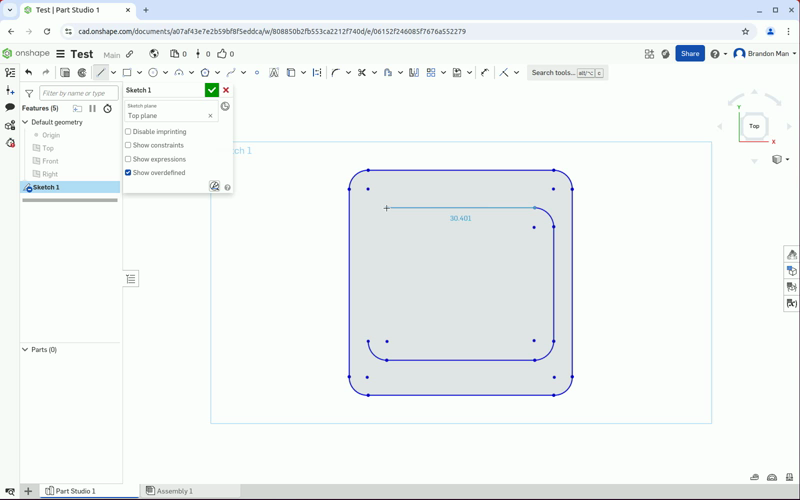
key_up(shift)
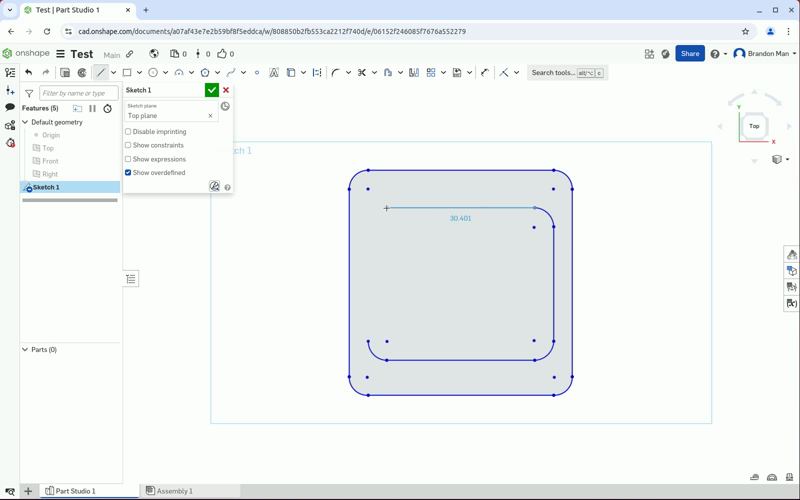
key(esc)
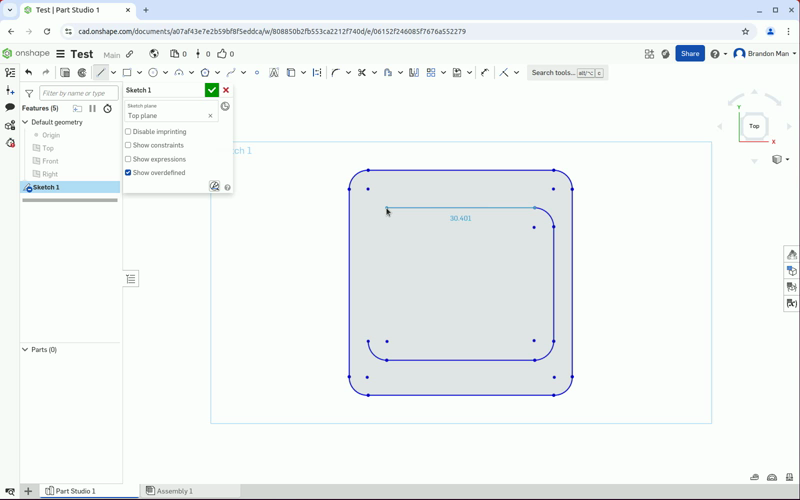
key(a)
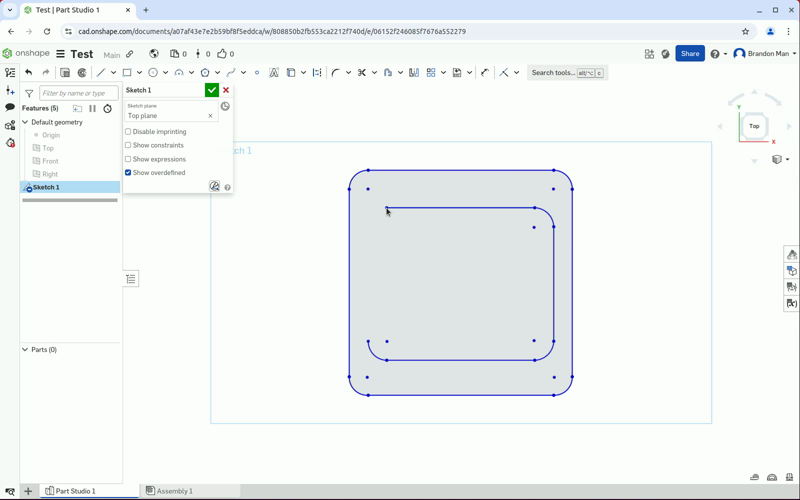
mouse_move(386, 207)
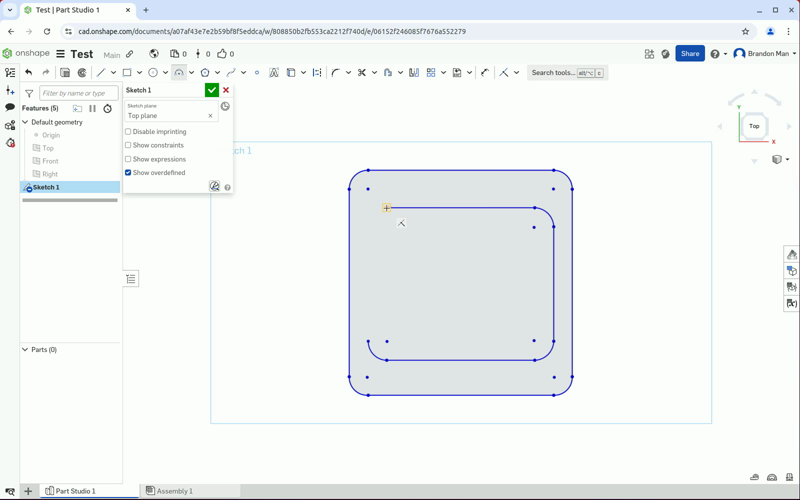
click(386, 207)
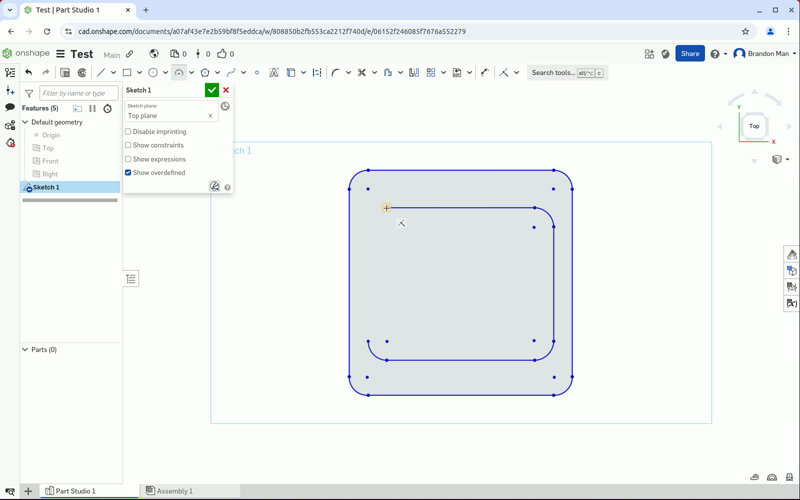
key_down(shift)
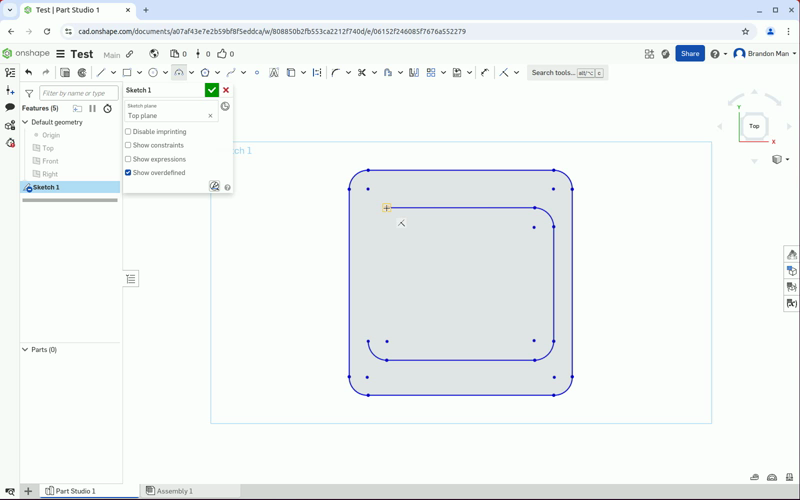
mouse_move(368, 226)
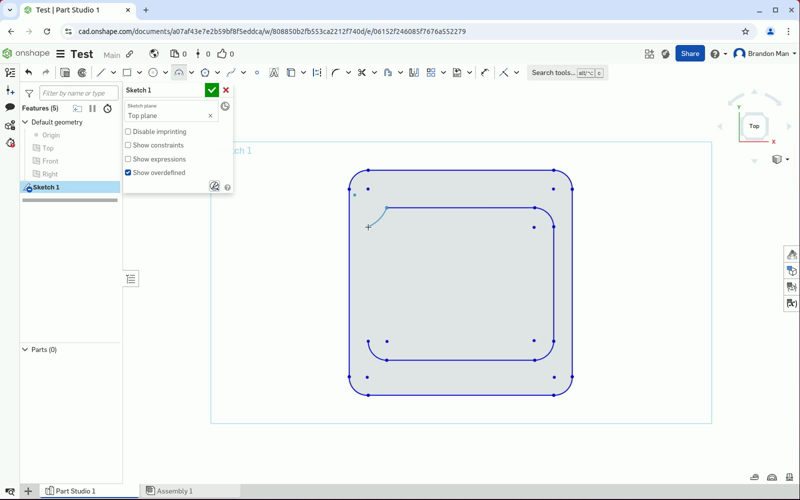
click(368, 226)
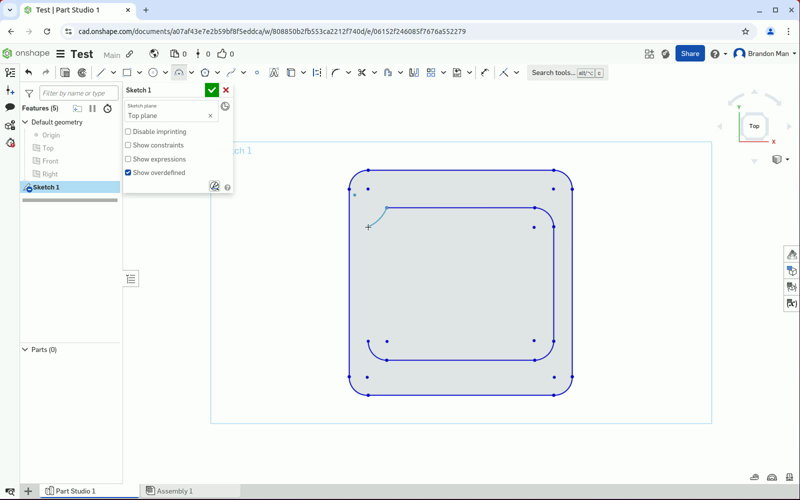
mouse_move(373, 213)
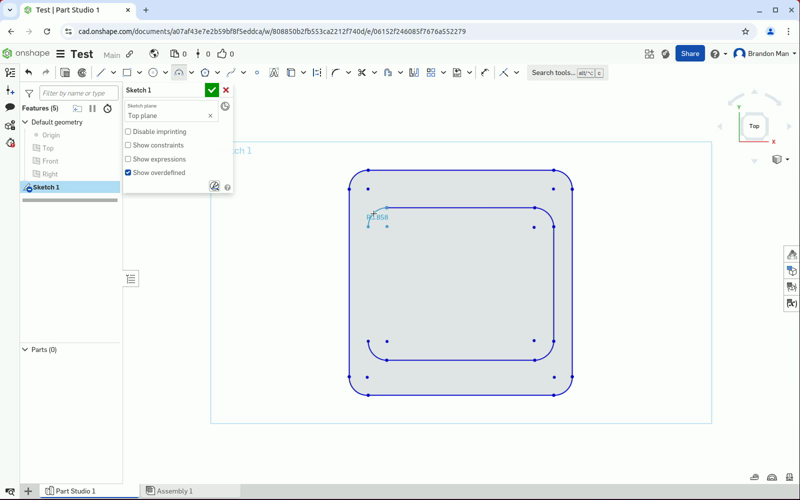
click(373, 213)
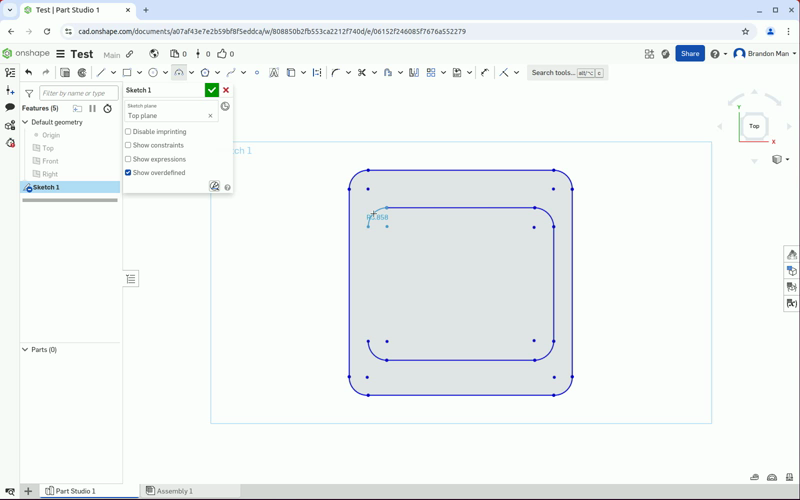
key_up(shift)
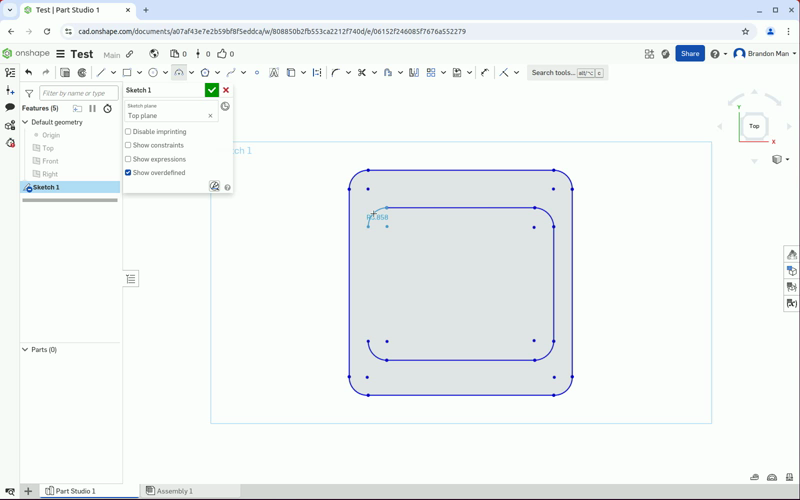
key(esc)
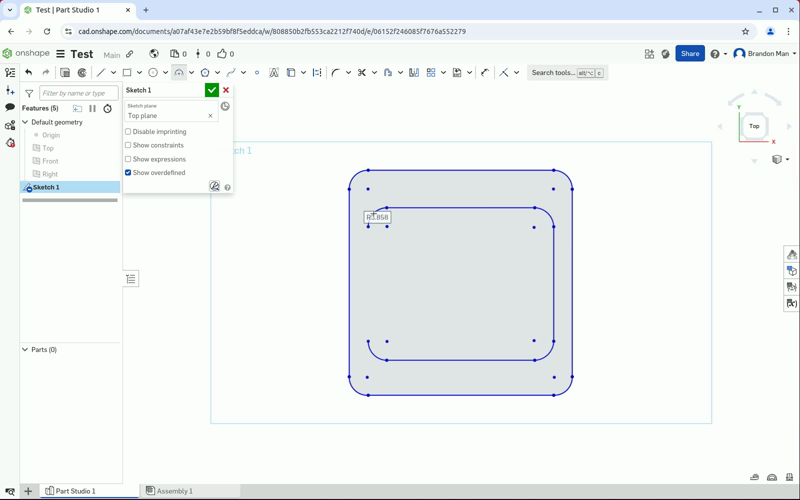
key(l)
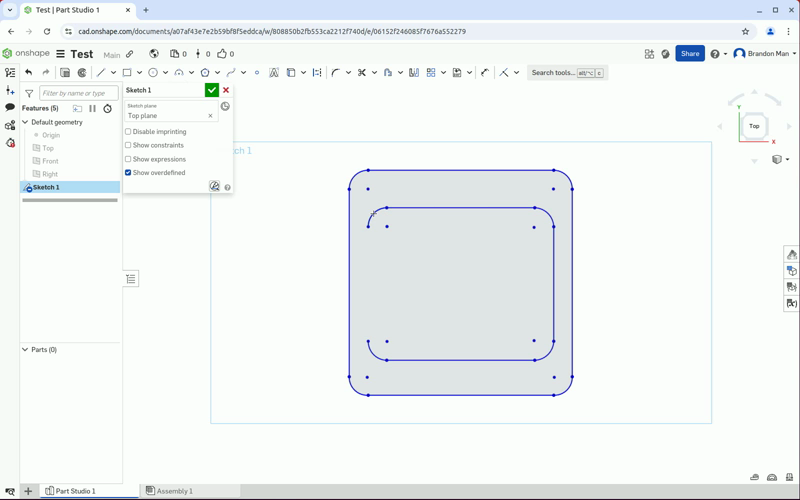
mouse_move(368, 226)
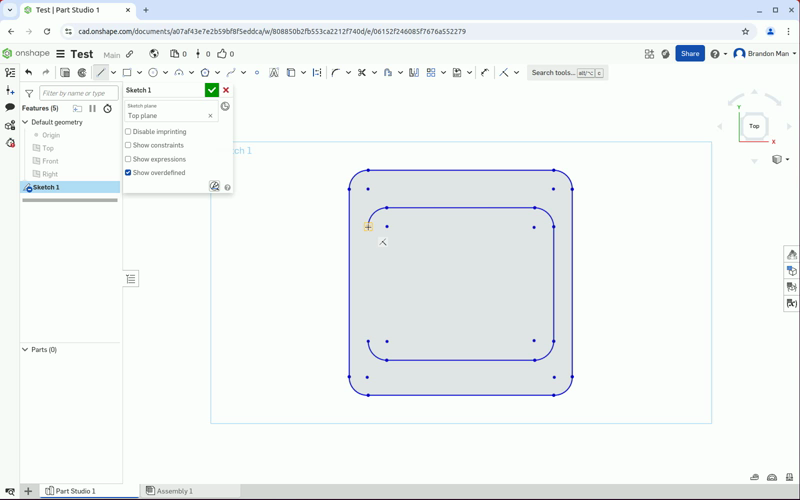
click(368, 226)
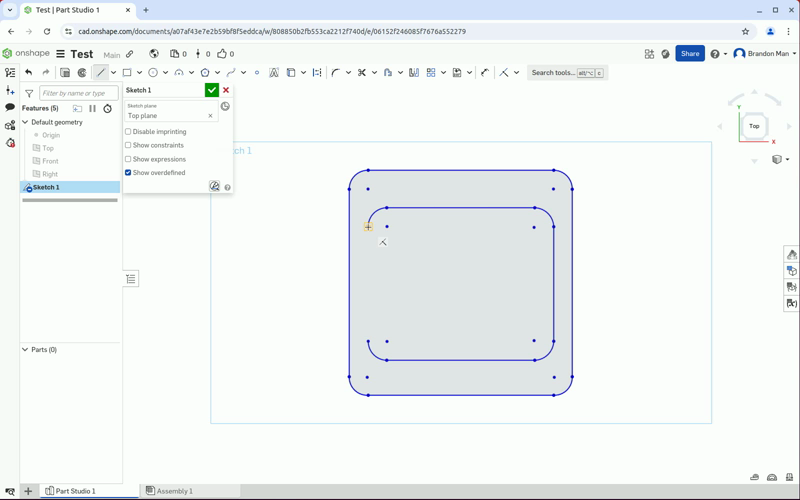
key_down(shift)
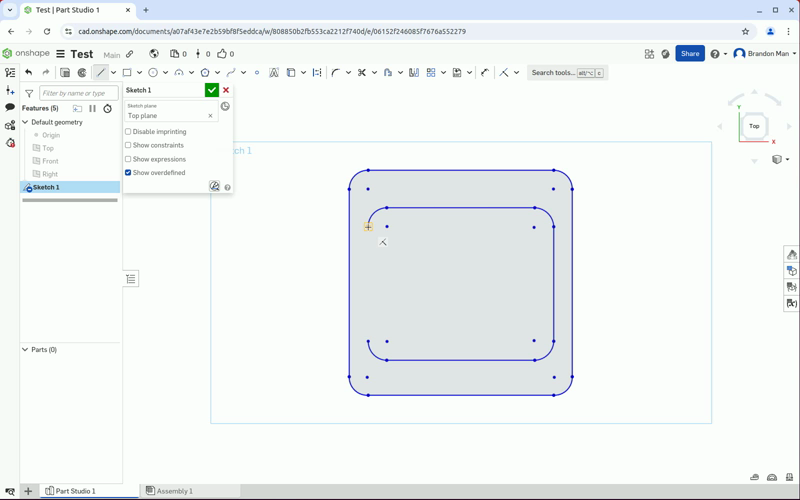
mouse_move(368, 341)
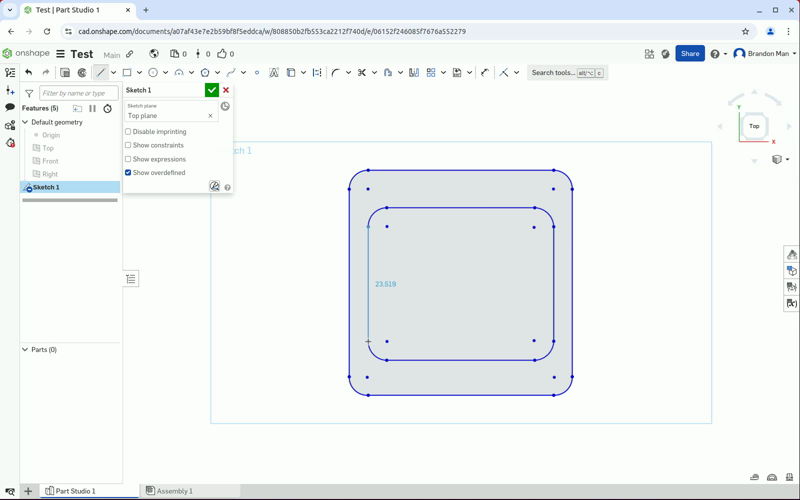
key_up(shift)
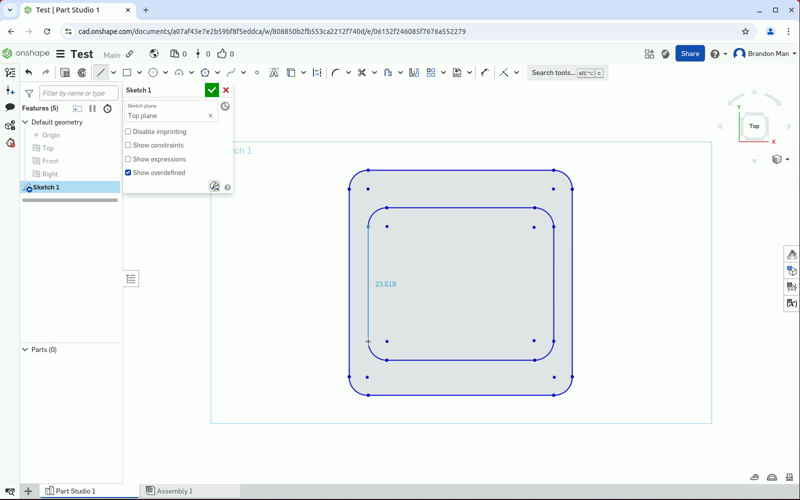
click(368, 341)
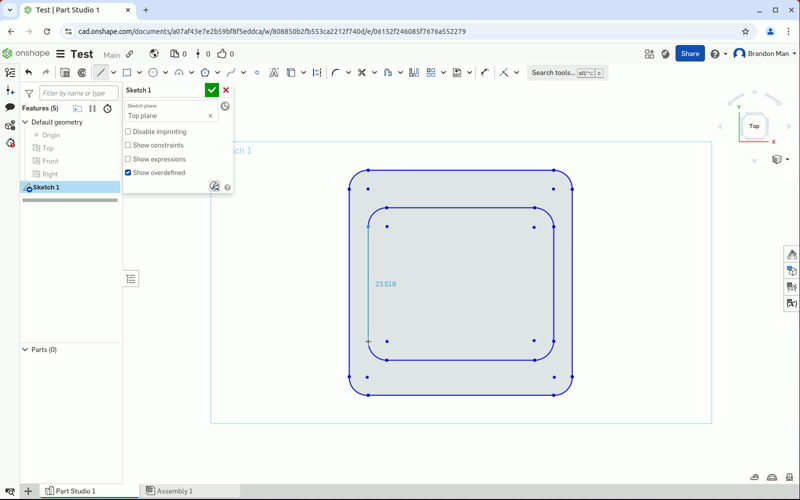
key(esc)
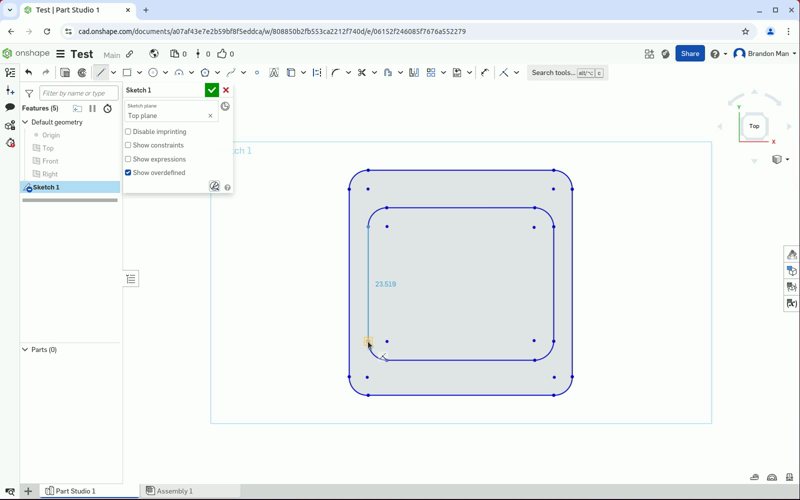
mouse_move(484, 192)
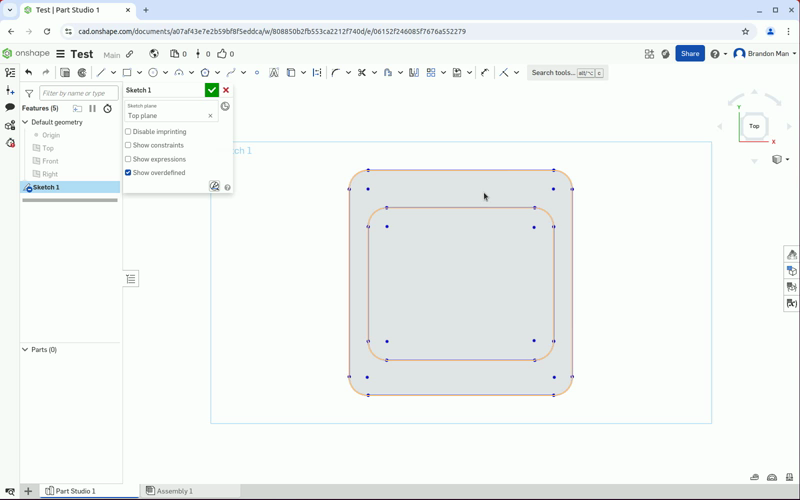
click(484, 192)
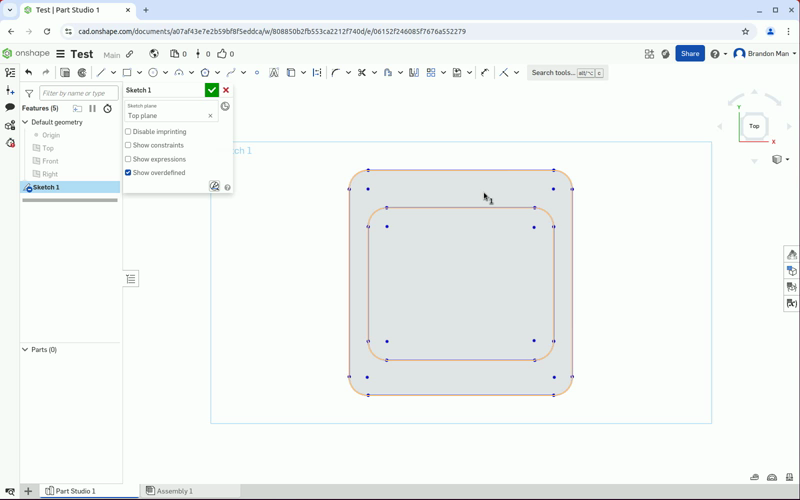
mouse_move(73, 352)
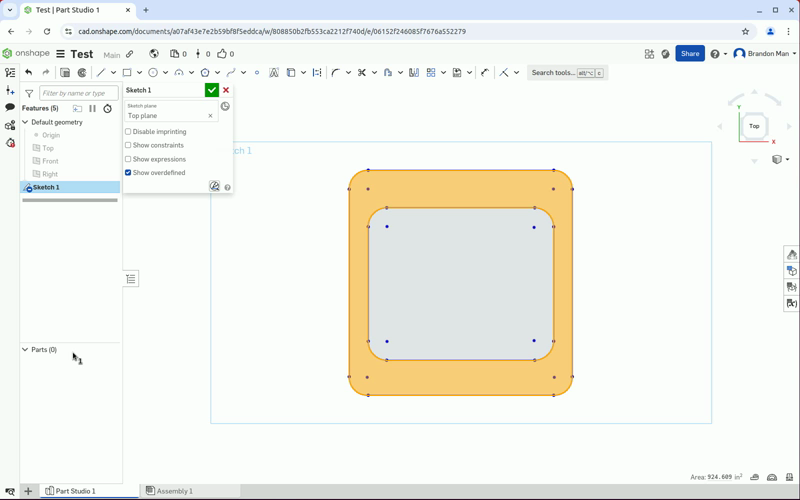
key(shift+y)
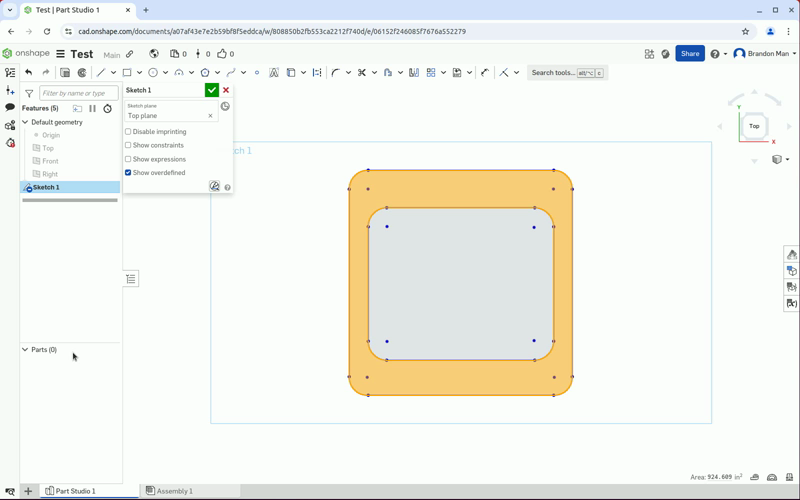
key(shift+e)
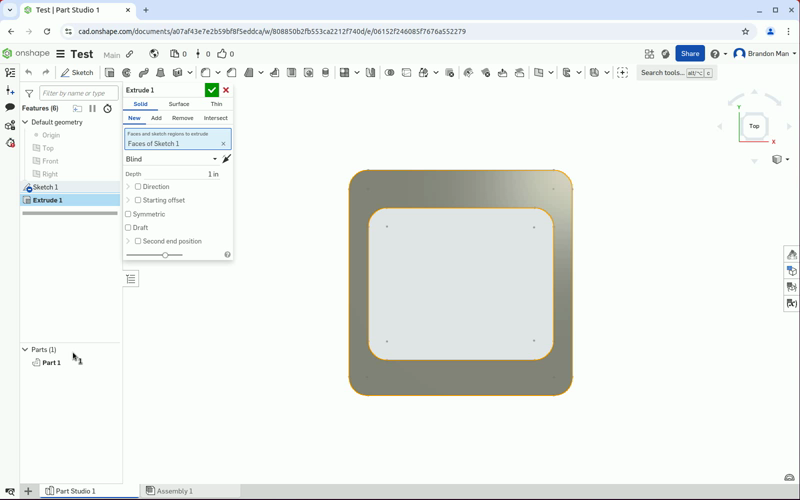
mouse_move(143, 106)
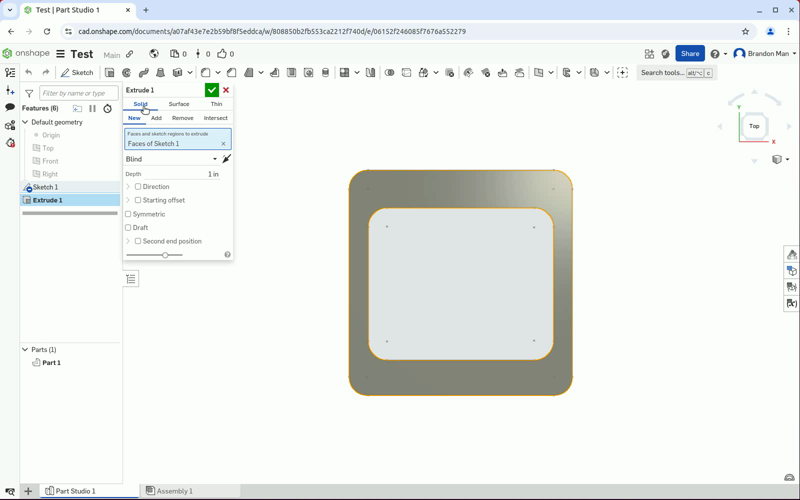
click(143, 106)
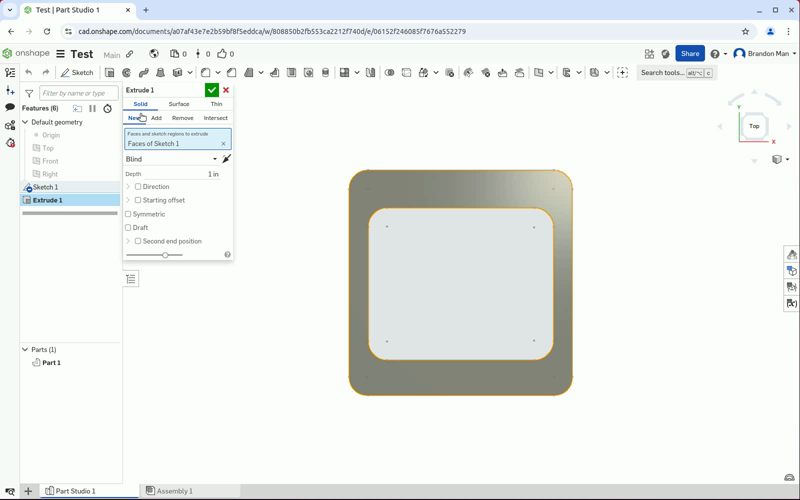
mouse_move(137, 120)
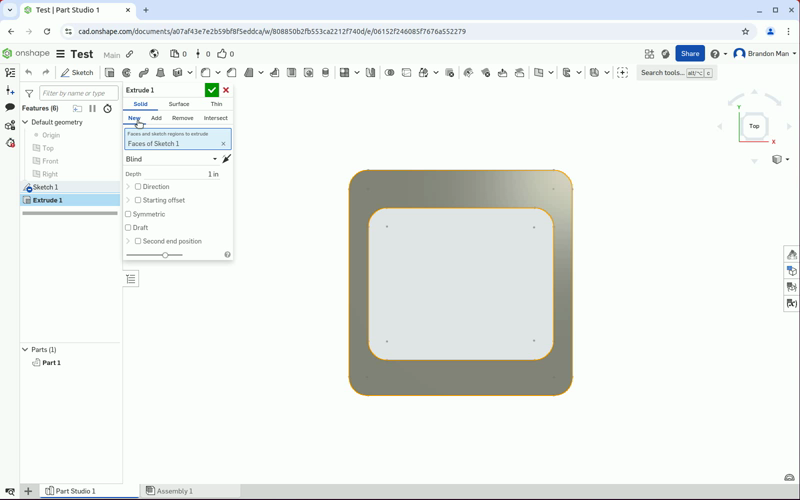
click(137, 120)
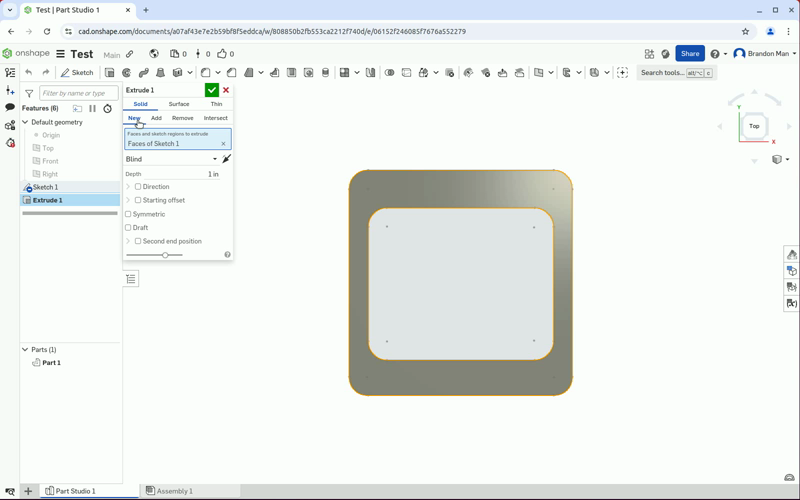
key(tab, 4)
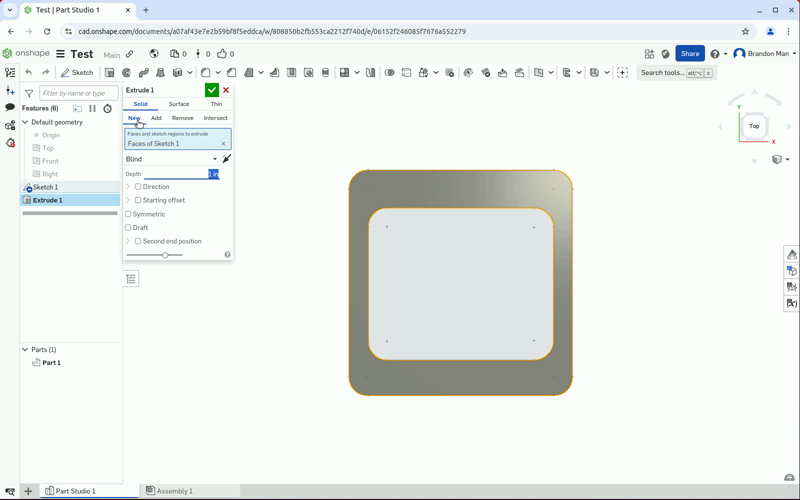
text(10.592)
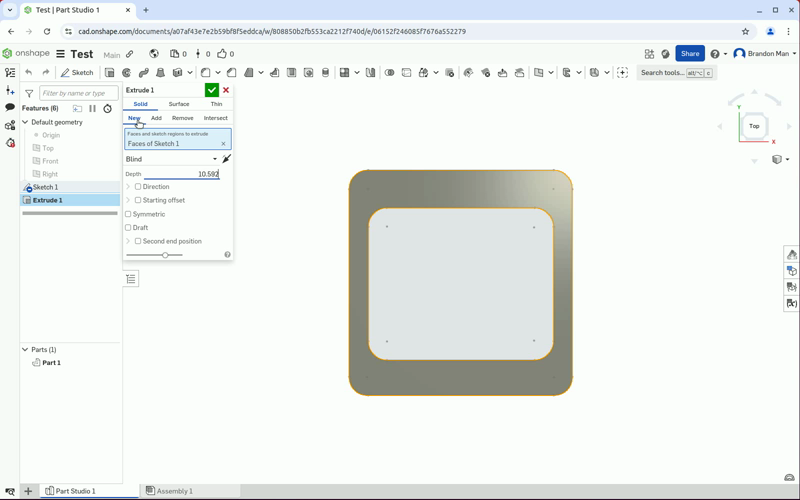
key(tab, 3)
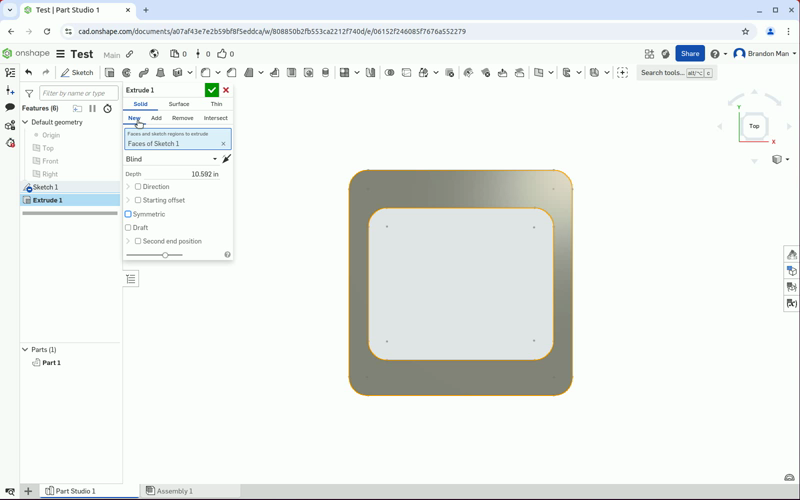
key(space)
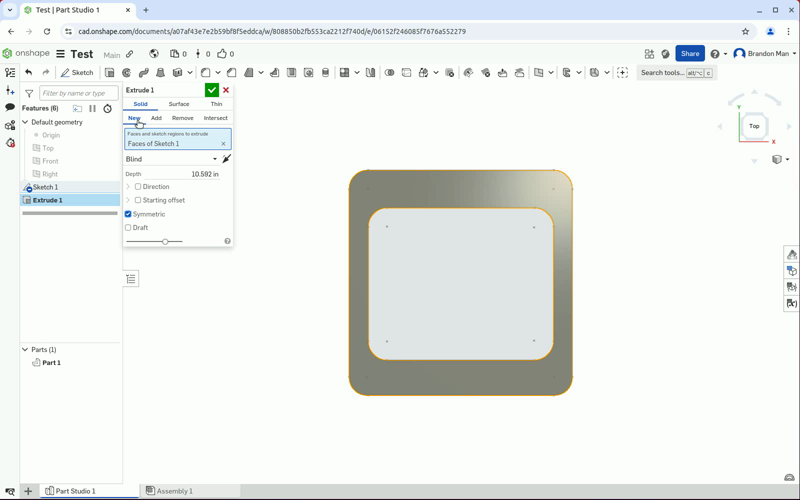
key(enter)
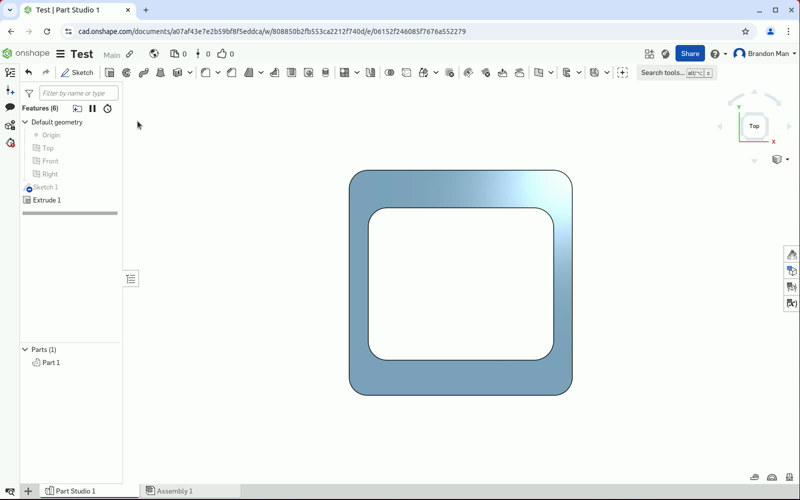
key(shift+h)
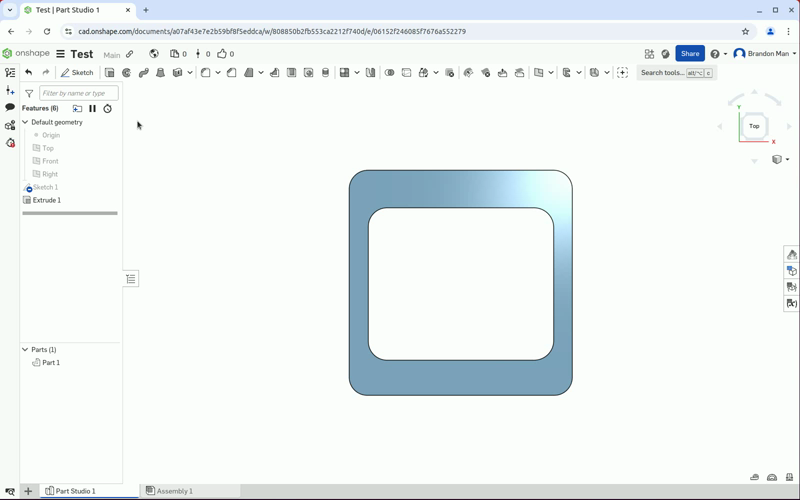
key(shift+h)
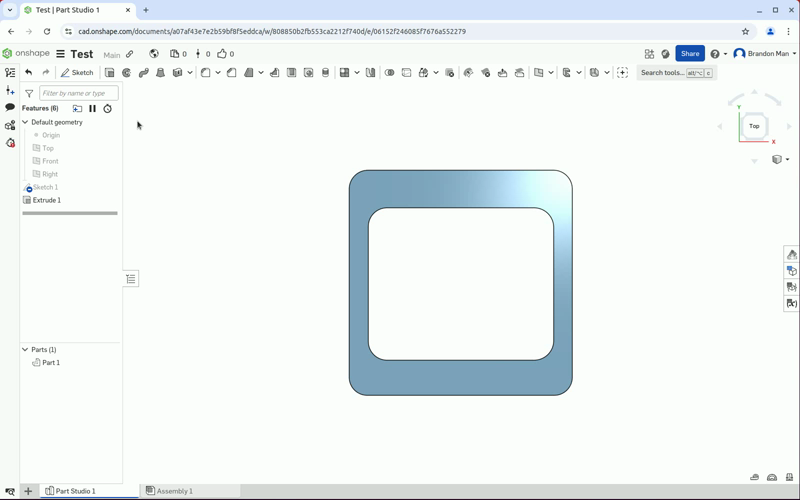
mouse_move(73, 189)
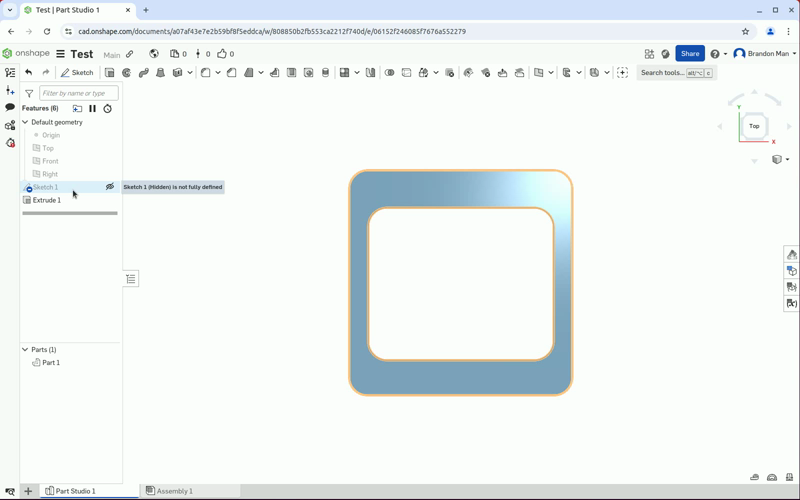
click(73, 189)
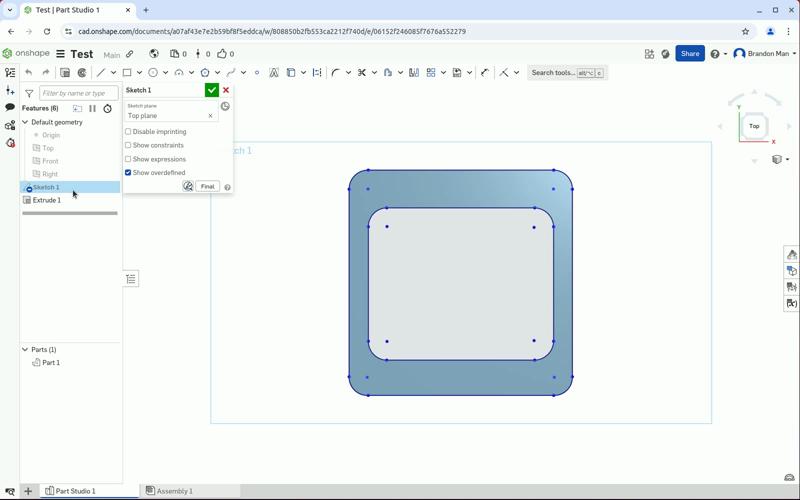
mouse_move(229, 92)
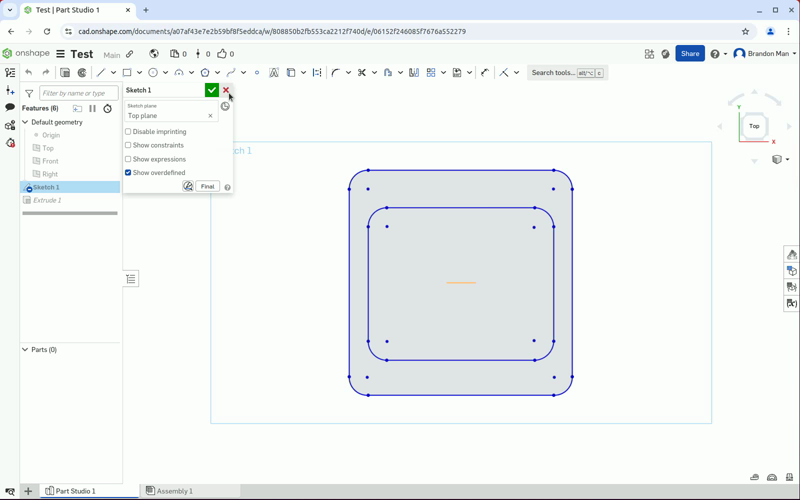
click(229, 92)
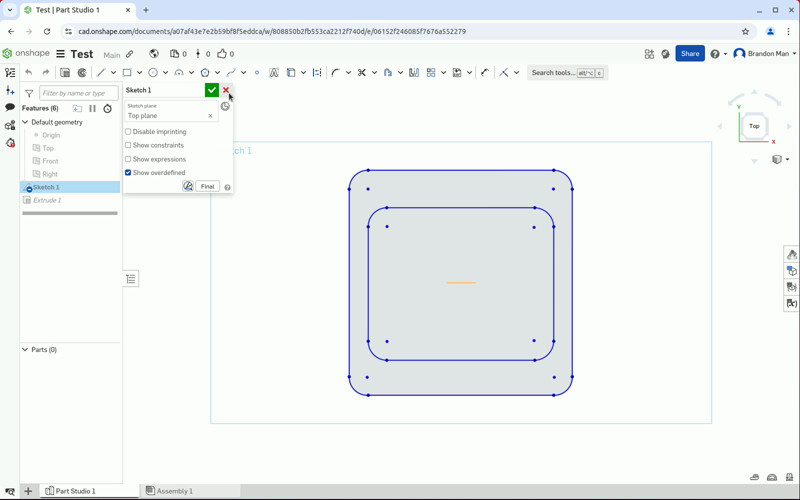
key(shift+s)
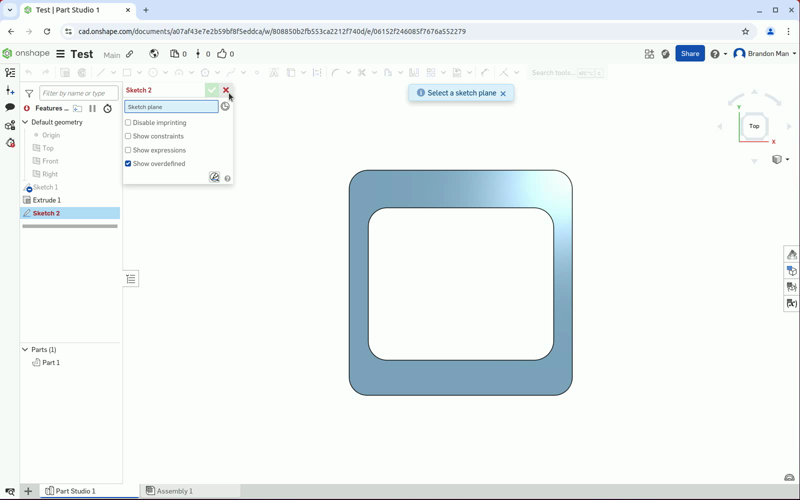
mouse_move(73, 150)
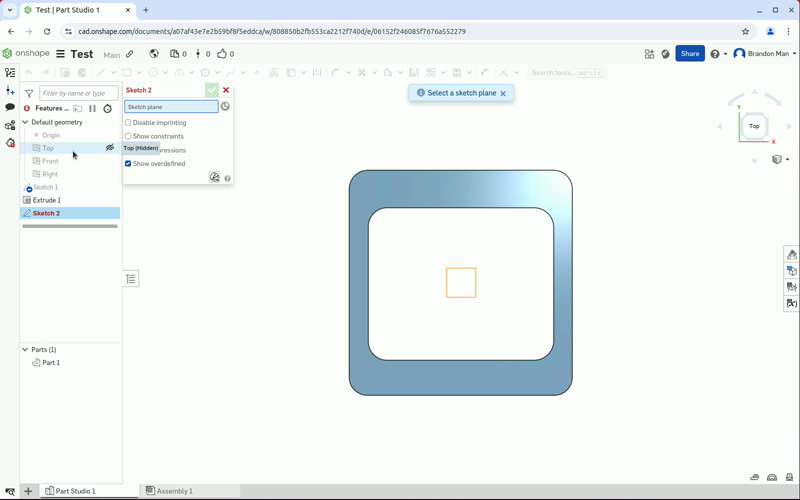
click(73, 150)
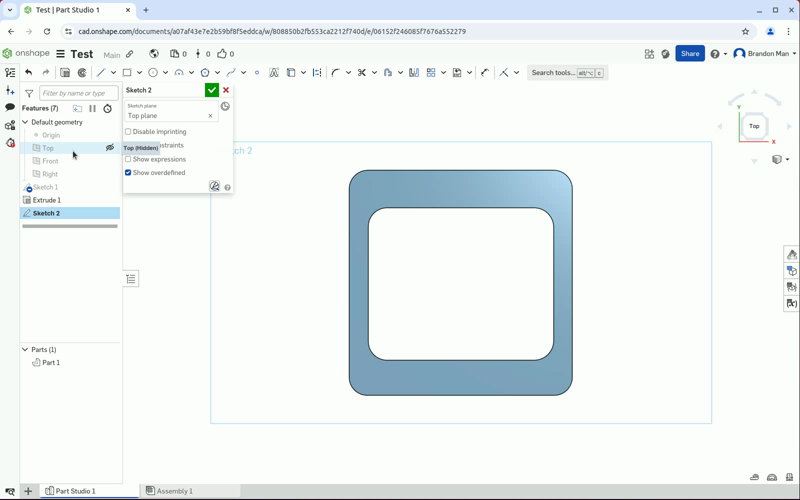
mouse_move(73, 352)
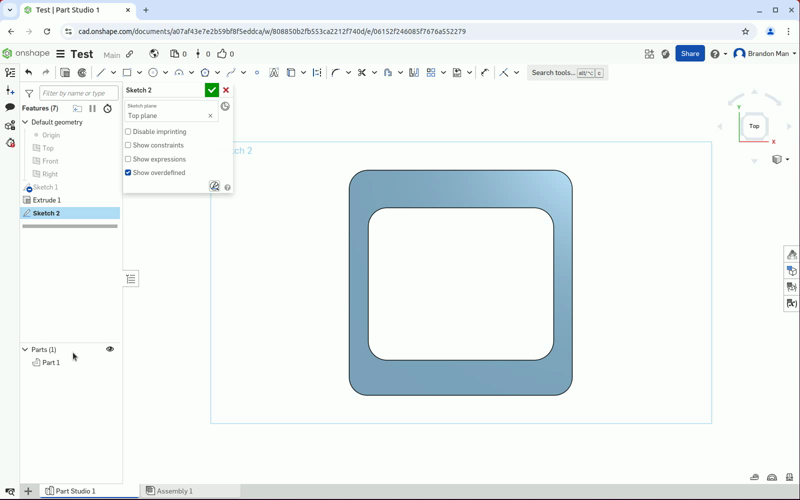
key(y)
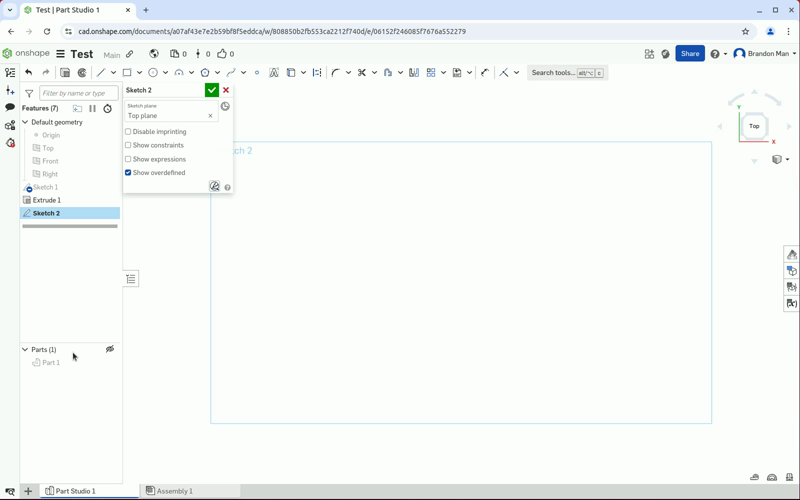
key(a)
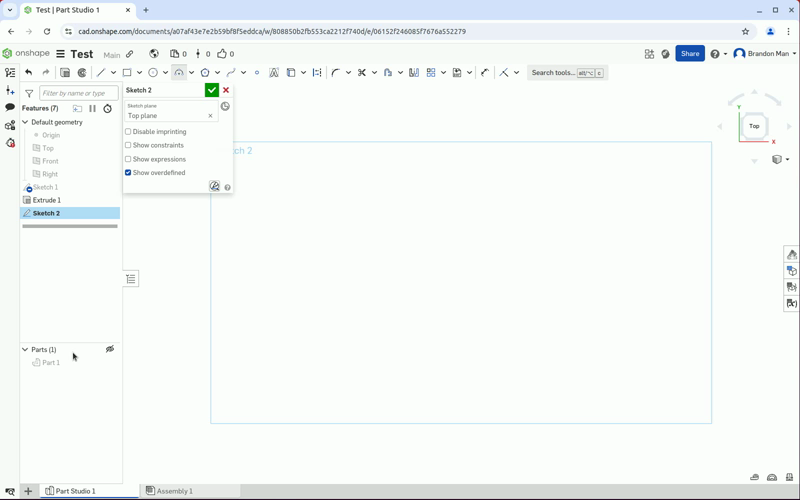
key_down(shift)
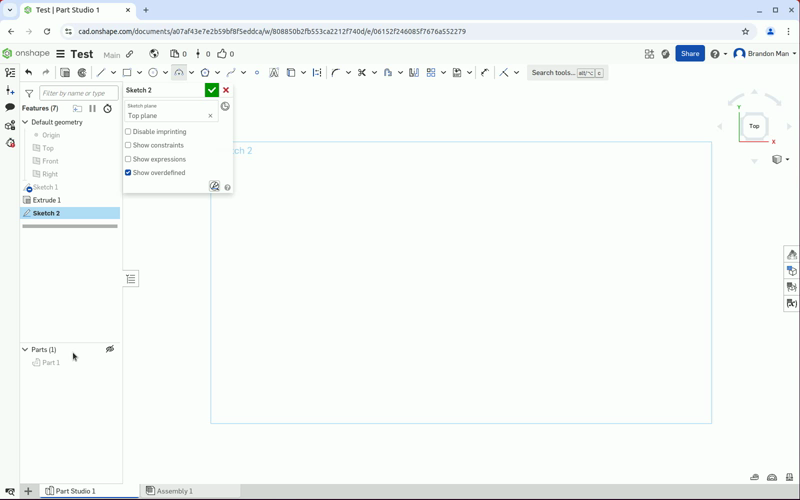
mouse_move(363, 342)
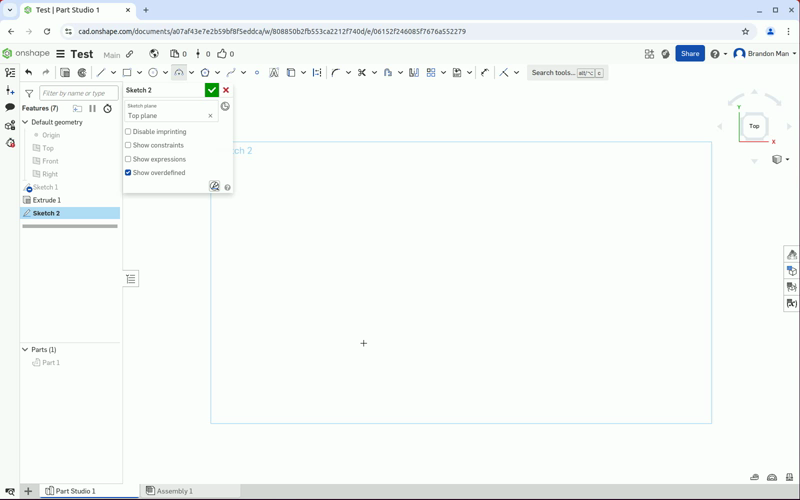
click(363, 342)
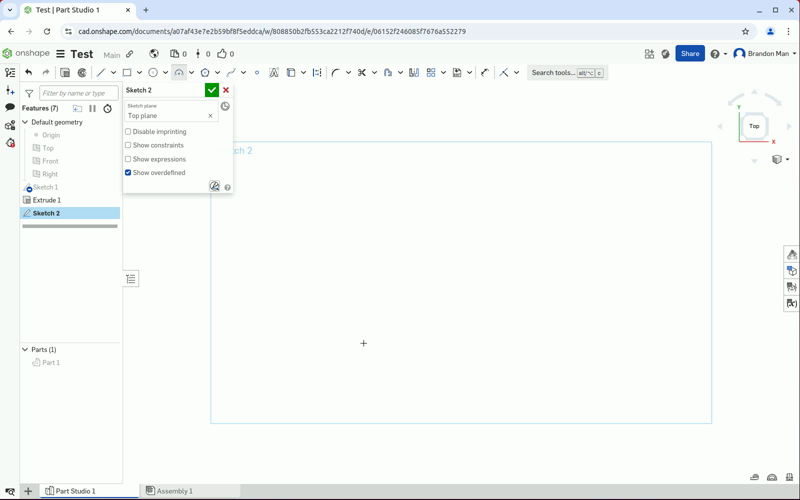
key_up(shift)
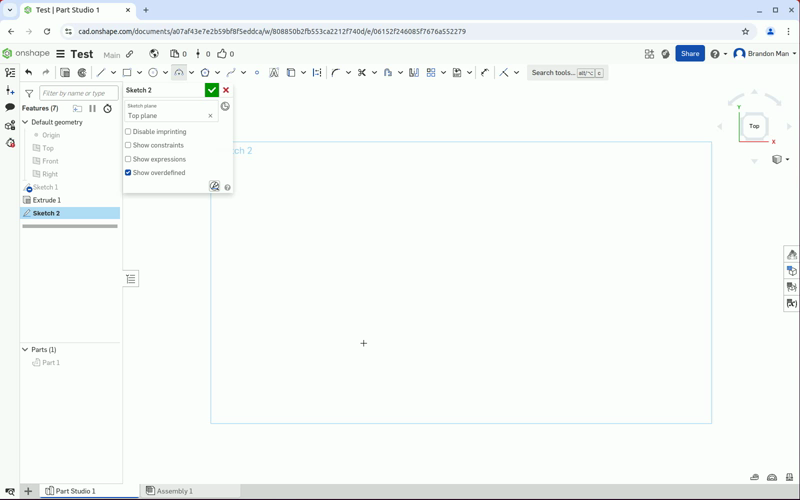
key_down(shift)
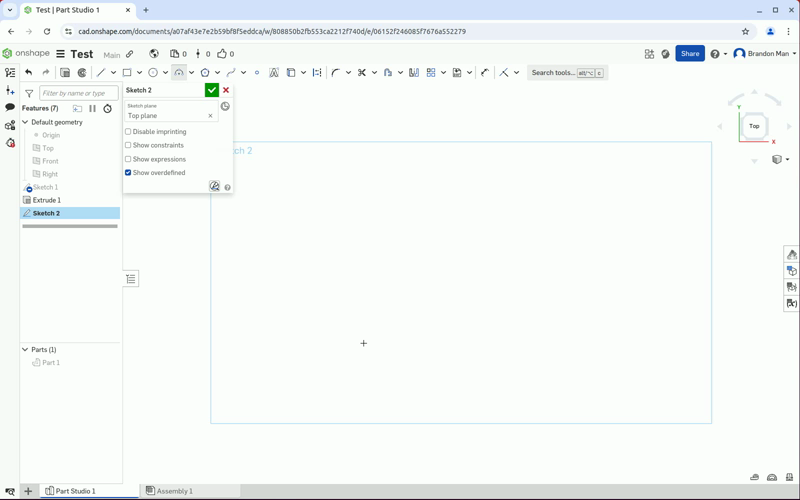
mouse_move(382, 361)
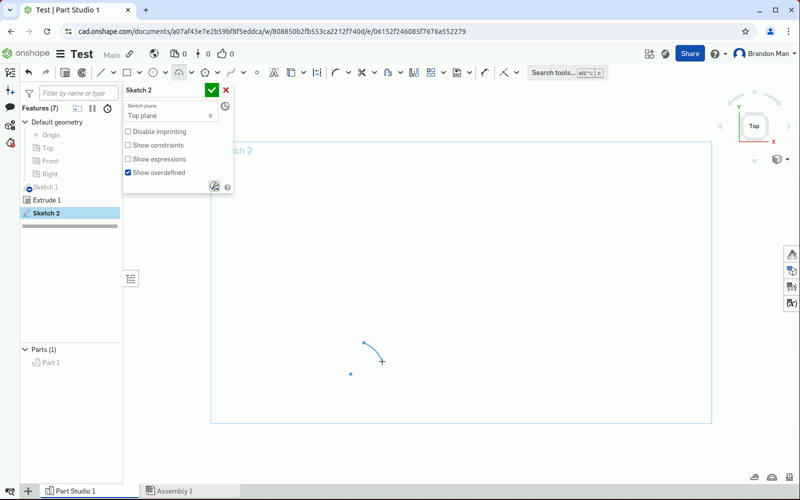
click(382, 361)
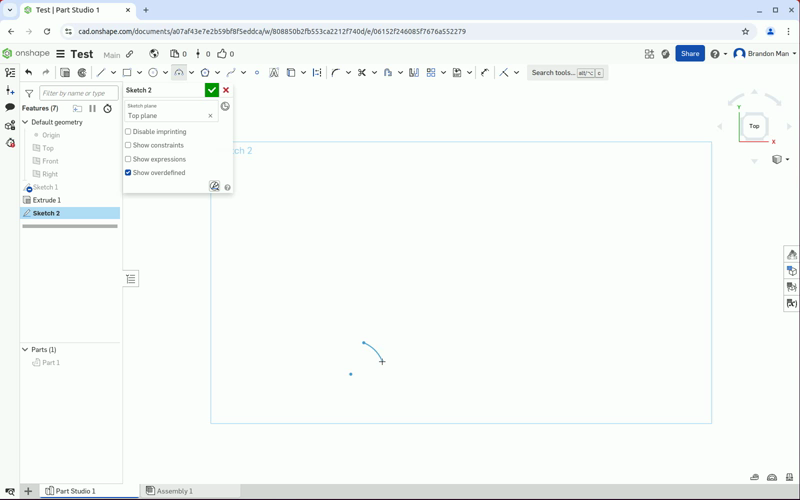
mouse_move(368, 355)
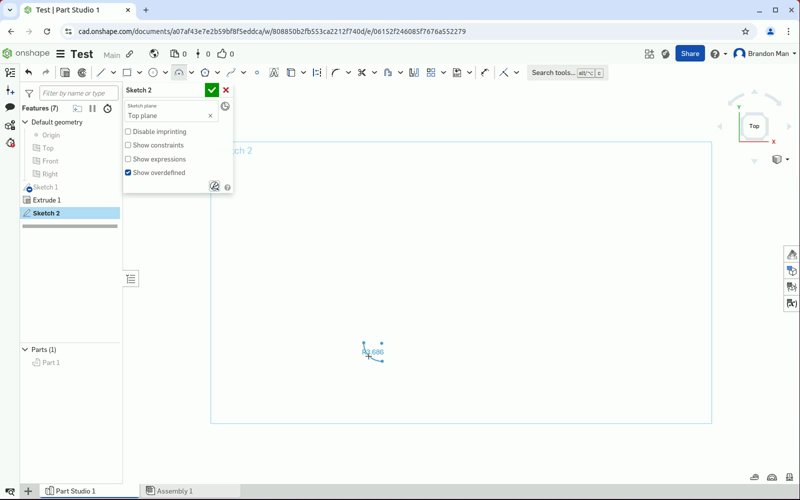
click(368, 355)
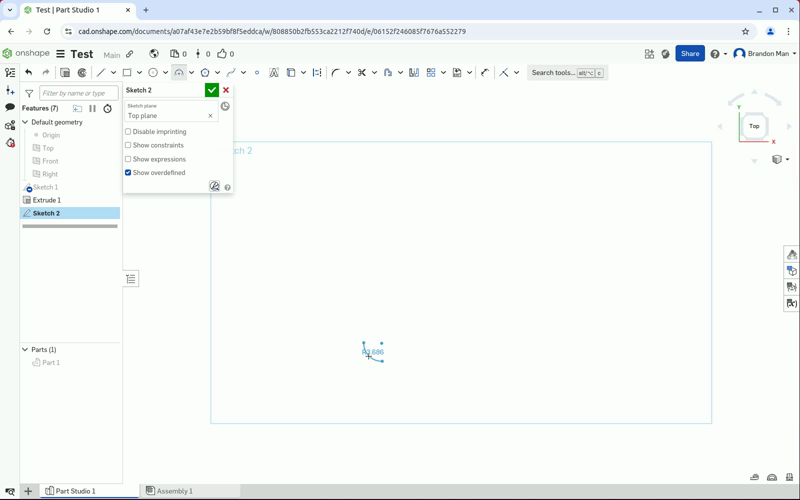
key_up(shift)
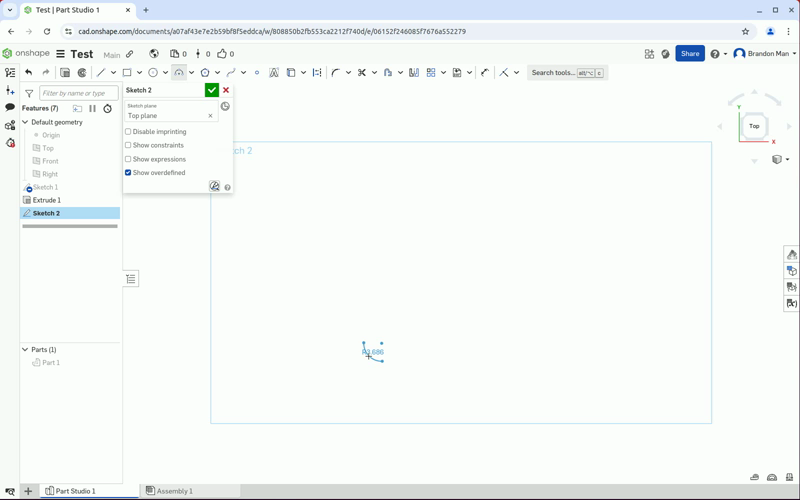
key(esc)
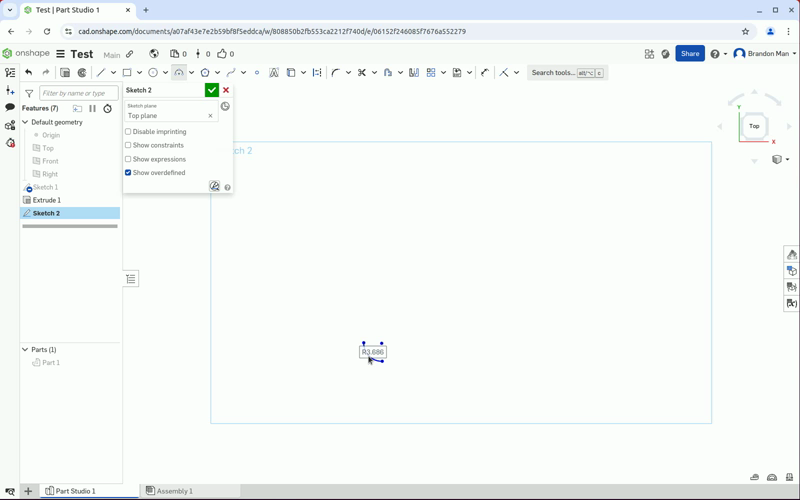
key(l)
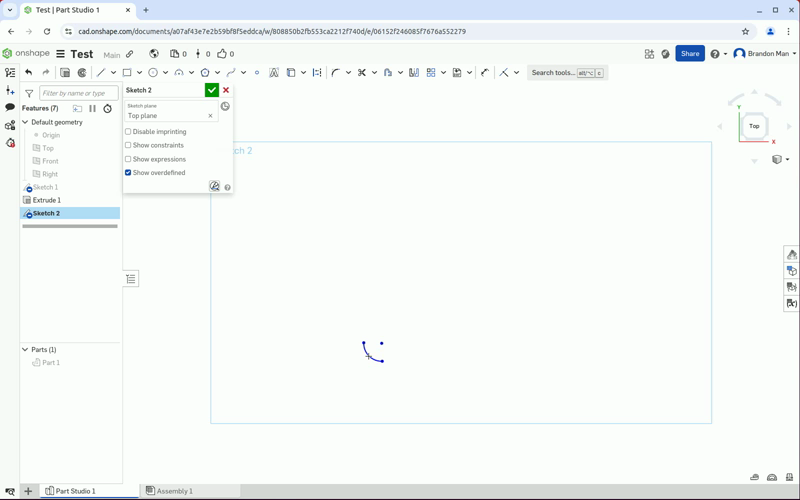
mouse_move(382, 361)
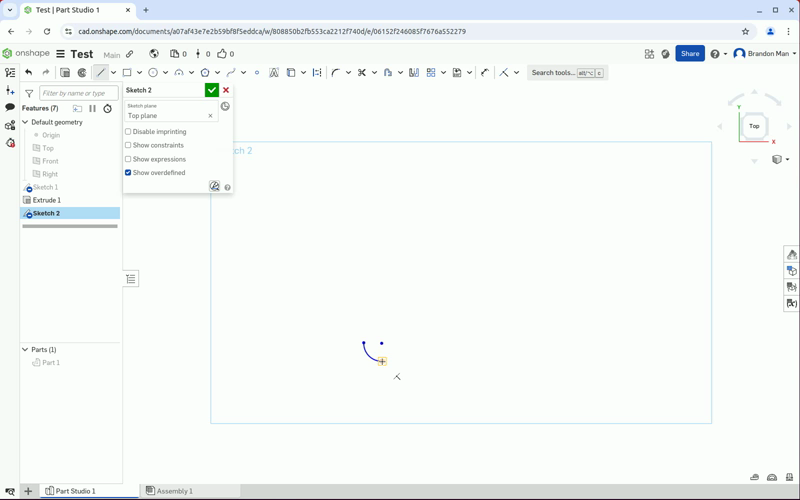
click(382, 361)
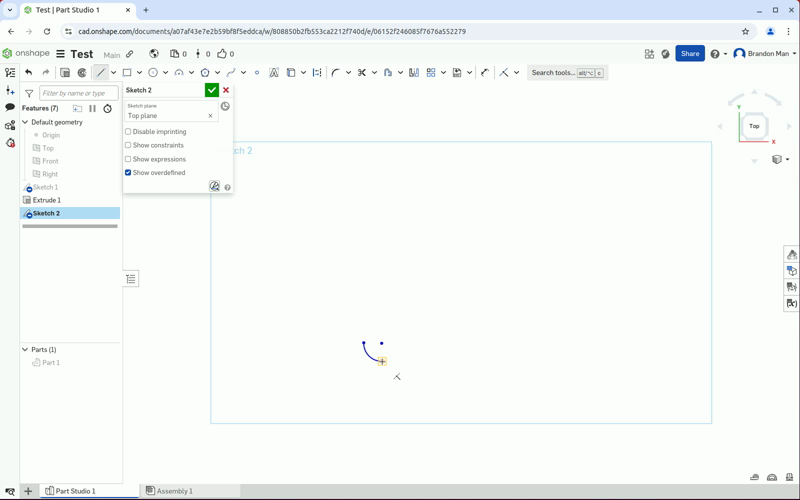
key_down(shift)
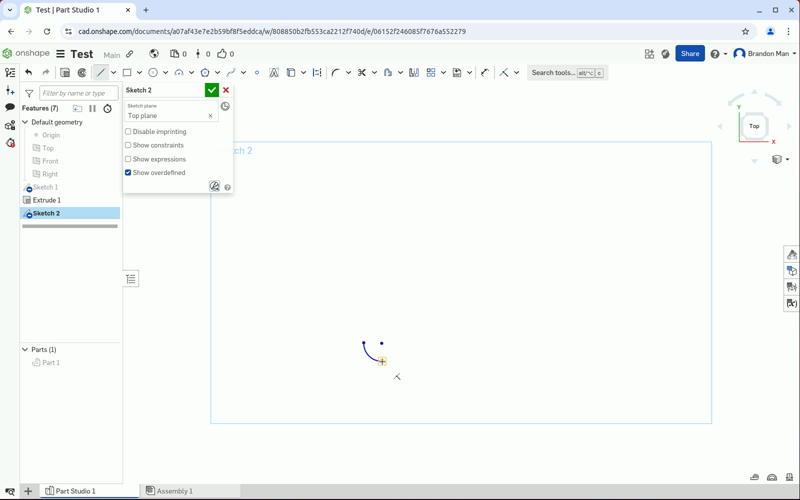
mouse_move(540, 361)
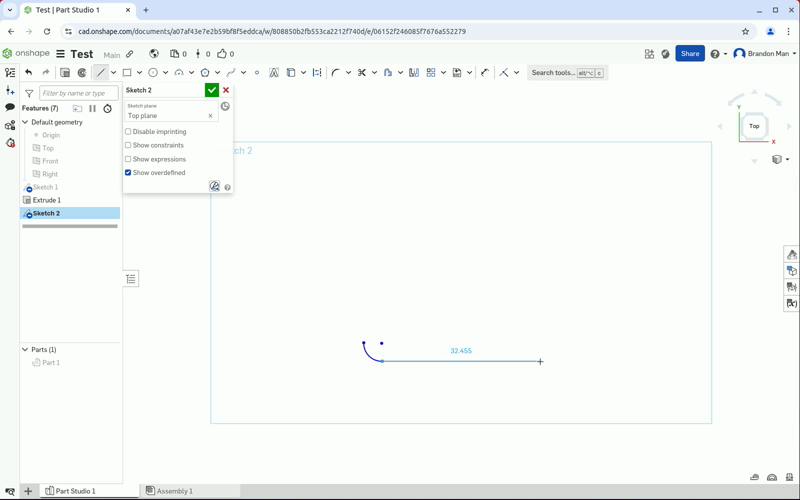
click(540, 361)
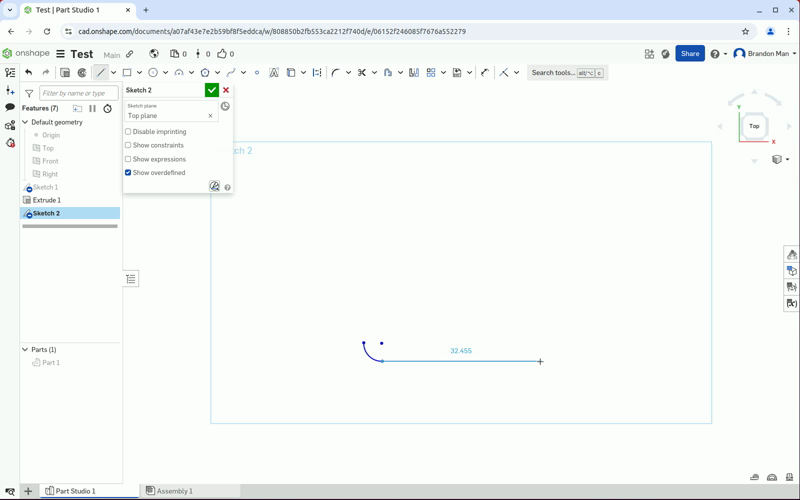
key_up(shift)
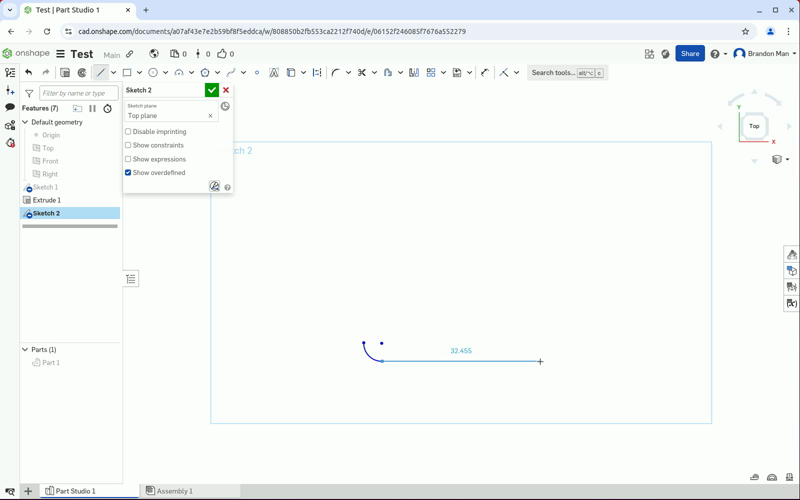
key(esc)
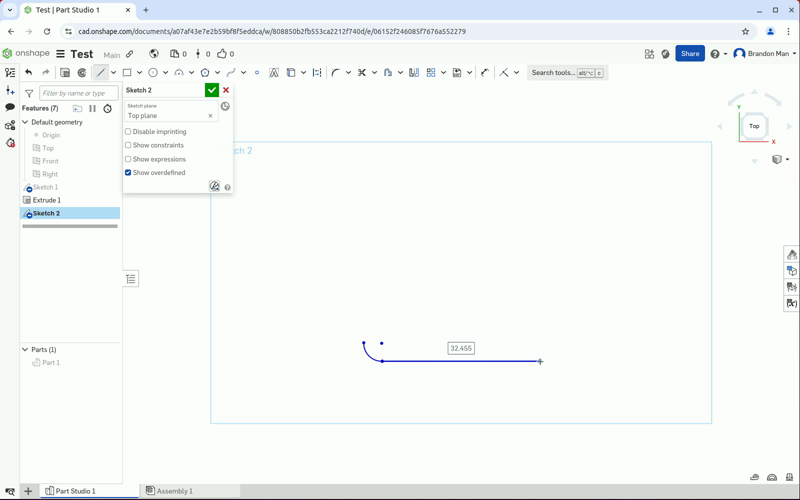
key(a)
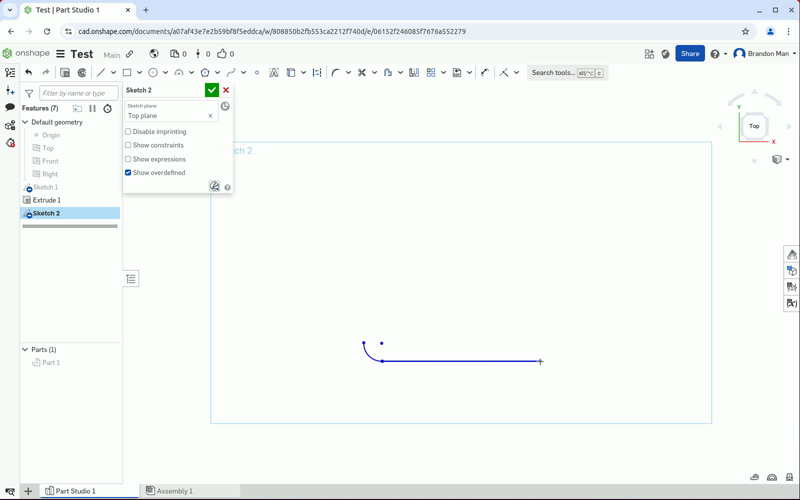
mouse_move(540, 361)
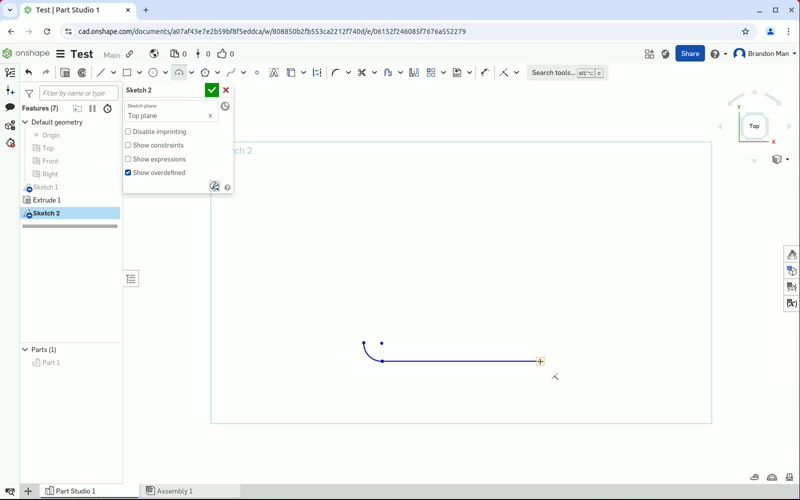
click(540, 361)
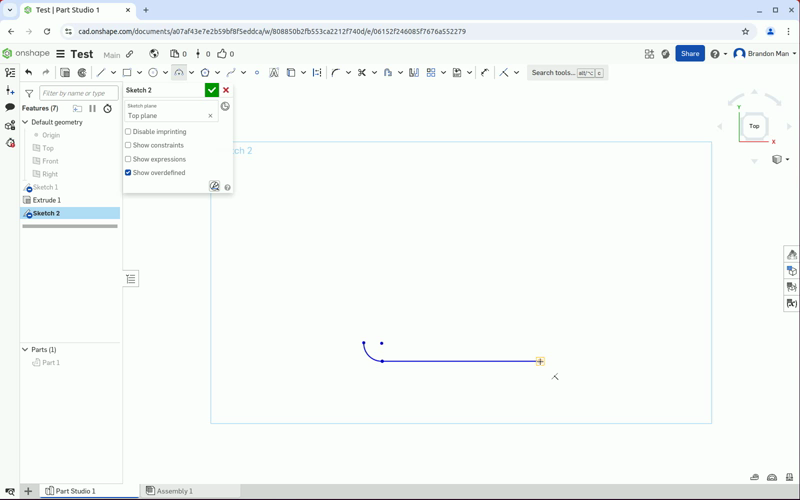
key_down(shift)
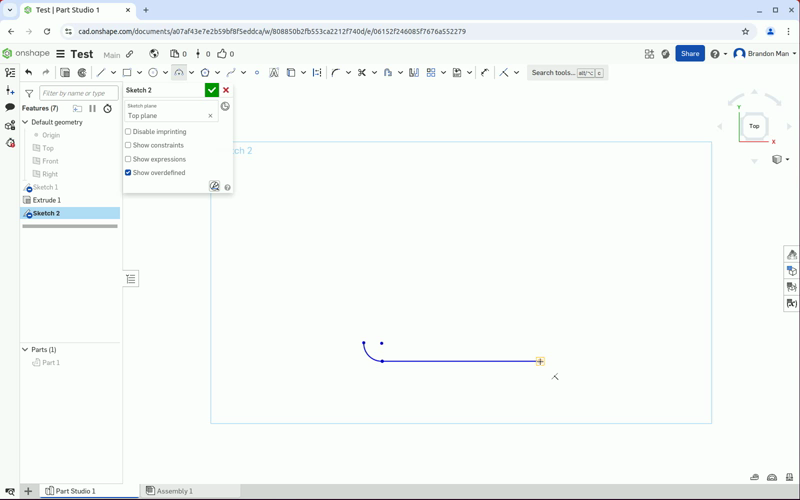
mouse_move(558, 342)
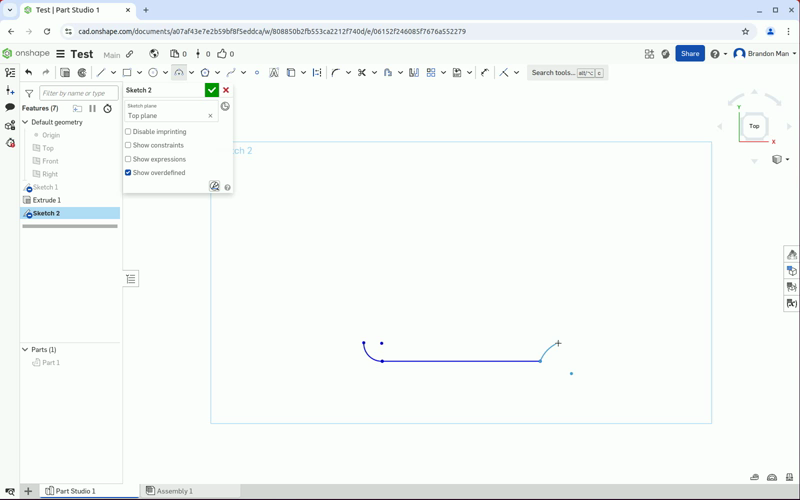
click(558, 342)
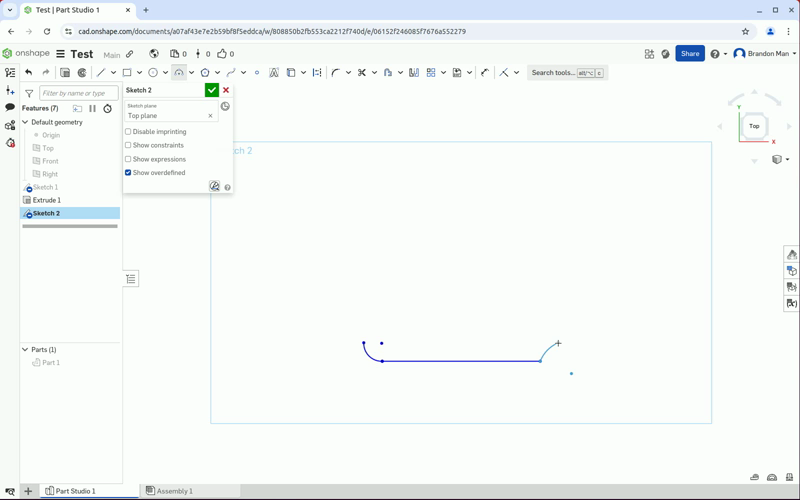
mouse_move(552, 355)
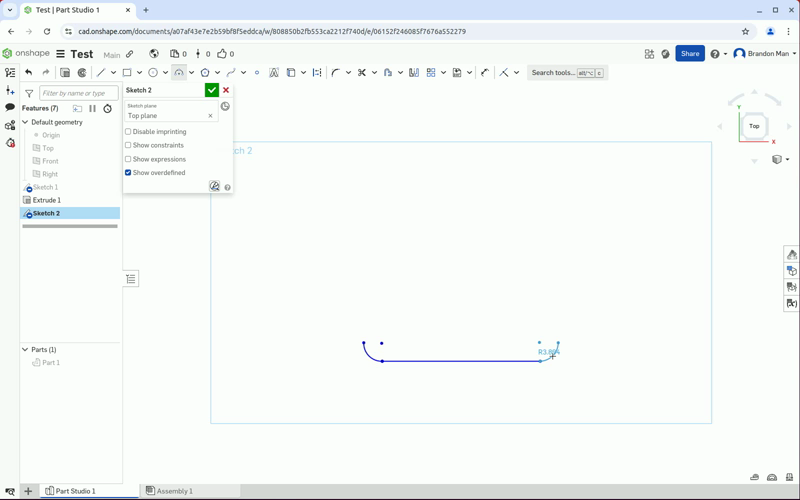
click(552, 355)
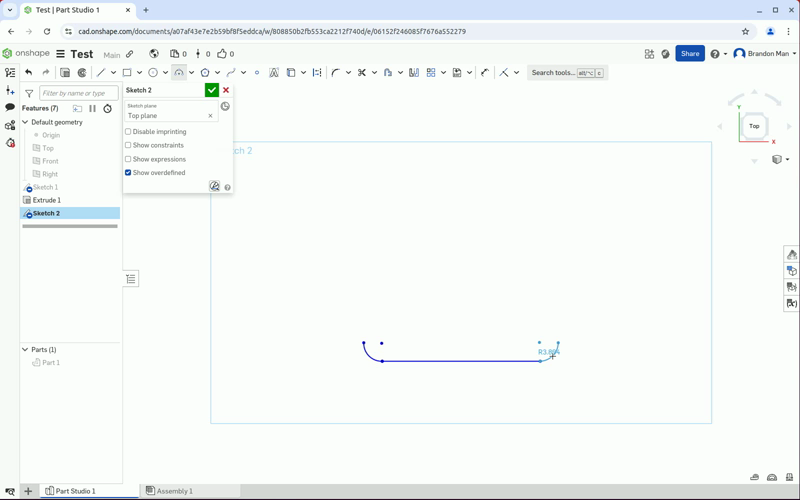
key_up(shift)
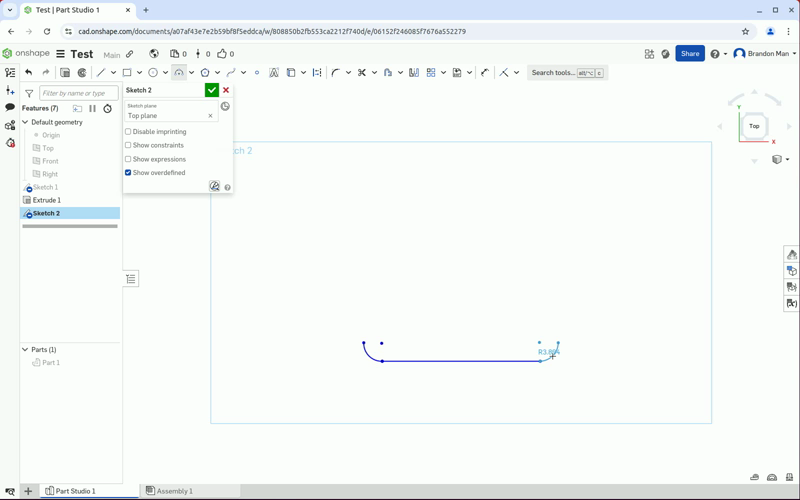
key(esc)
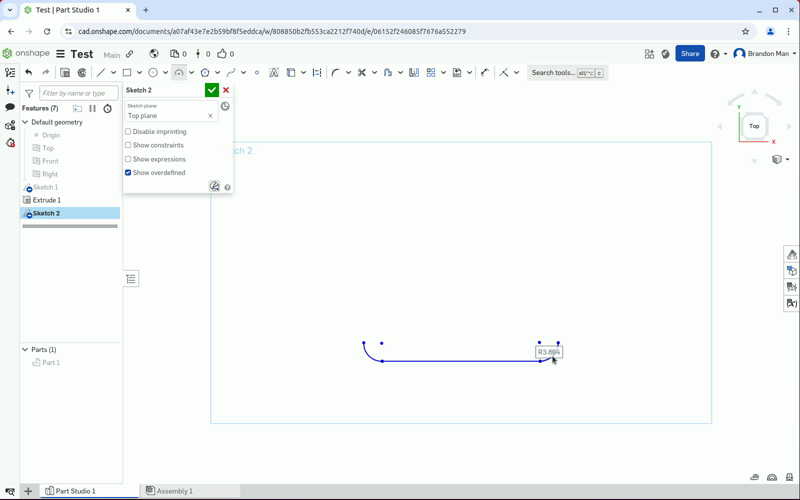
key(l)
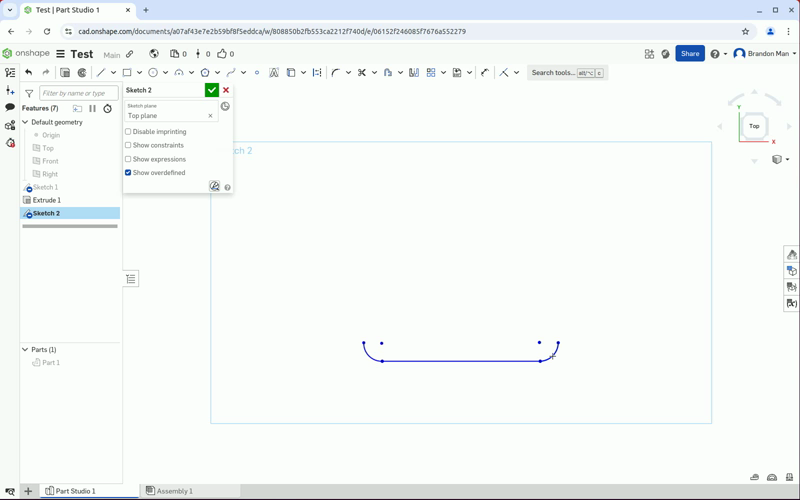
mouse_move(558, 342)
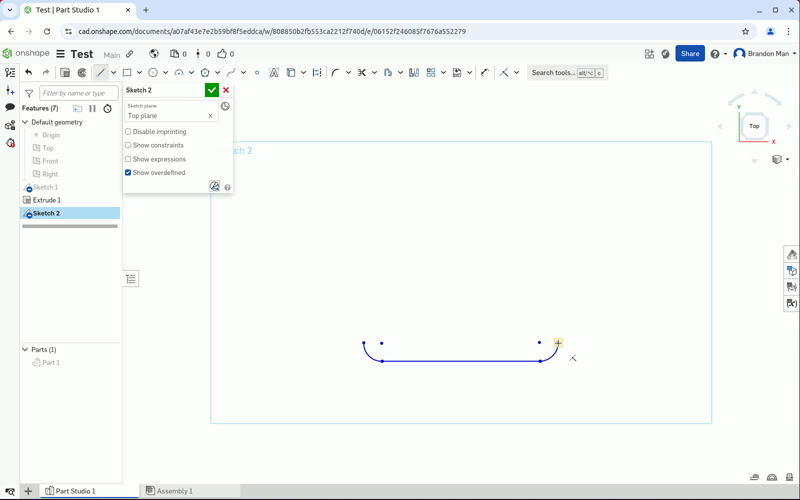
click(558, 342)
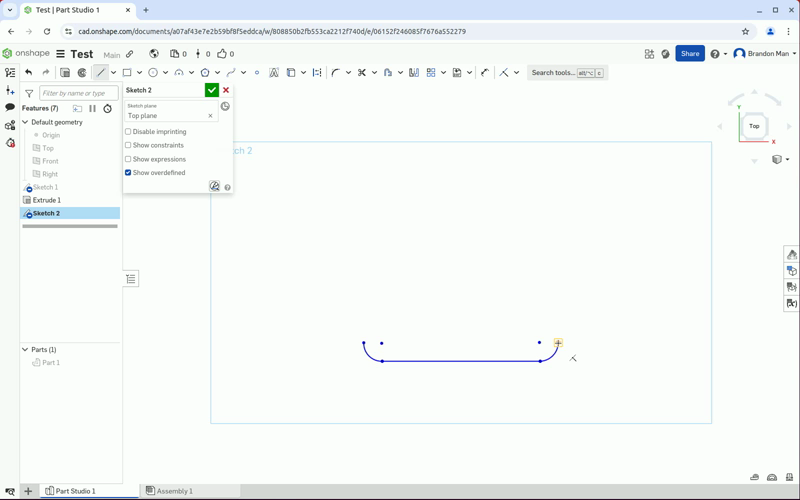
key_down(shift)
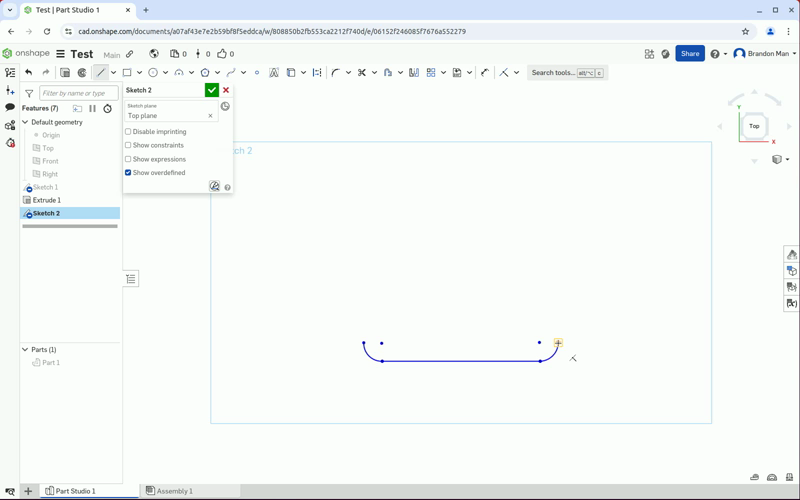
mouse_move(558, 221)
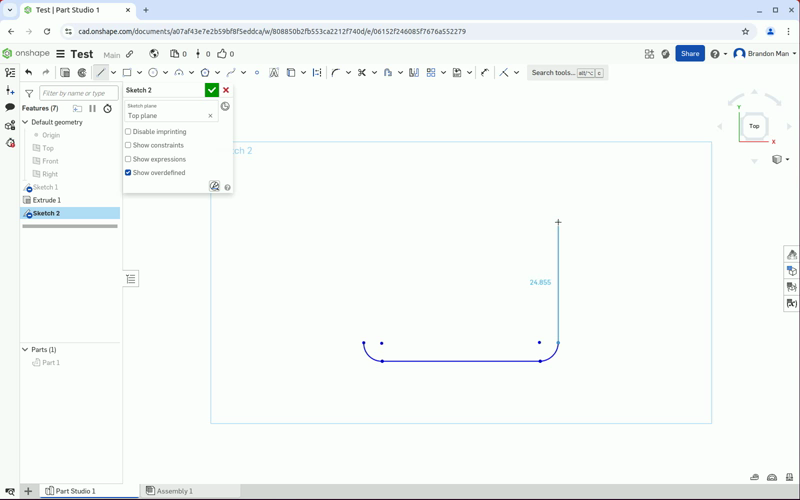
click(558, 221)
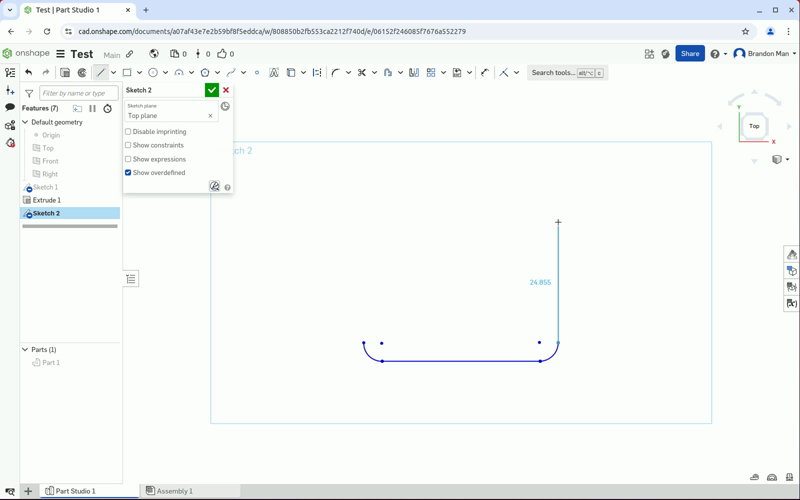
key_up(shift)
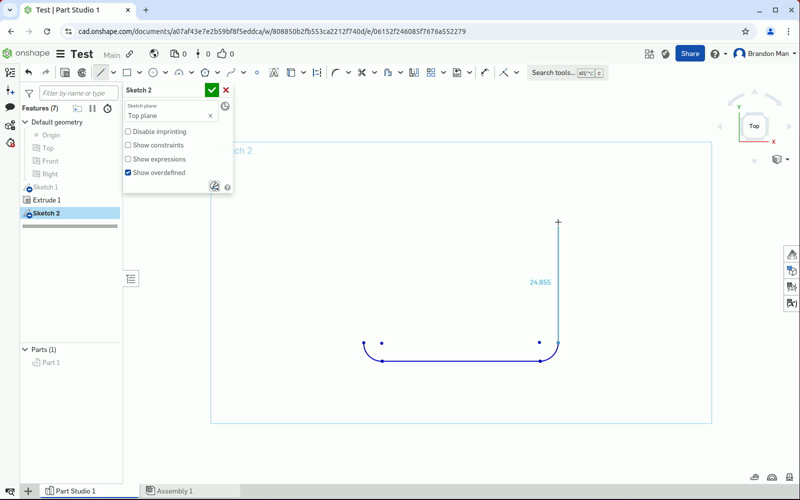
key(esc)
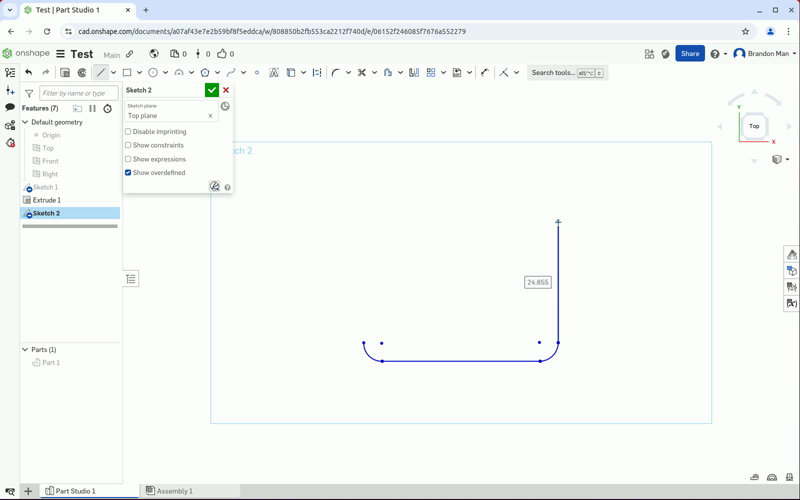
key(a)
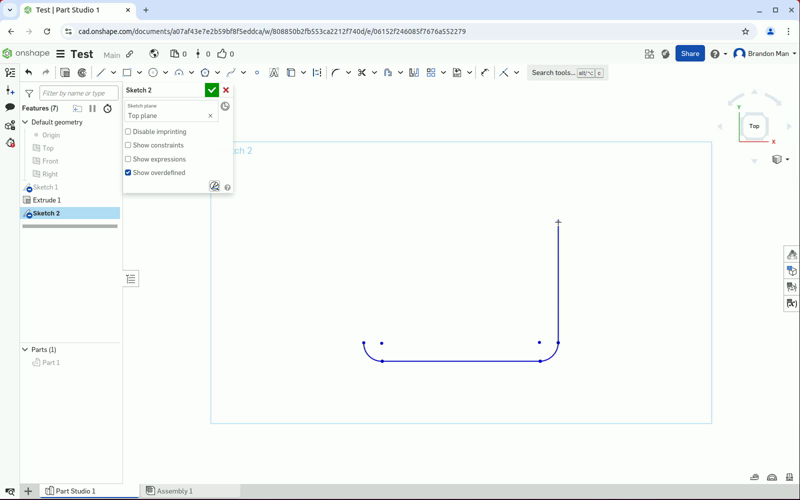
mouse_move(558, 221)
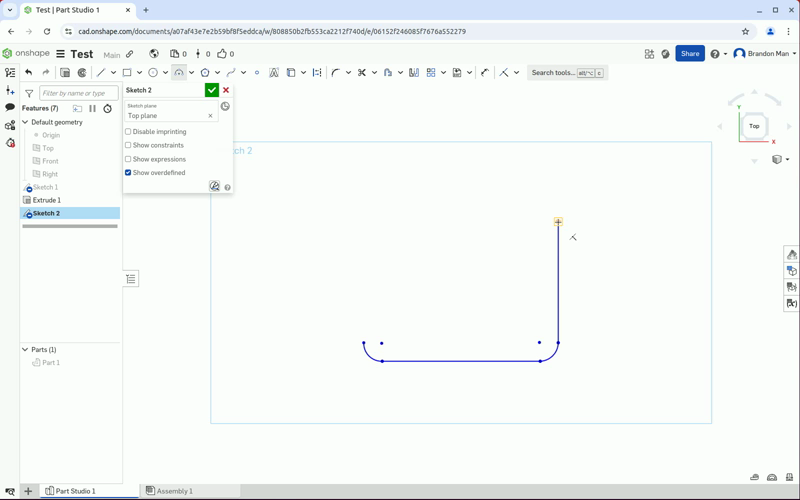
click(558, 221)
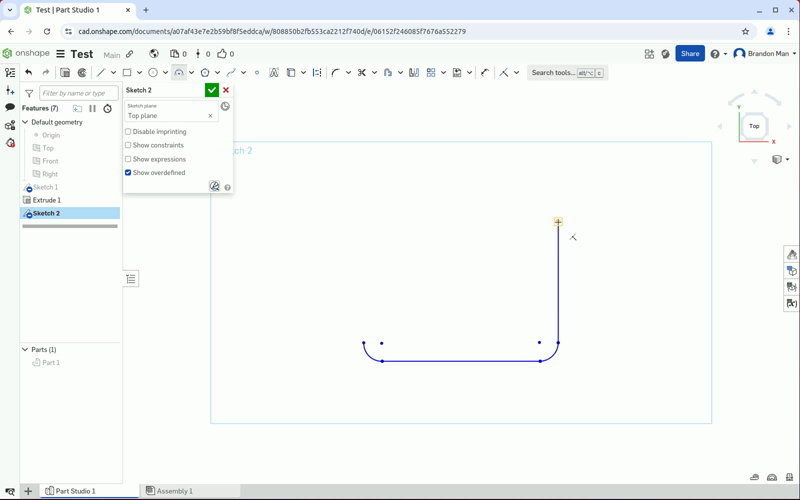
key_down(shift)
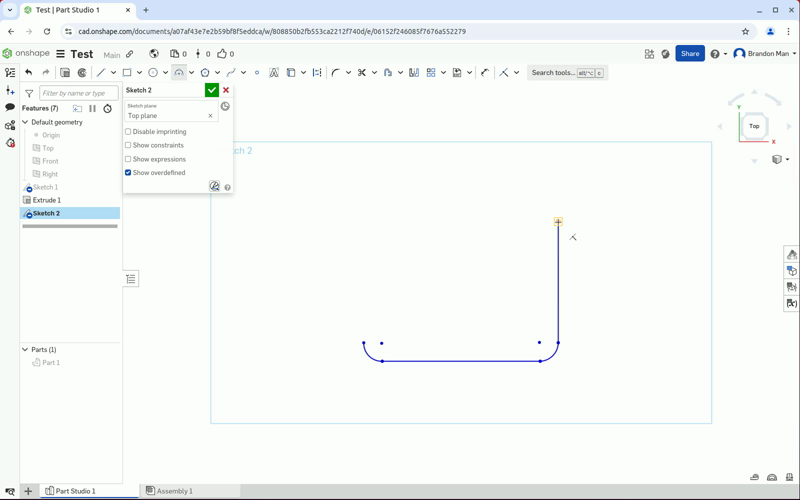
mouse_move(540, 203)
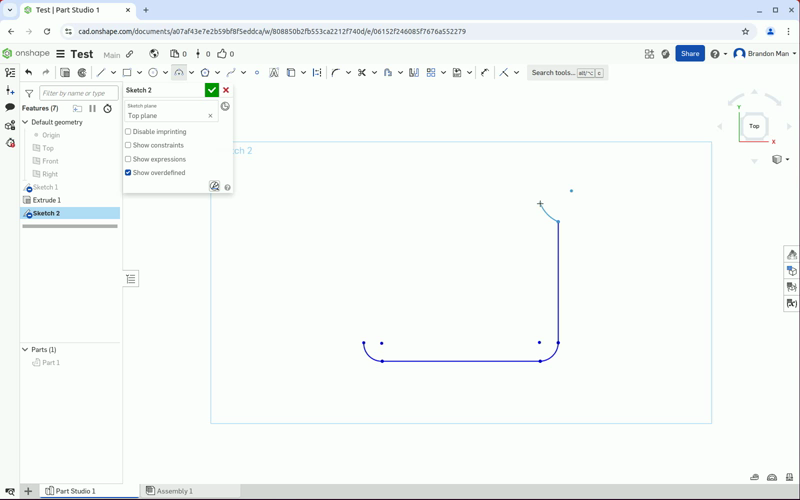
click(540, 203)
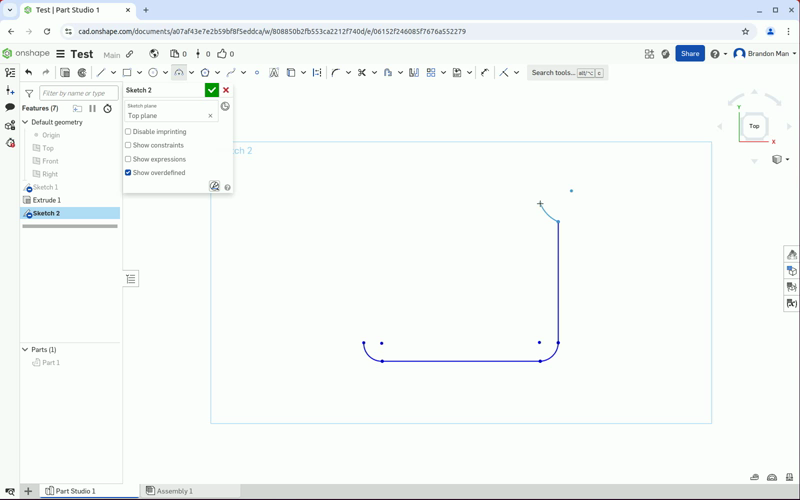
mouse_move(552, 208)
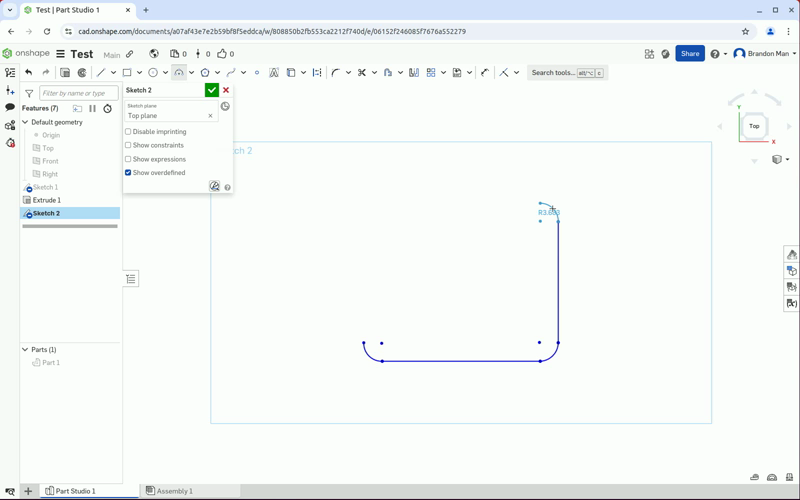
click(552, 208)
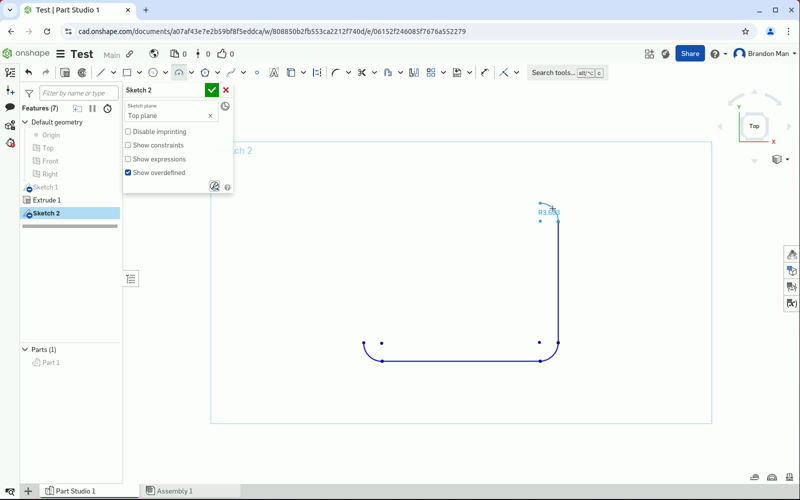
key_up(shift)
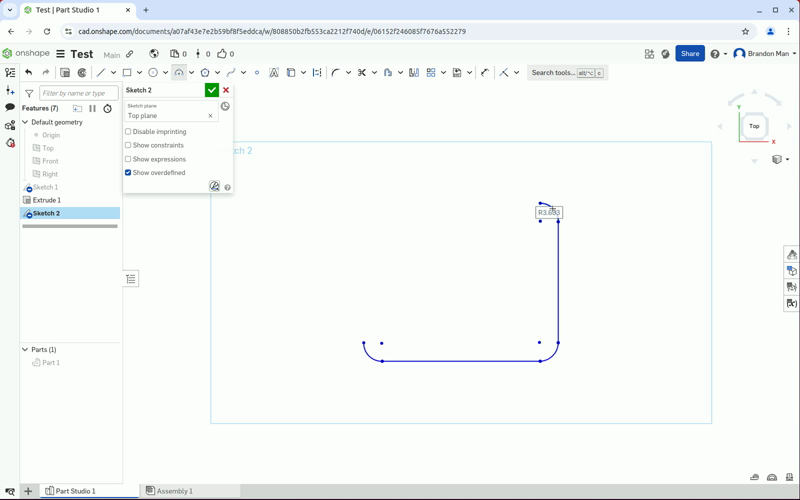
key(esc)
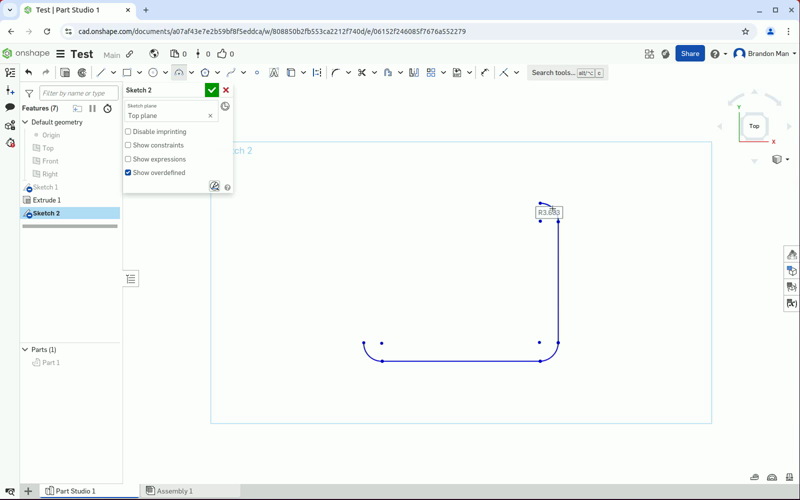
key(l)
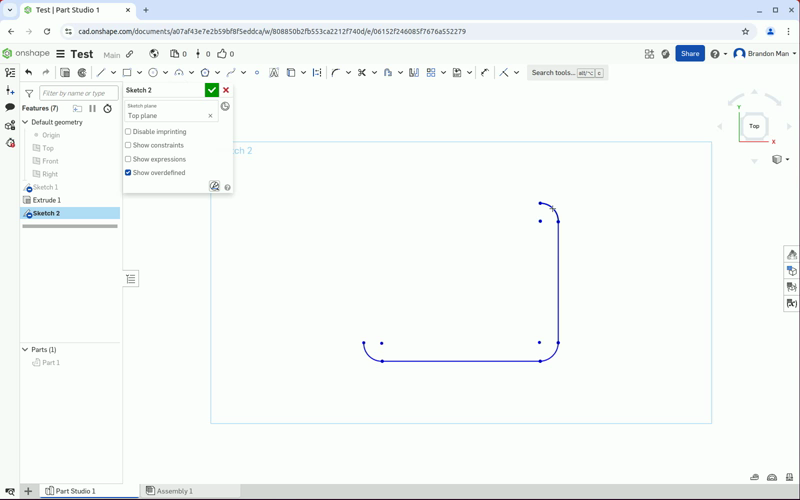
mouse_move(540, 203)
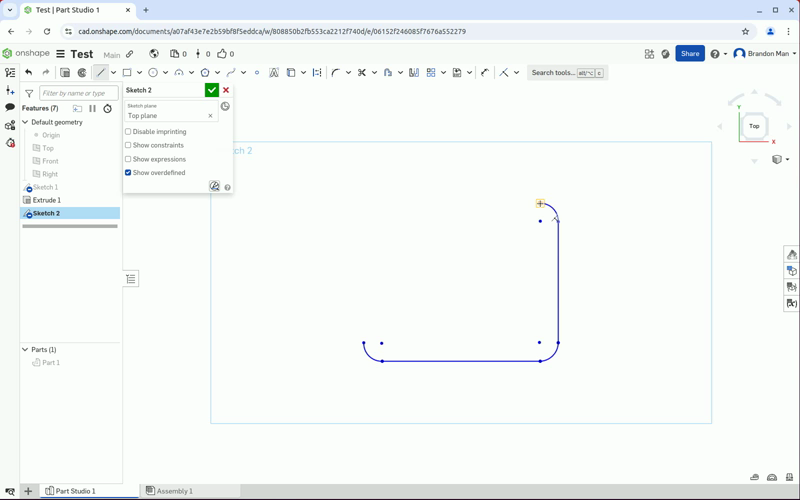
click(540, 203)
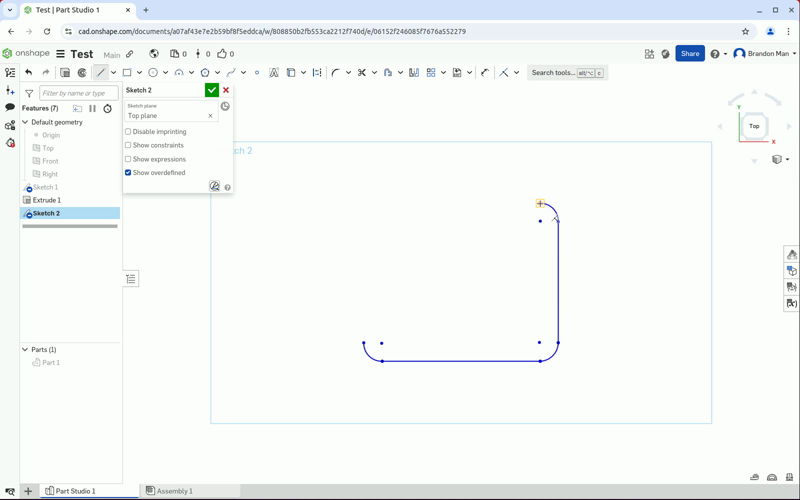
key_down(shift)
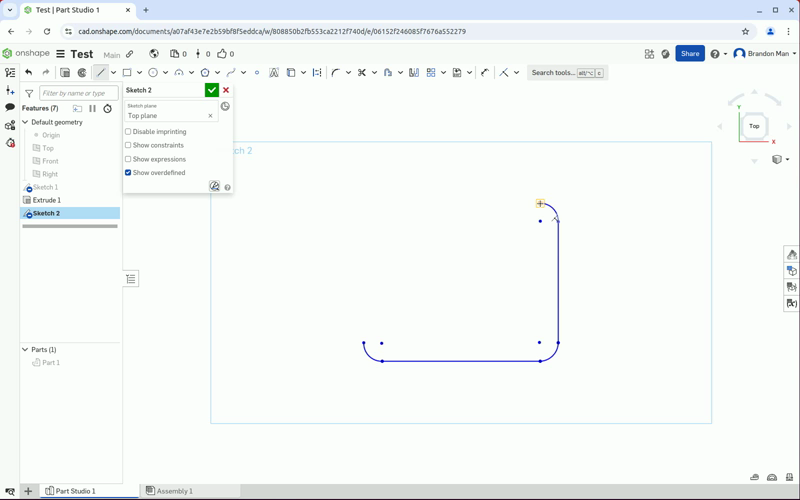
mouse_move(382, 203)
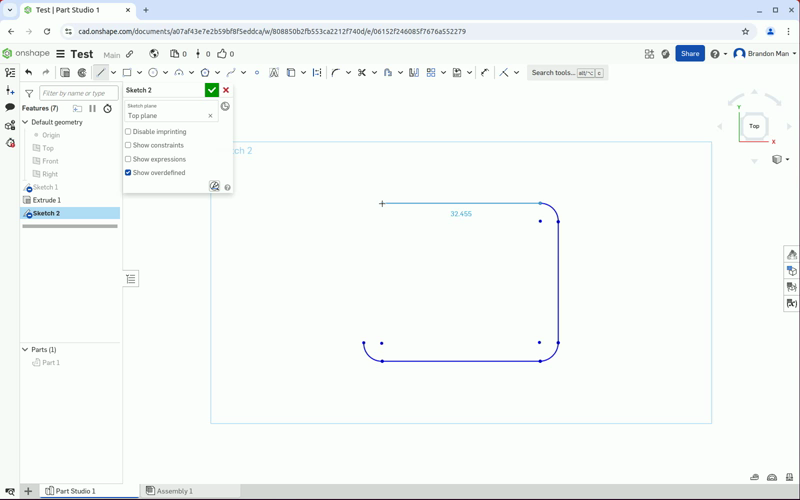
click(382, 203)
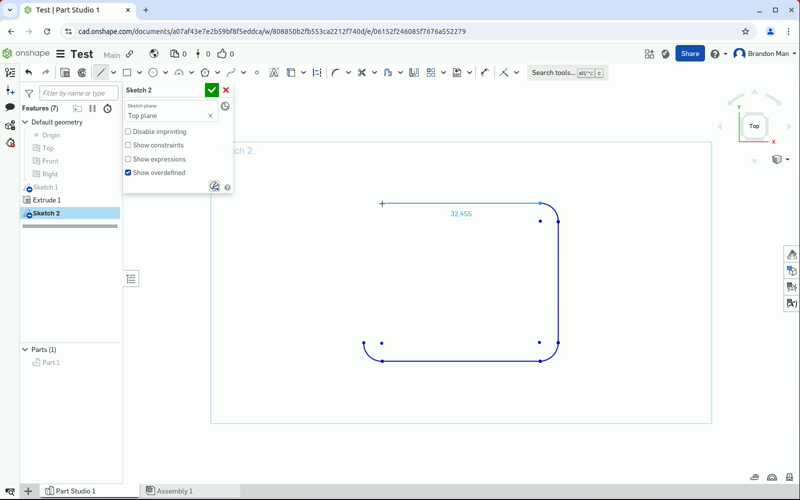
key_up(shift)
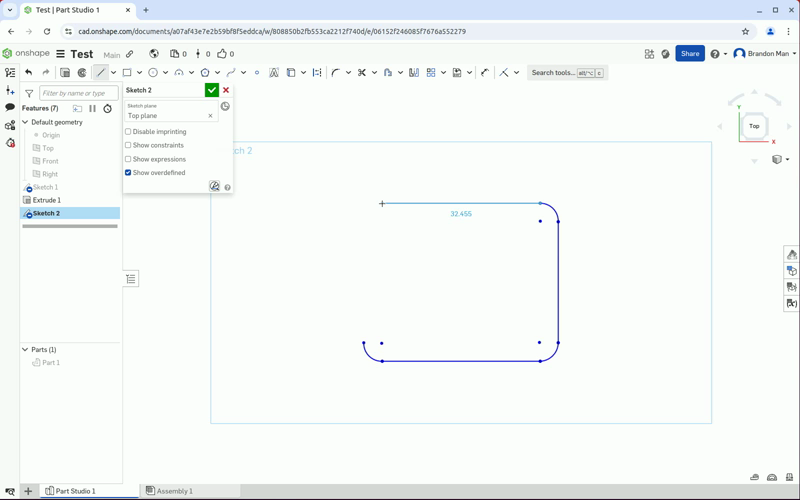
key(esc)
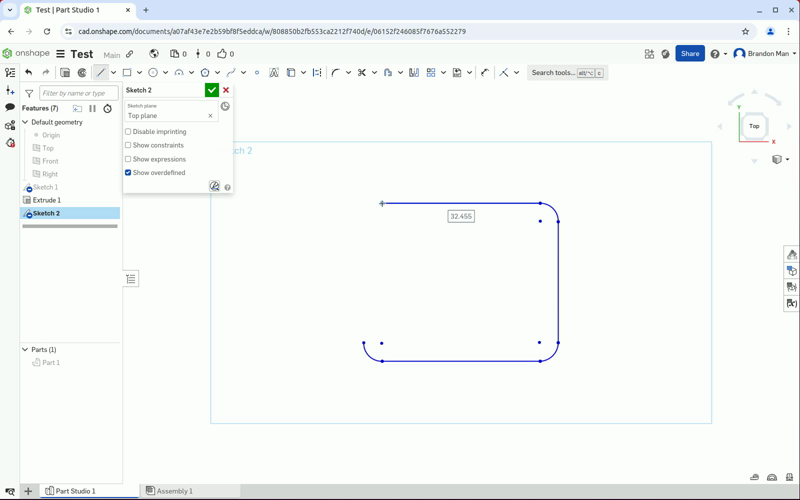
key(a)
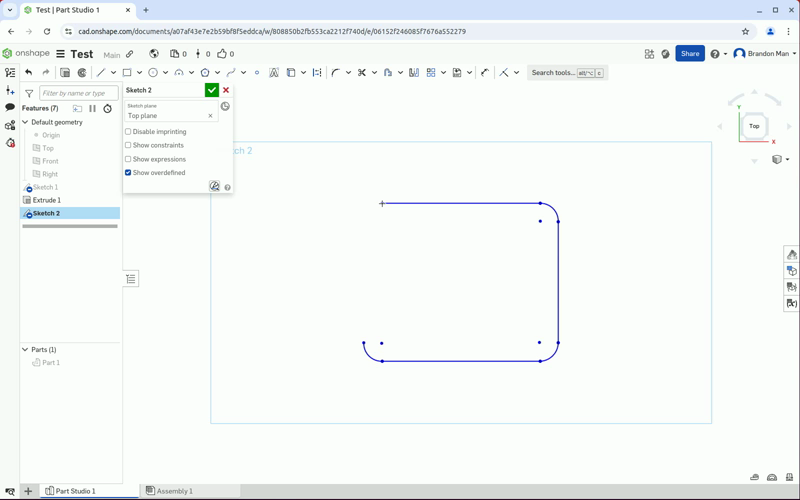
mouse_move(382, 203)
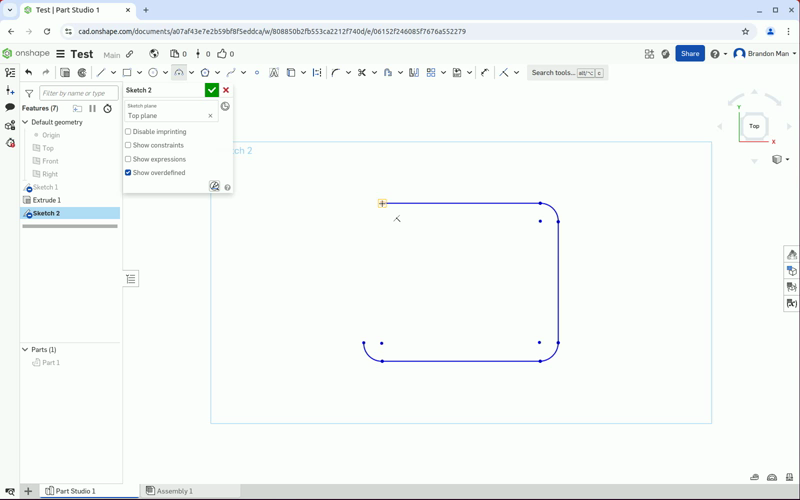
click(382, 203)
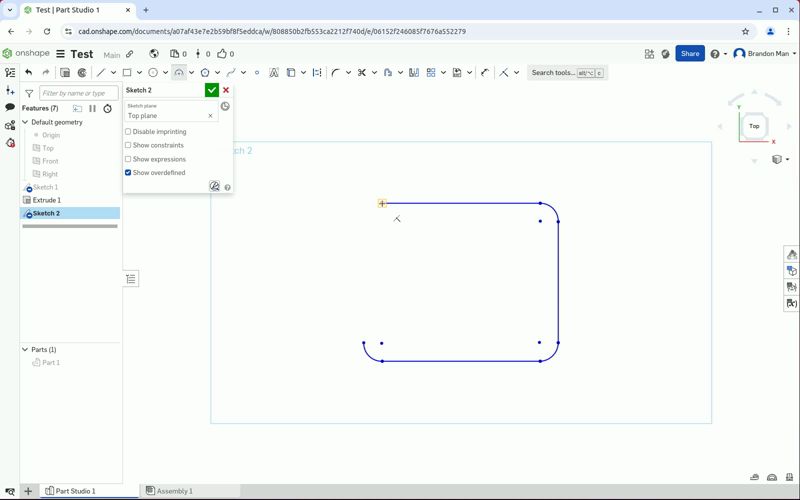
key_down(shift)
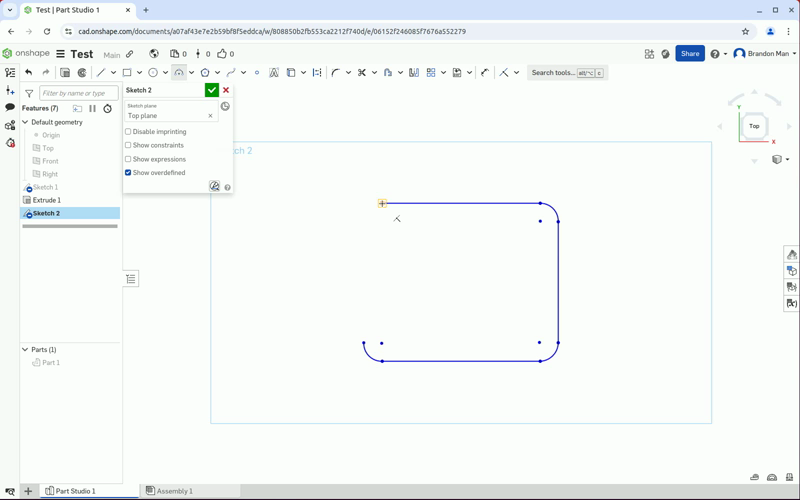
mouse_move(363, 221)
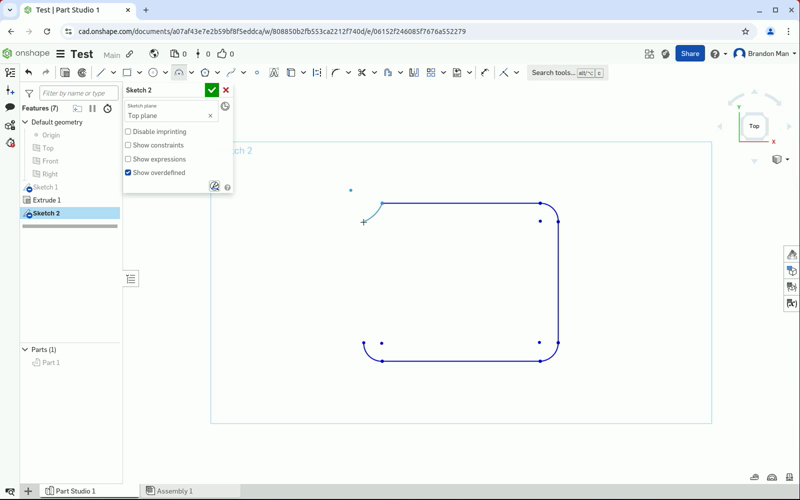
click(363, 221)
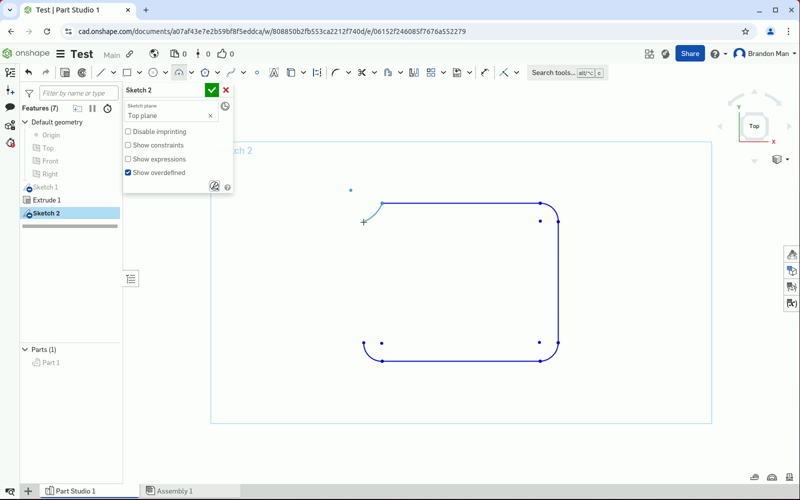
mouse_move(368, 208)
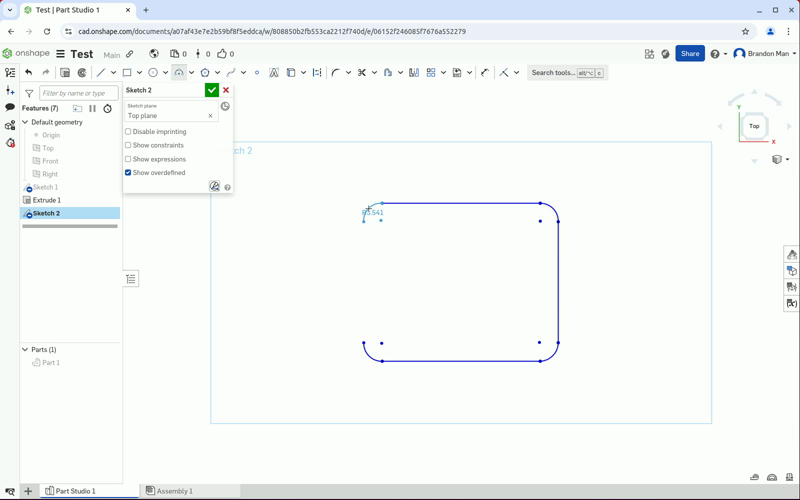
click(368, 208)
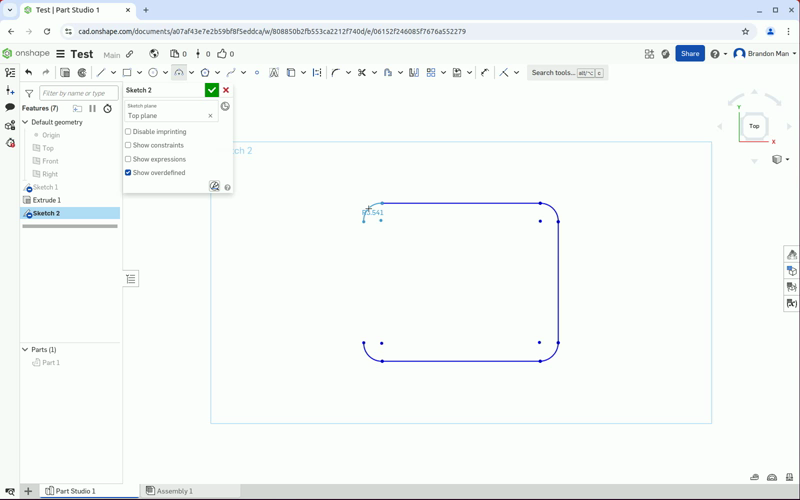
key_up(shift)
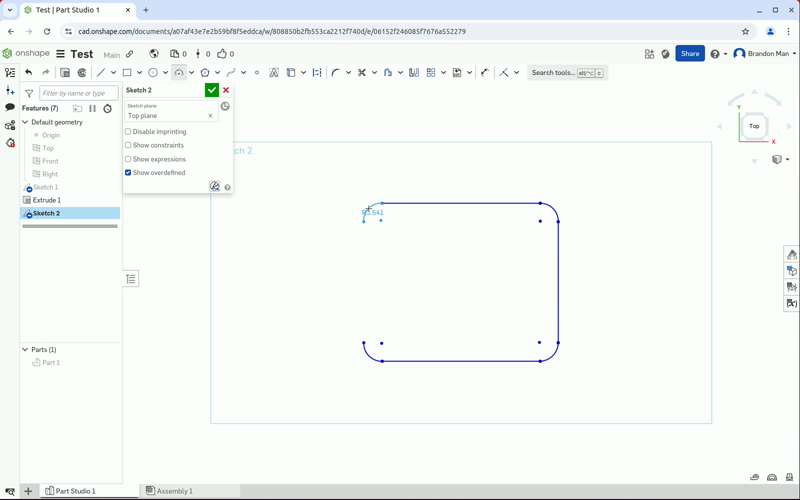
key(esc)
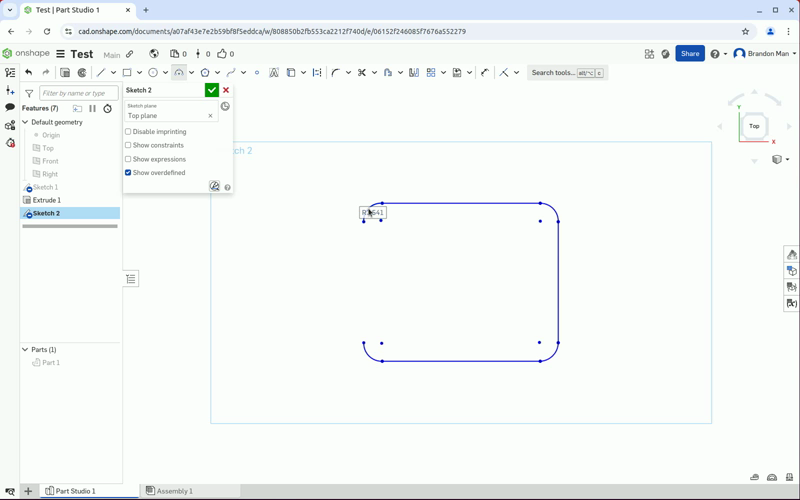
key(l)
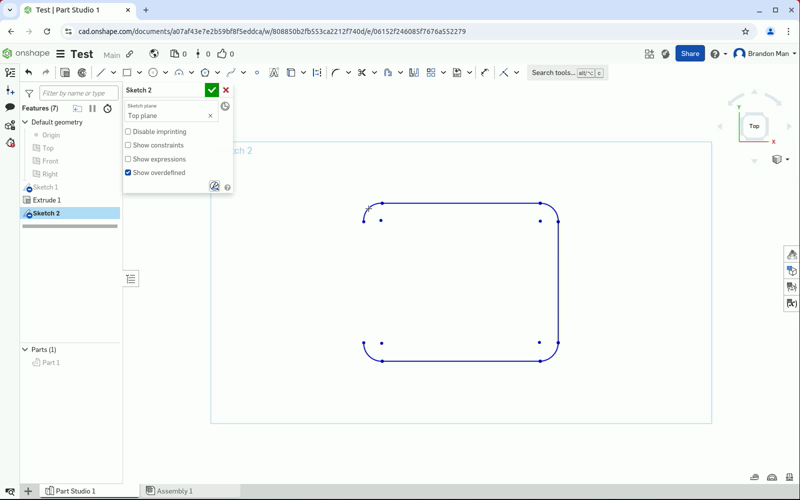
mouse_move(363, 221)
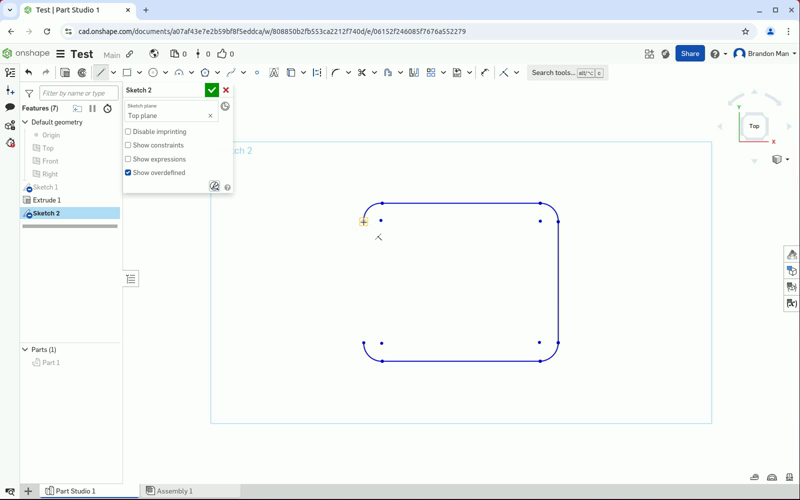
click(363, 221)
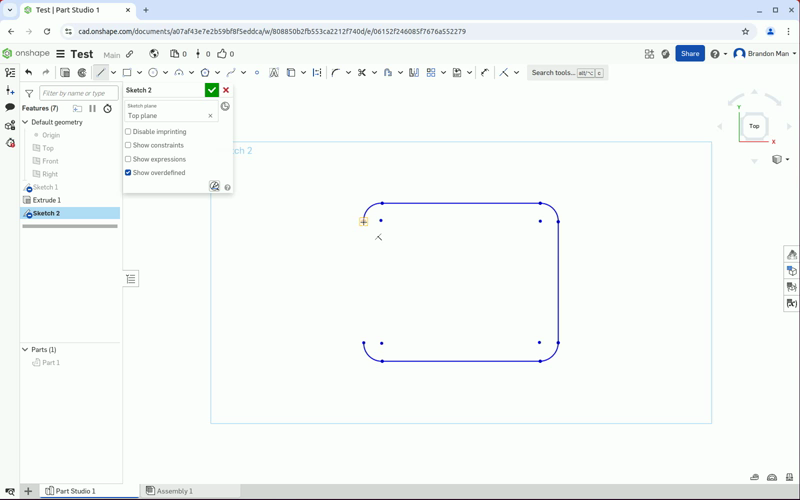
key_down(shift)
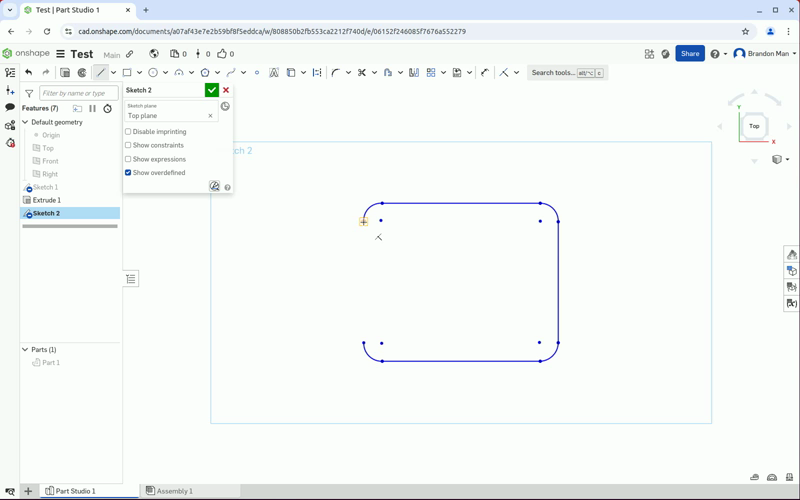
mouse_move(363, 342)
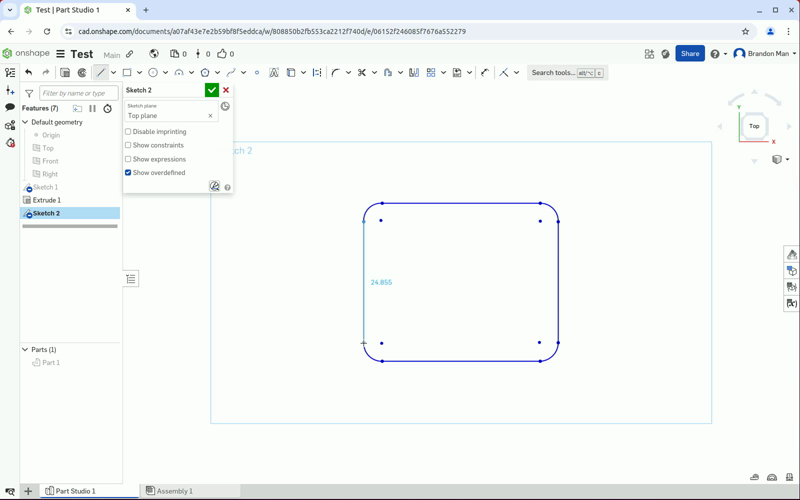
key_up(shift)
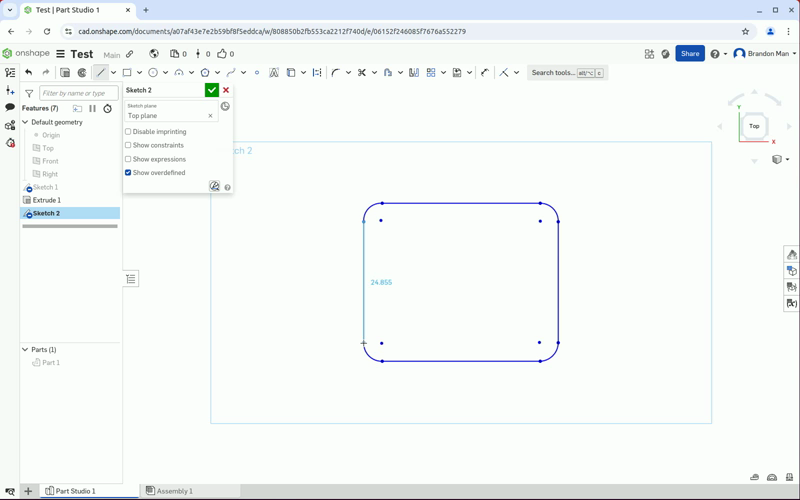
click(363, 342)
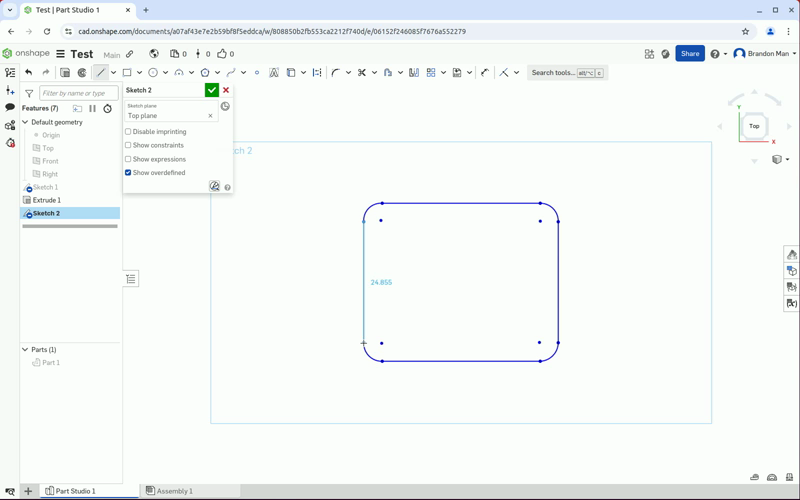
key(esc)
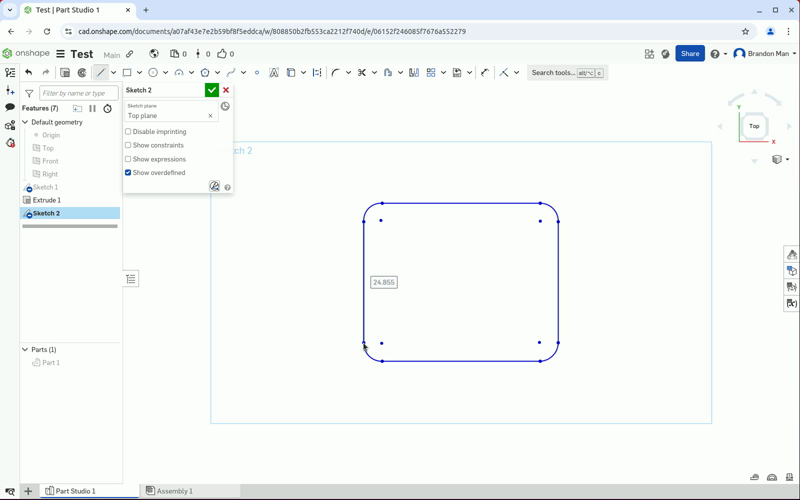
mouse_move(461, 334)
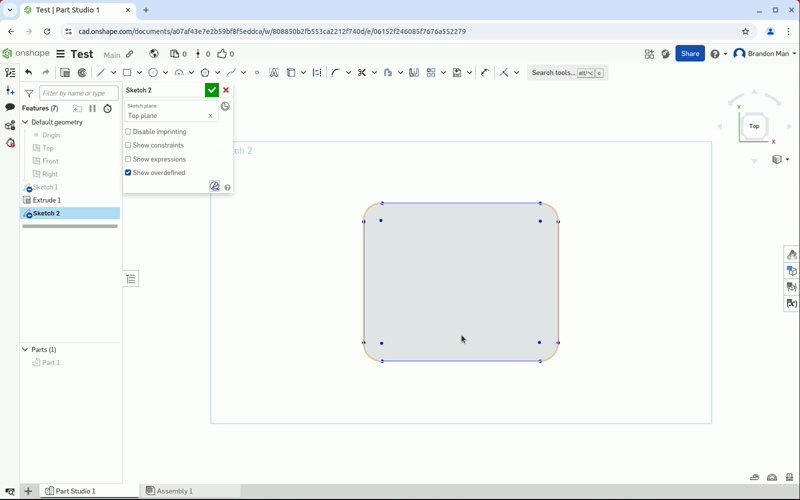
click(461, 334)
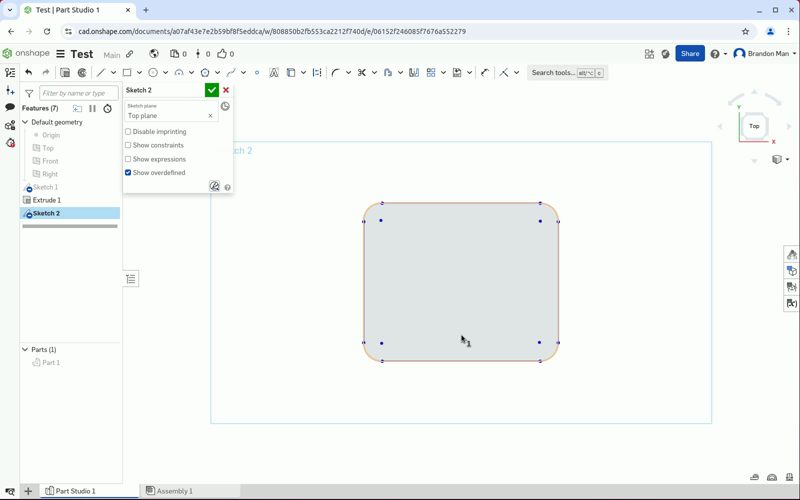
mouse_move(73, 352)
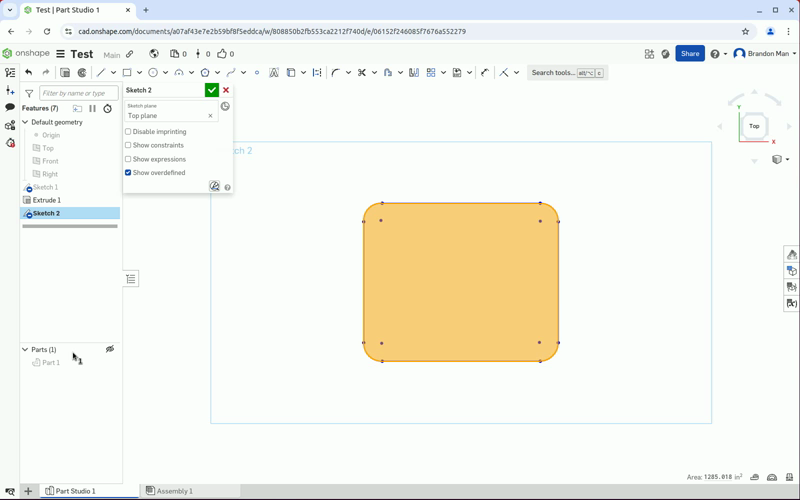
key(shift+y)
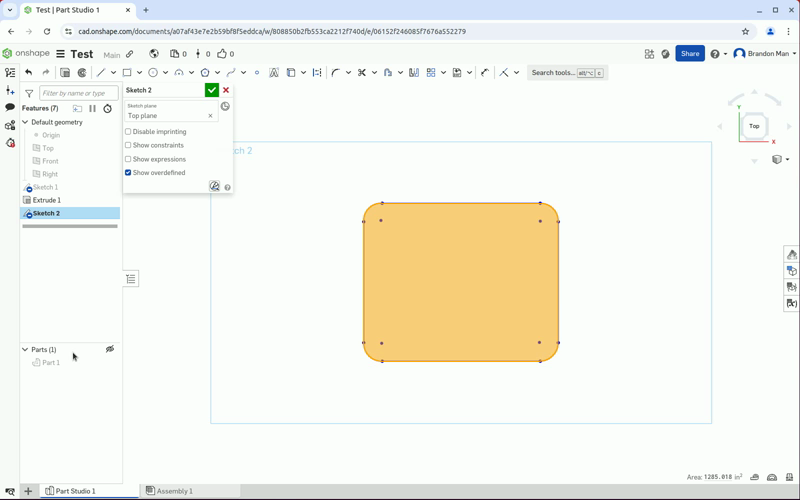
key(shift+e)
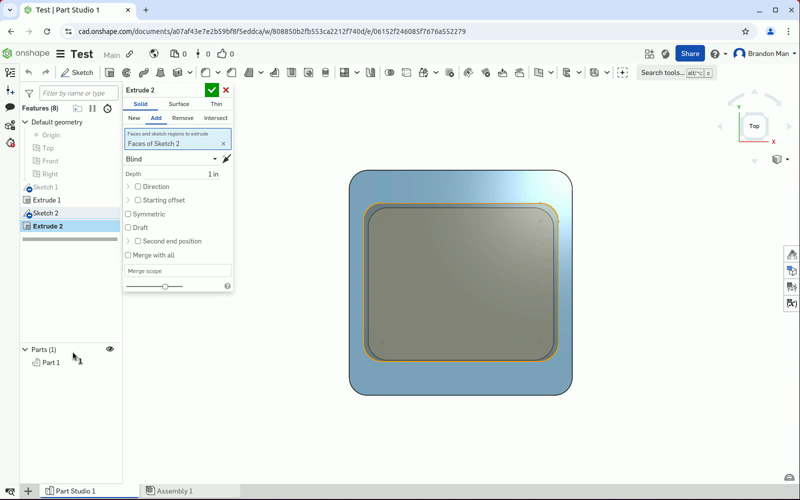
mouse_move(143, 106)
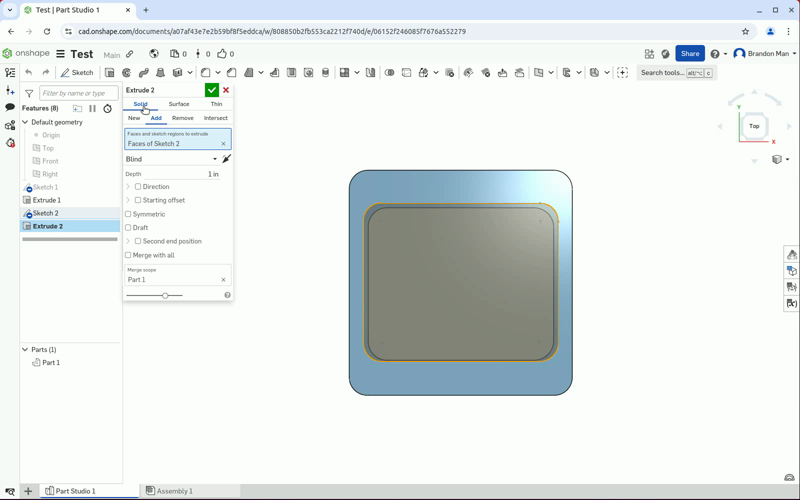
click(143, 106)
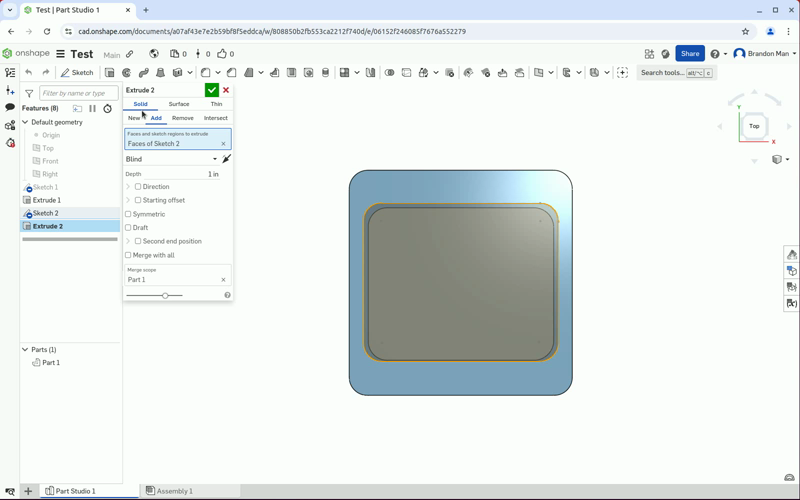
mouse_move(137, 120)
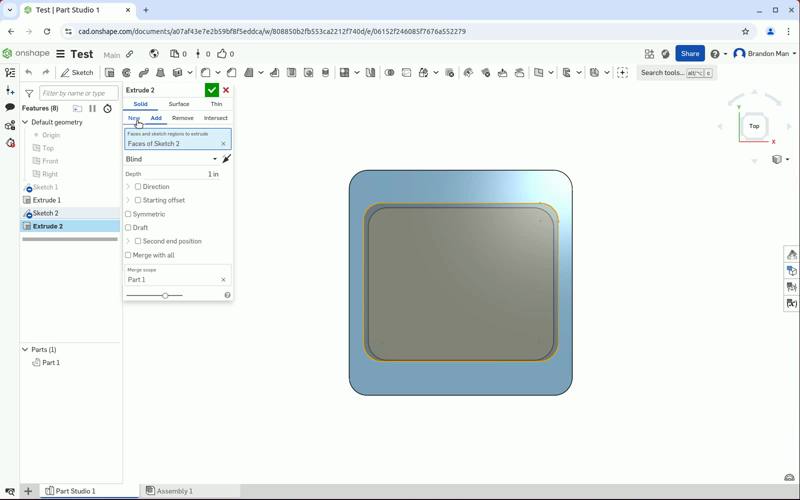
click(137, 120)
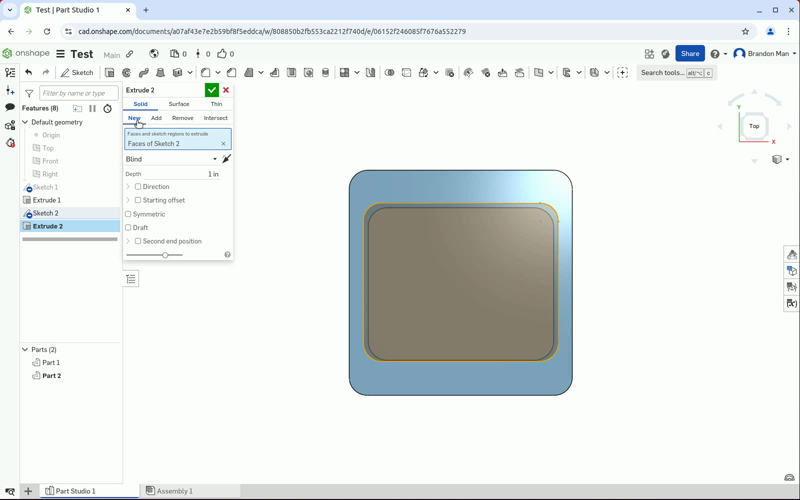
key(tab, 4)
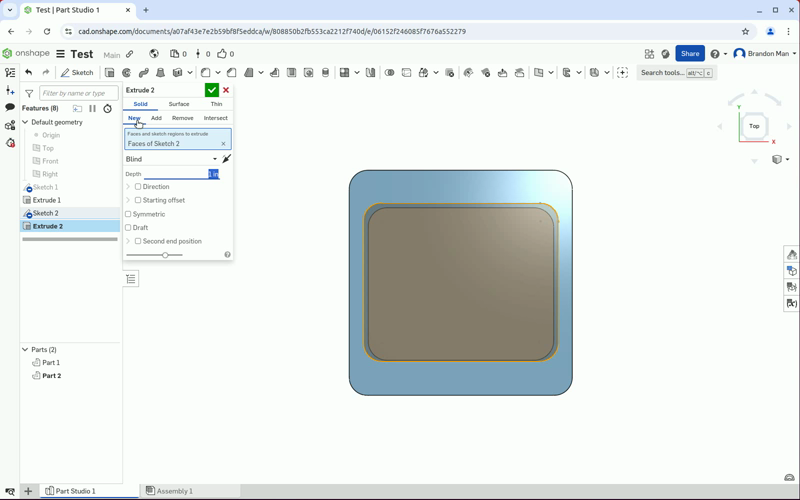
text(9.147)
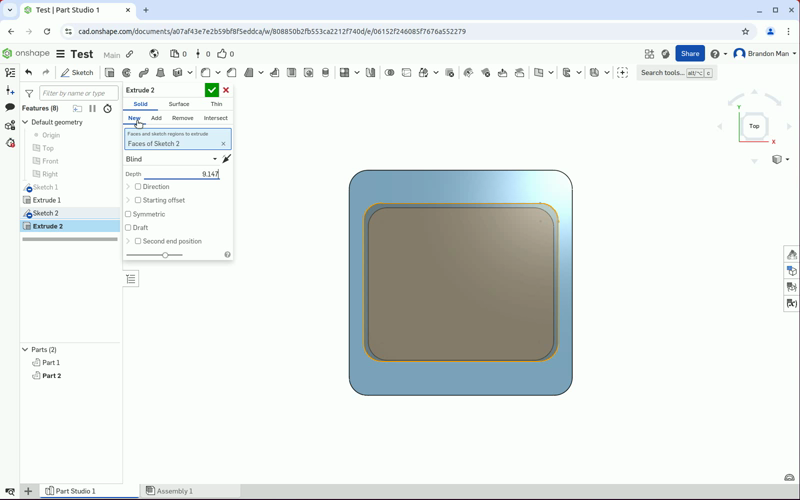
key(enter)
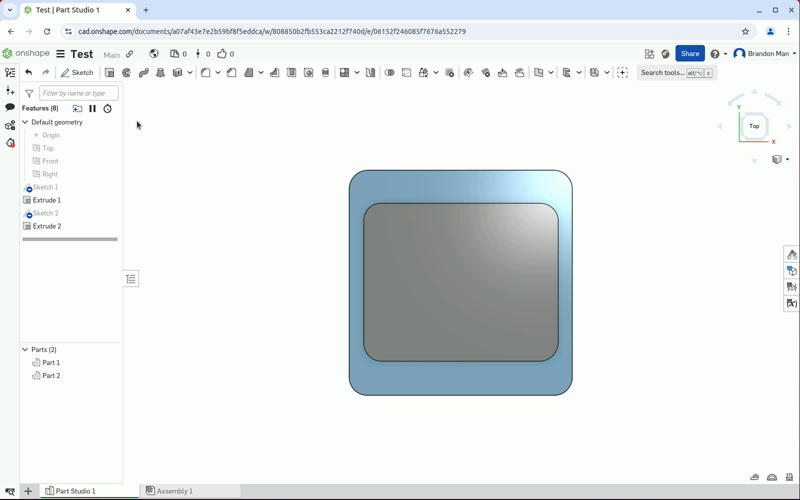
key(shift+h)
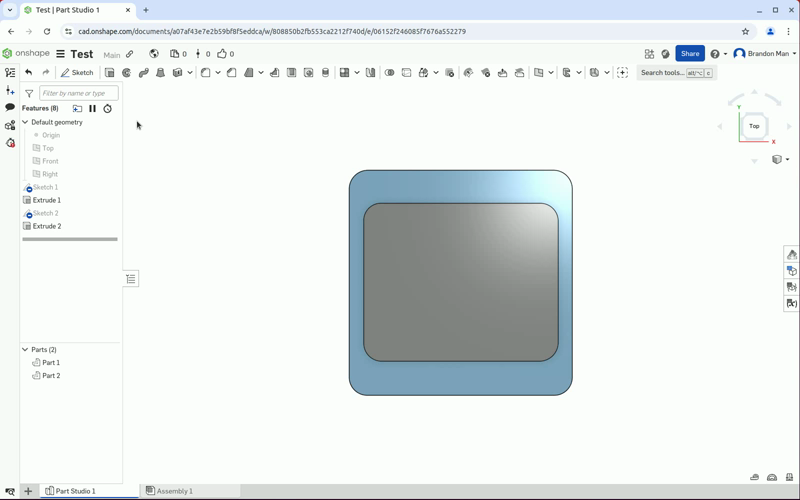
key(shift+h)
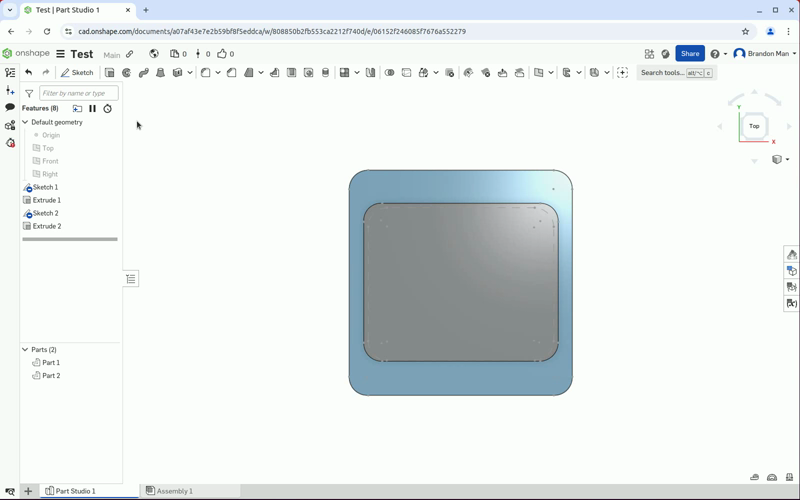
key(shift+7)
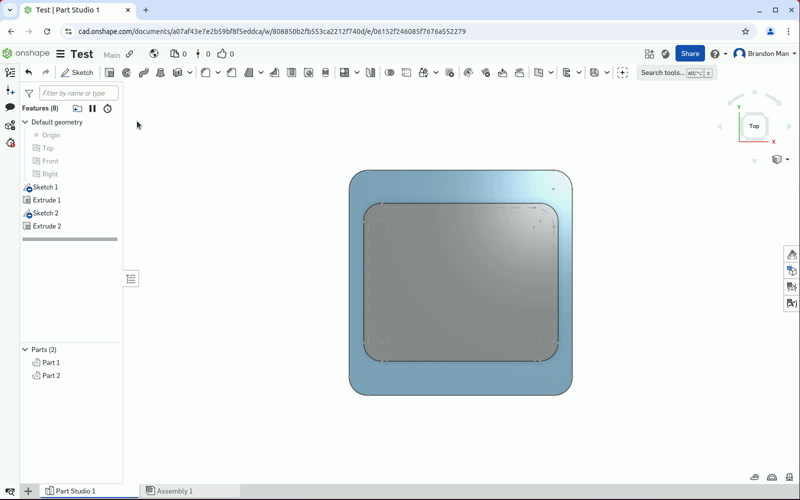
key(up, 3)
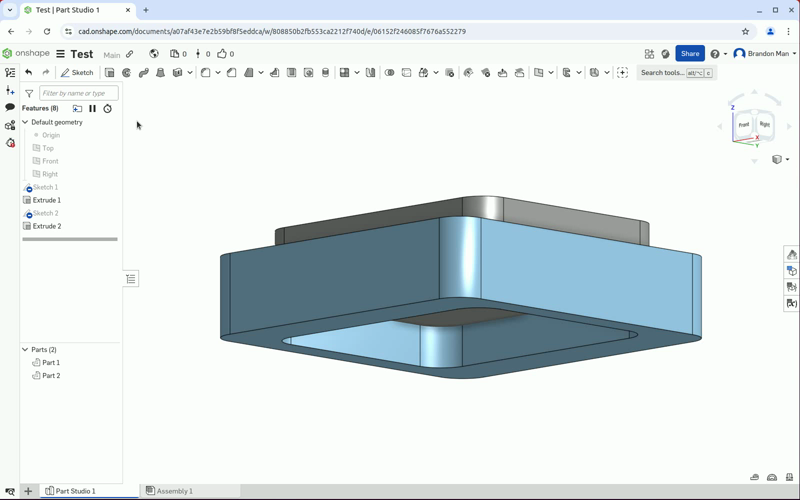
key(left, 3)
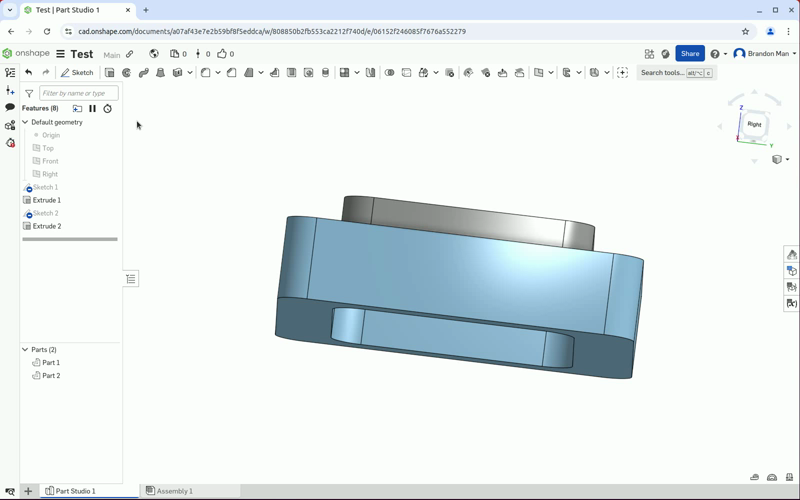
key(right, 3)
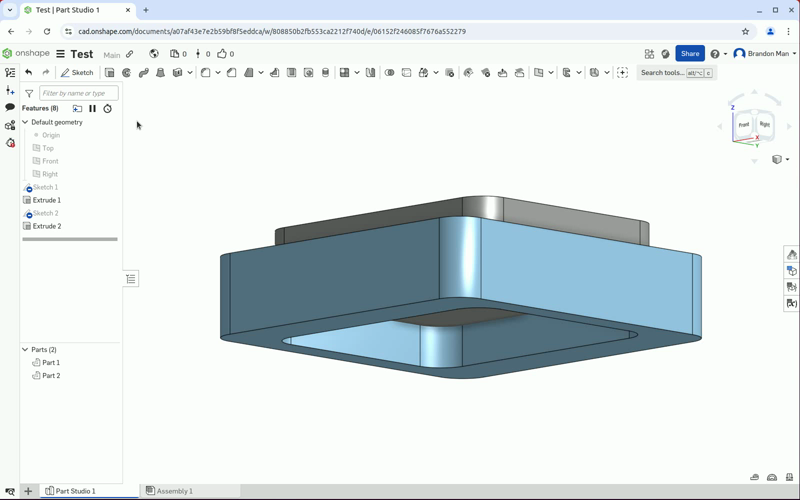
key(down, 3)
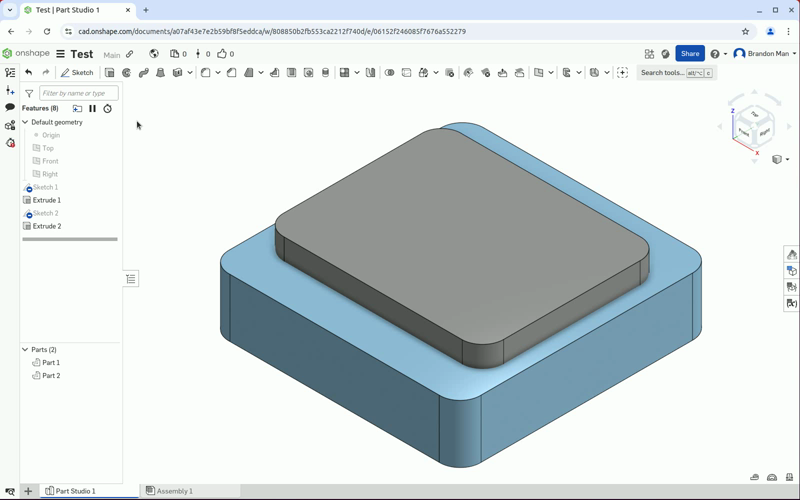
mouse_move(73, 189)
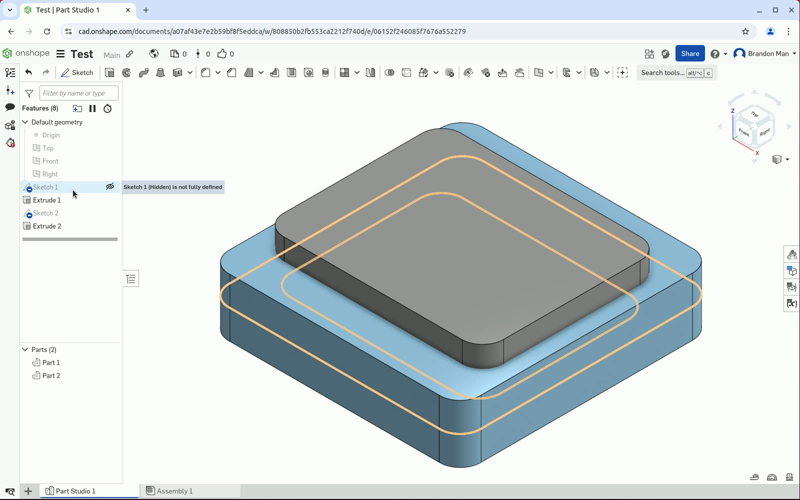
click(73, 189)